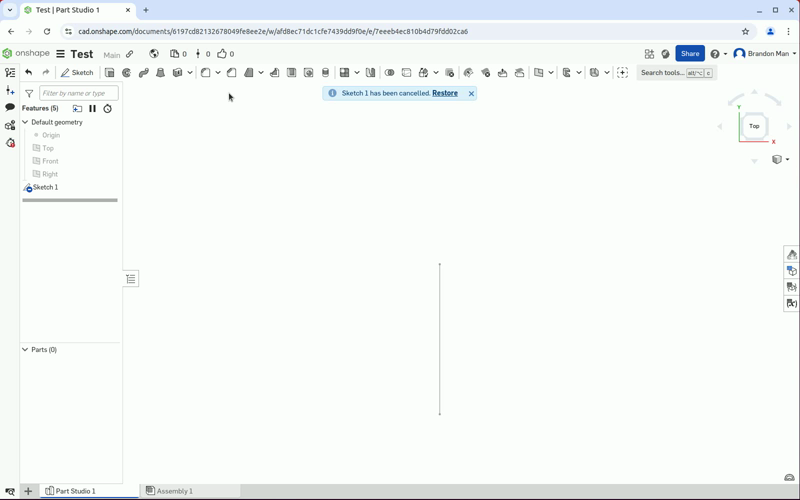
key(shift+h)
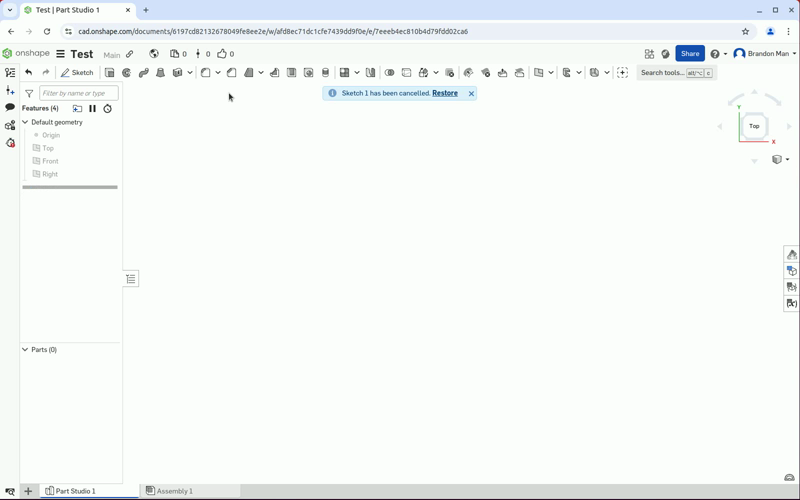
key(shift+s)
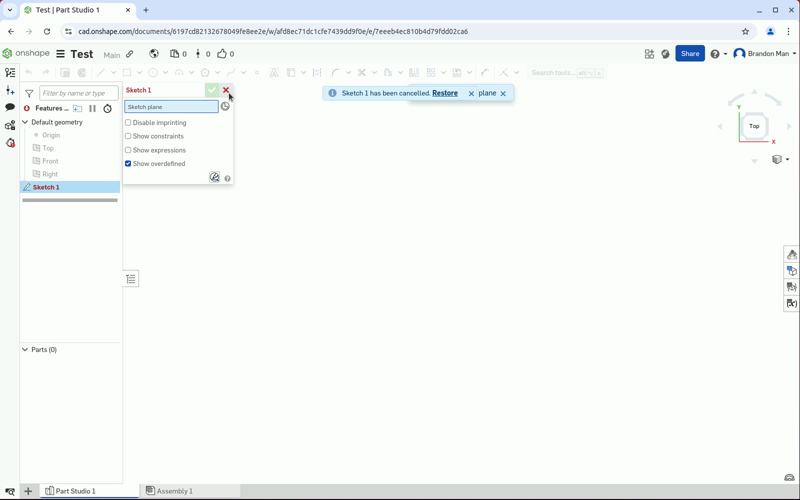
mouse_move(73, 150)
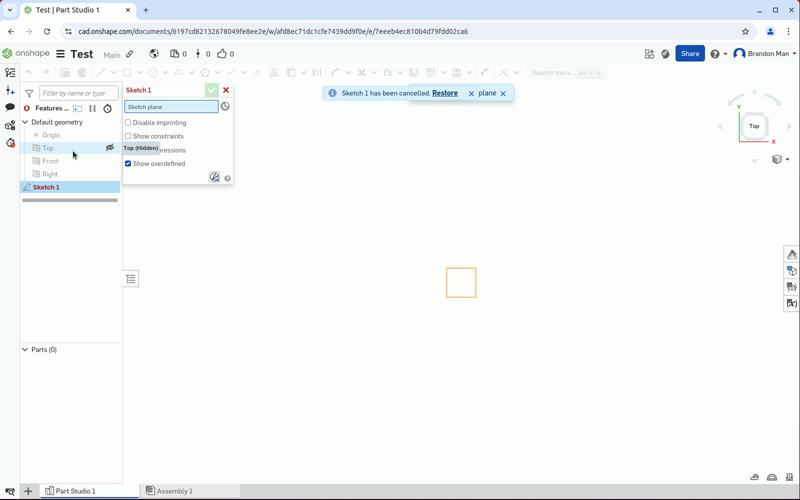
click(73, 150)
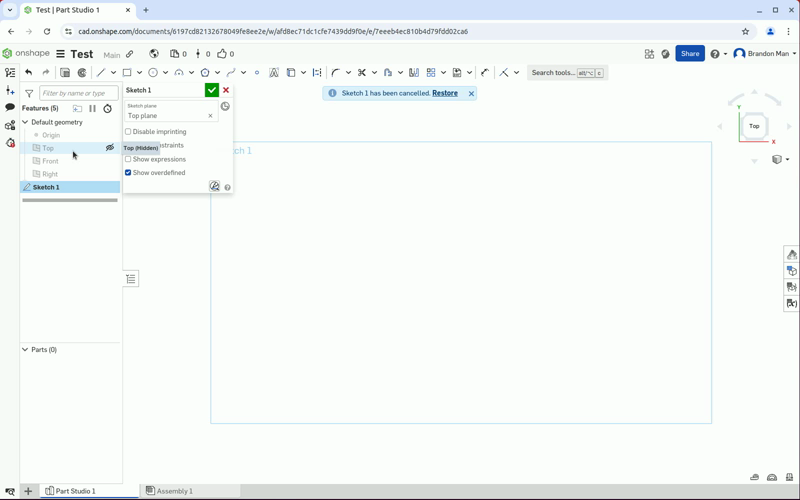
mouse_move(73, 352)
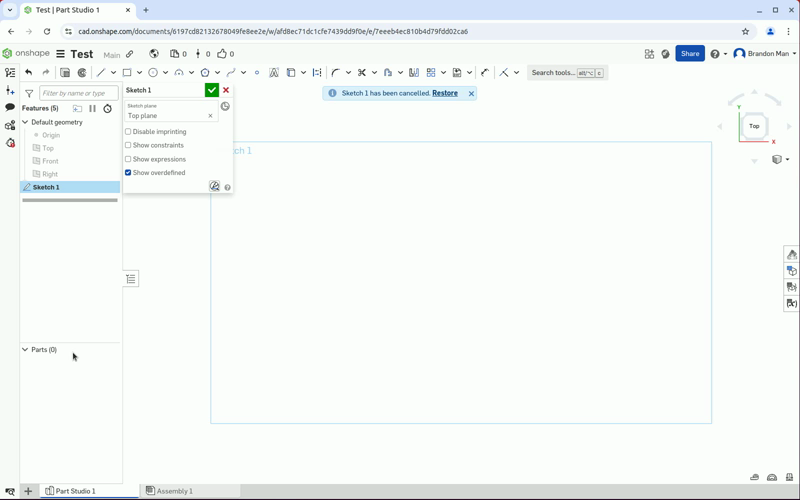
key(y)
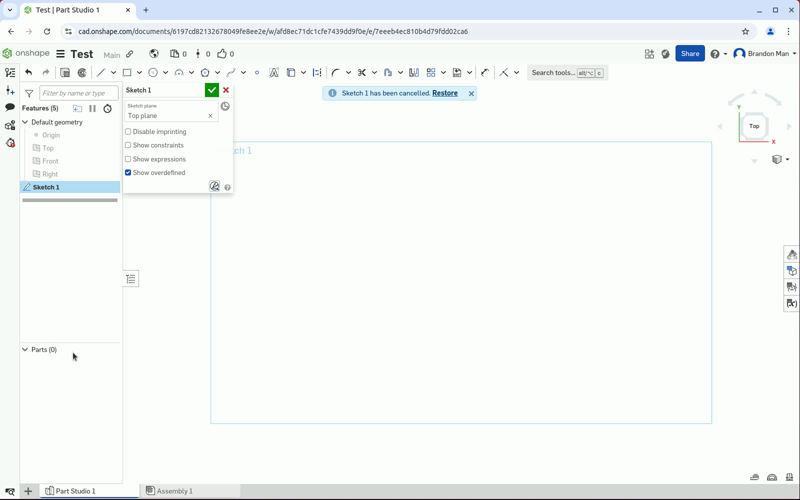
key(l)
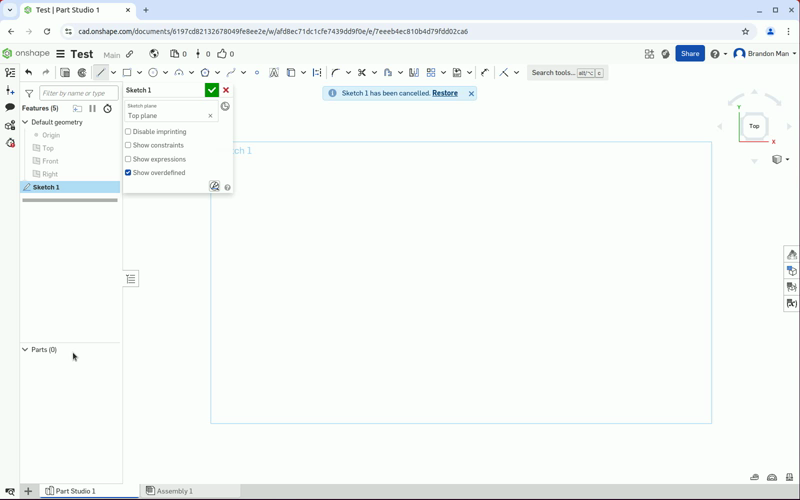
key_down(shift)
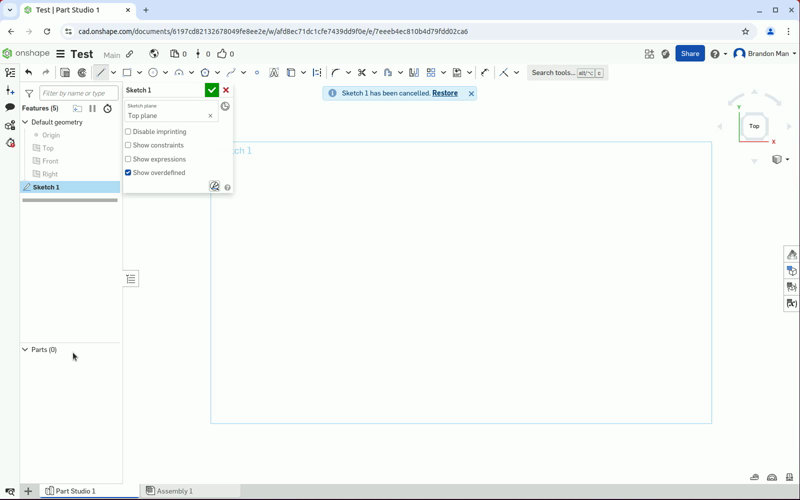
mouse_move(420, 339)
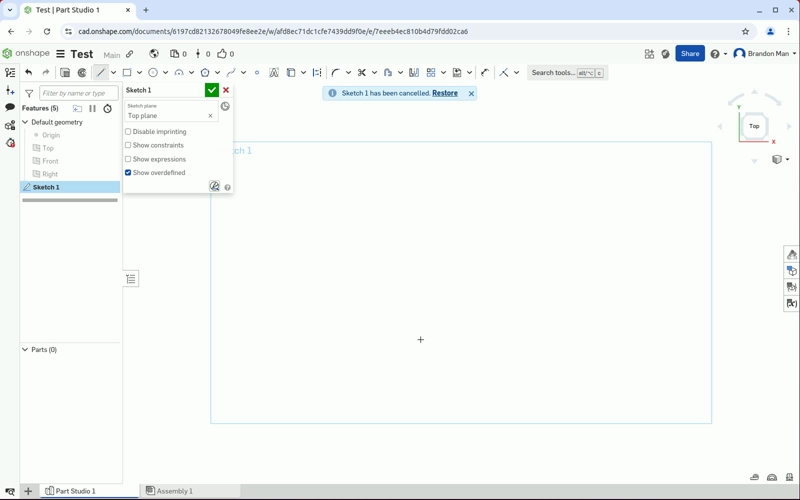
click(420, 339)
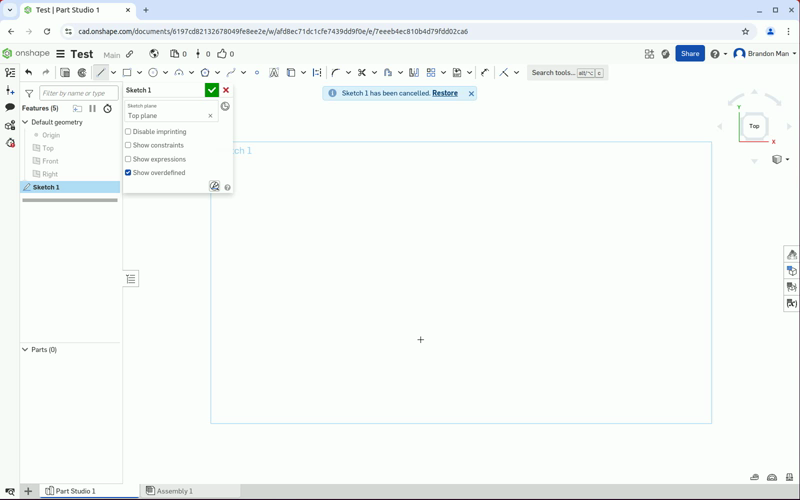
key_up(shift)
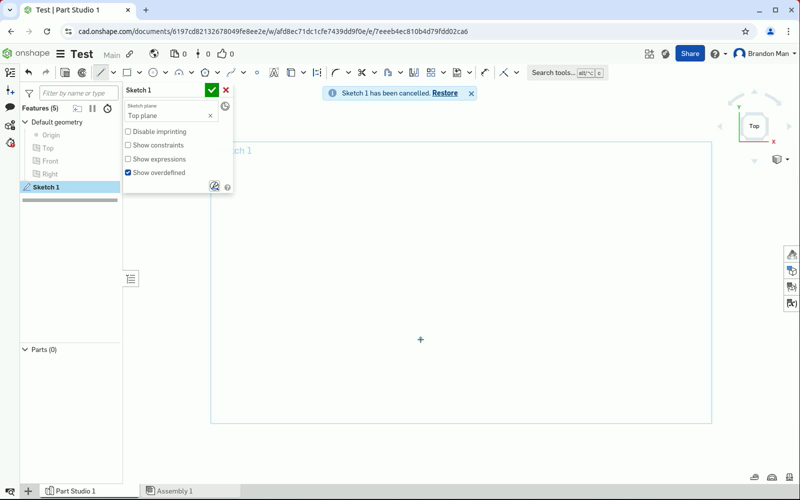
key_down(shift)
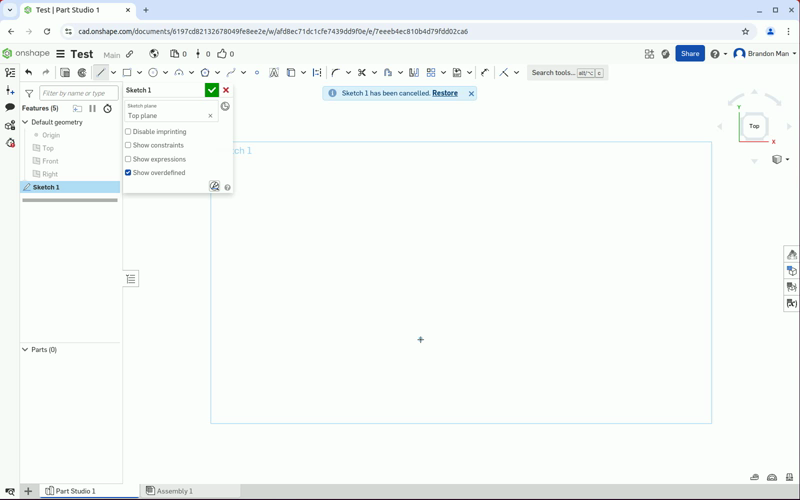
mouse_move(500, 339)
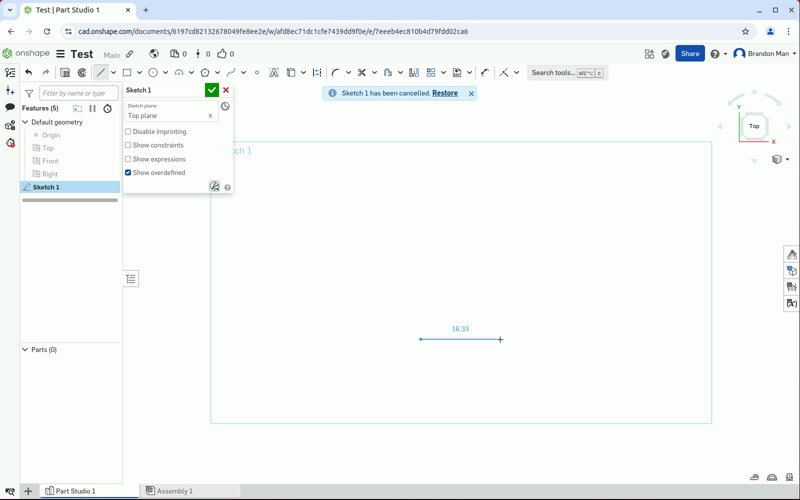
click(500, 339)
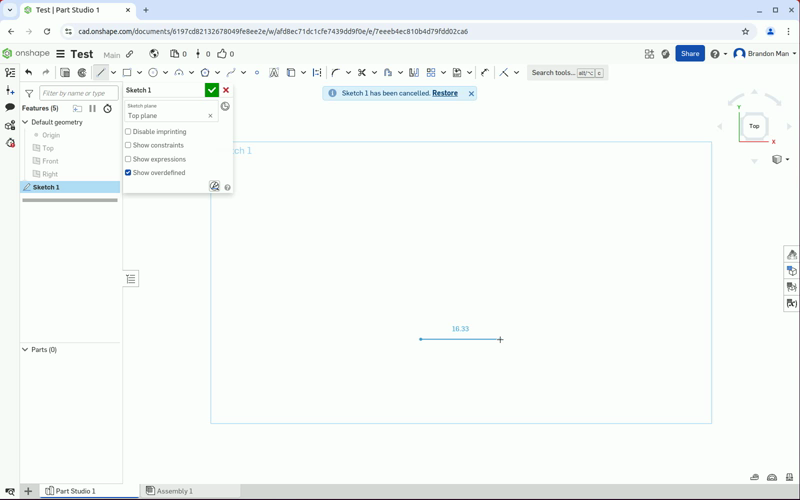
key_up(shift)
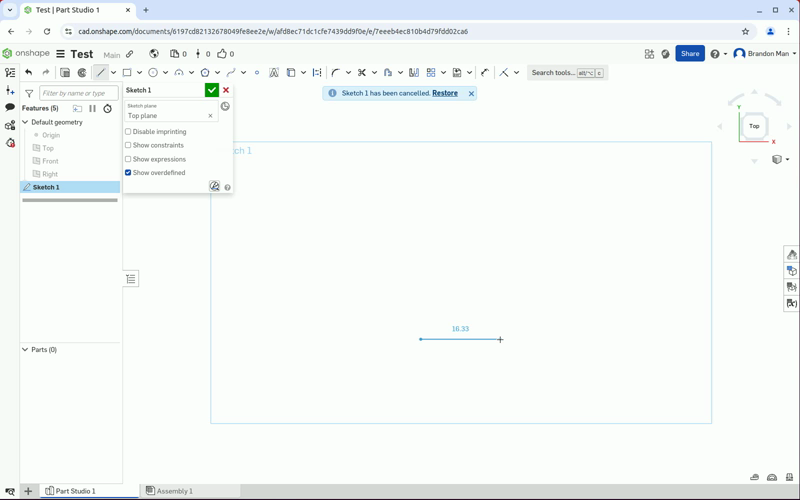
key_down(shift)
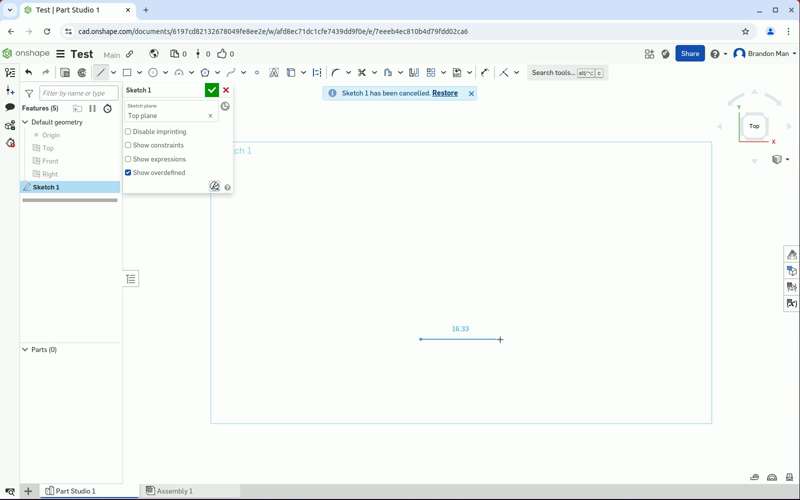
mouse_move(500, 226)
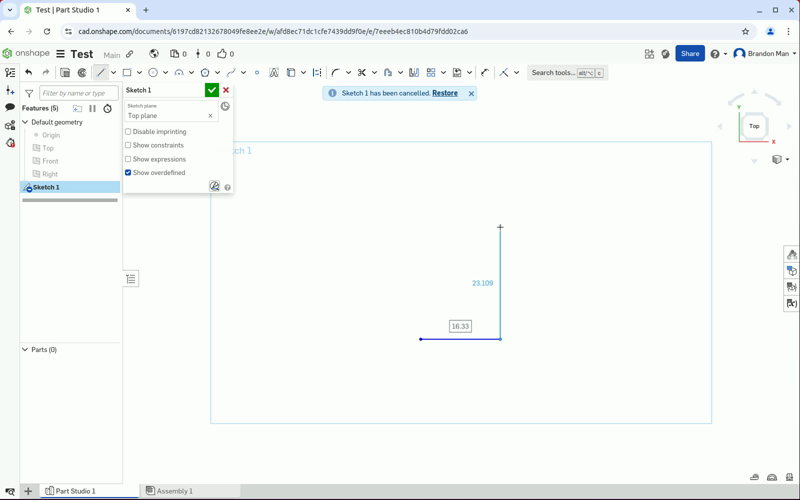
click(500, 226)
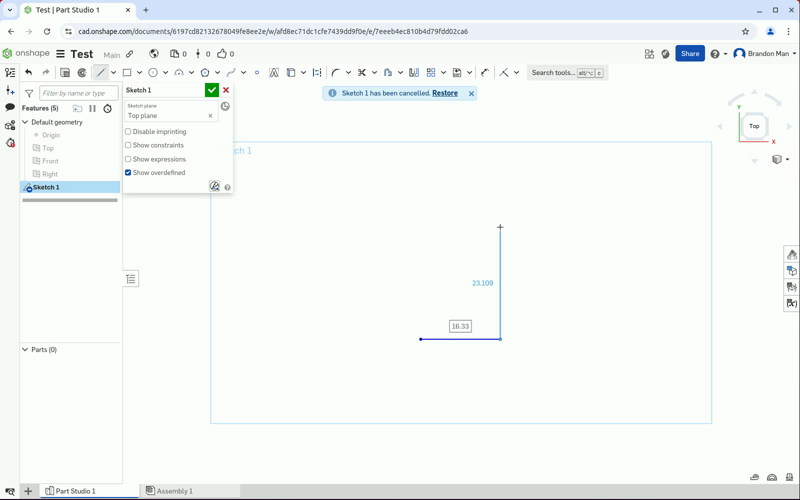
key_up(shift)
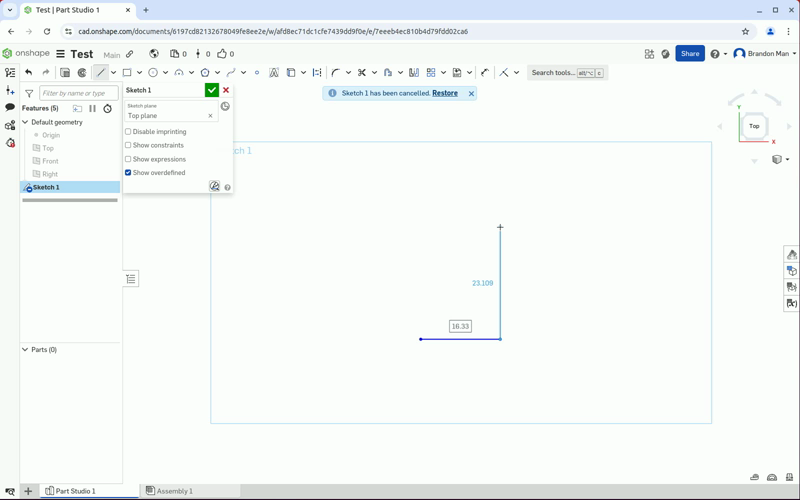
key_down(shift)
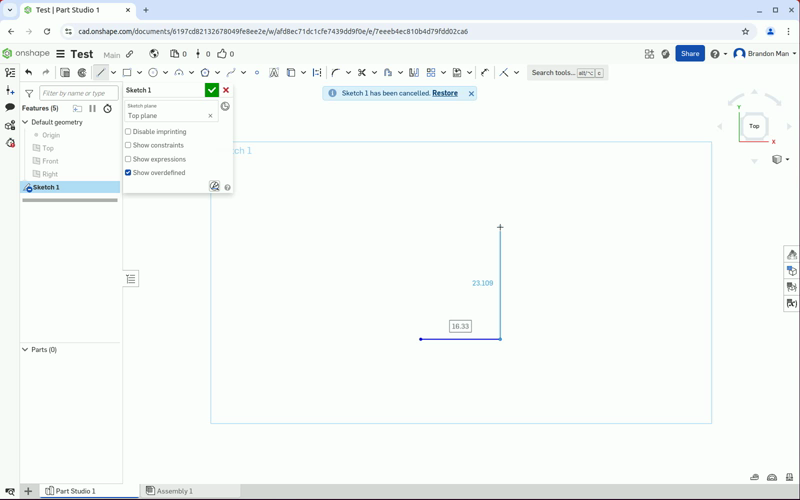
mouse_move(420, 226)
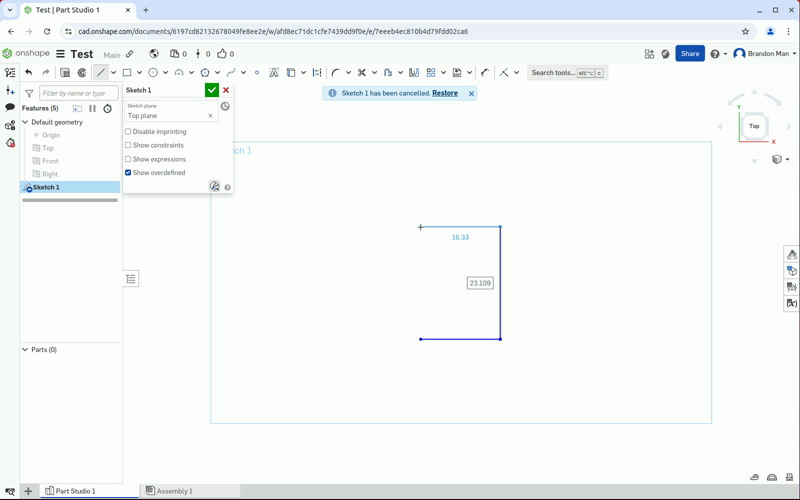
click(420, 226)
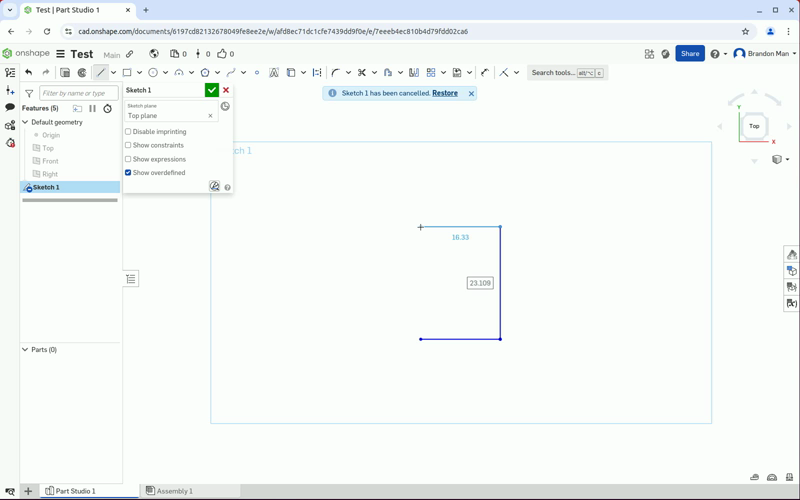
key_up(shift)
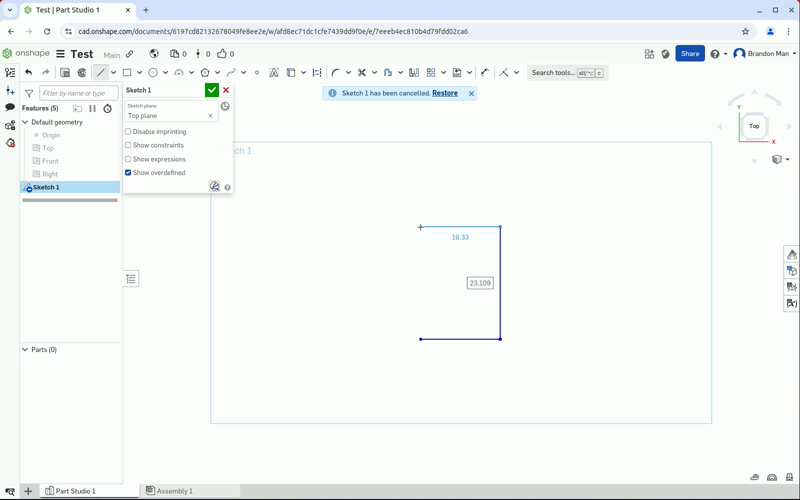
key_down(shift)
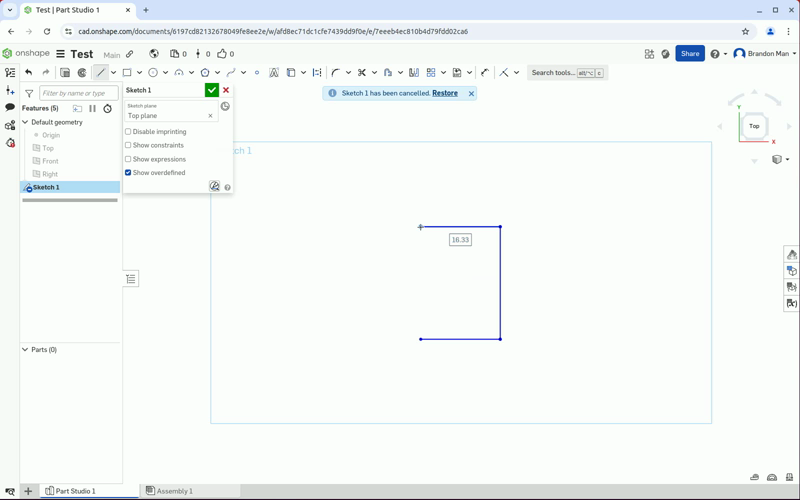
mouse_move(420, 339)
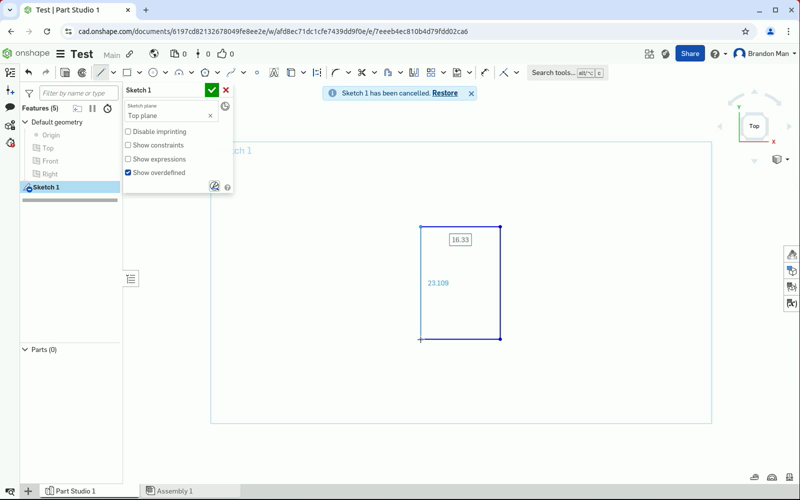
key_up(shift)
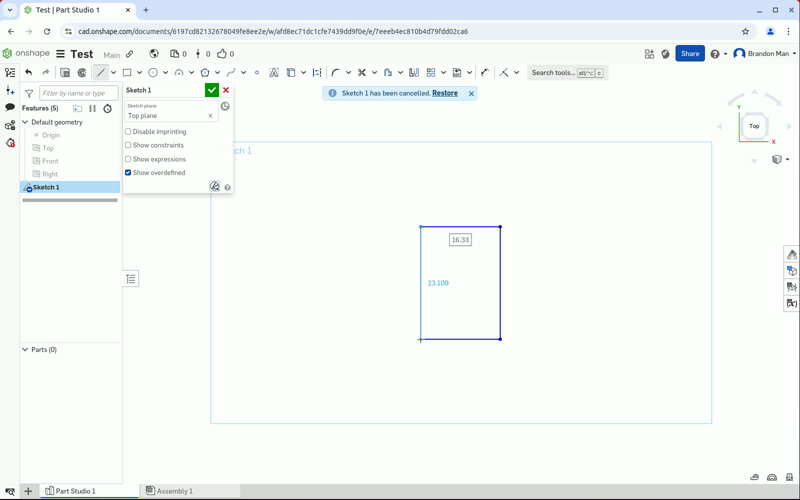
click(420, 339)
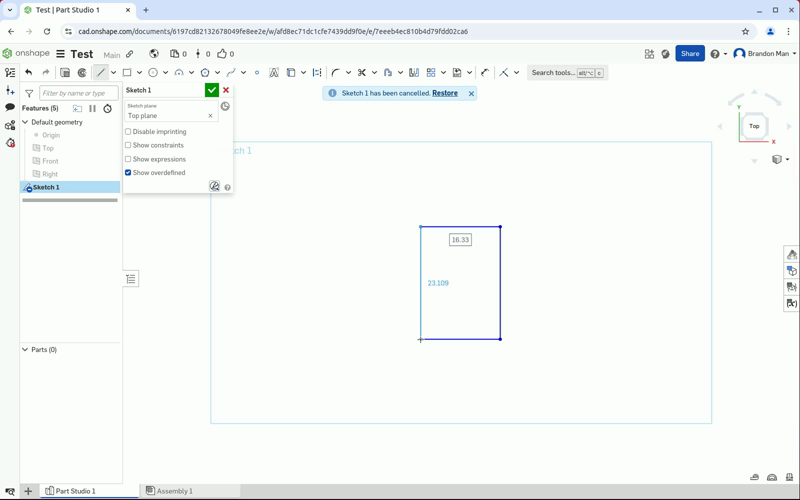
key(esc)
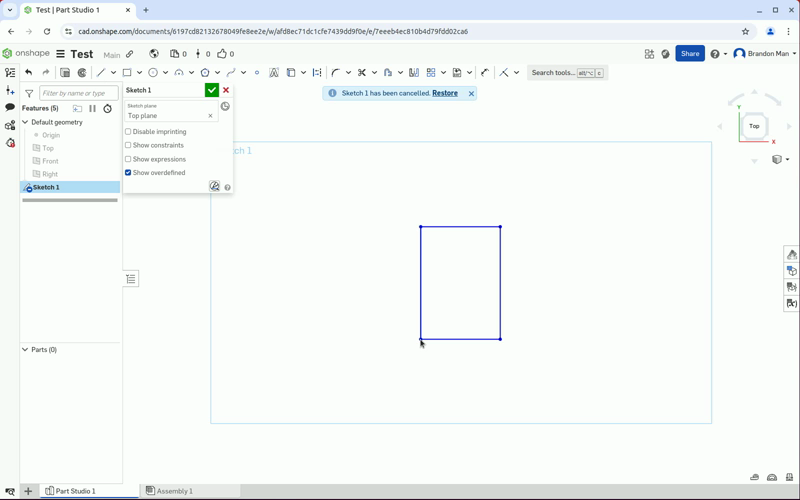
key(l)
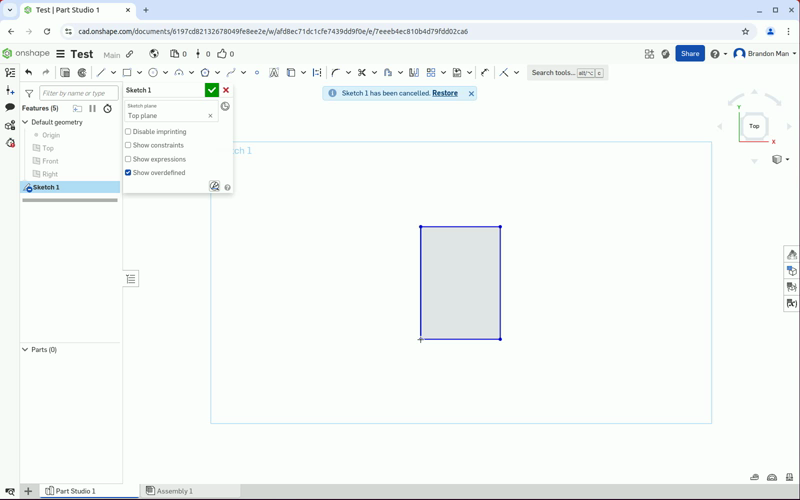
key_down(shift)
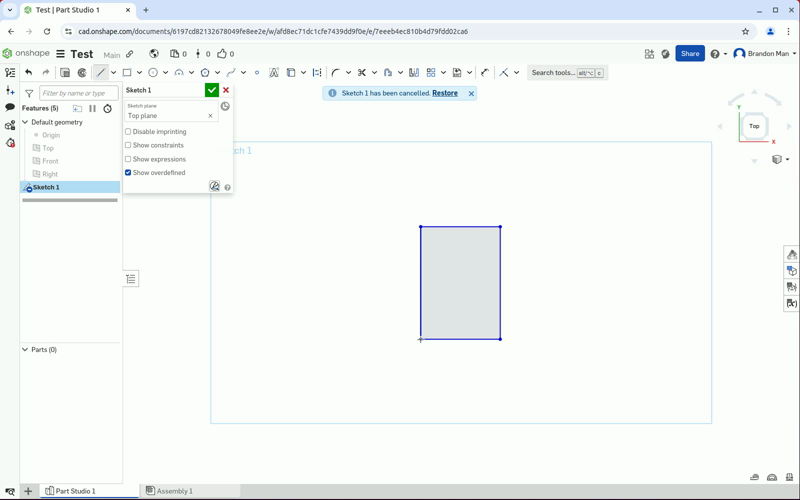
mouse_move(422, 338)
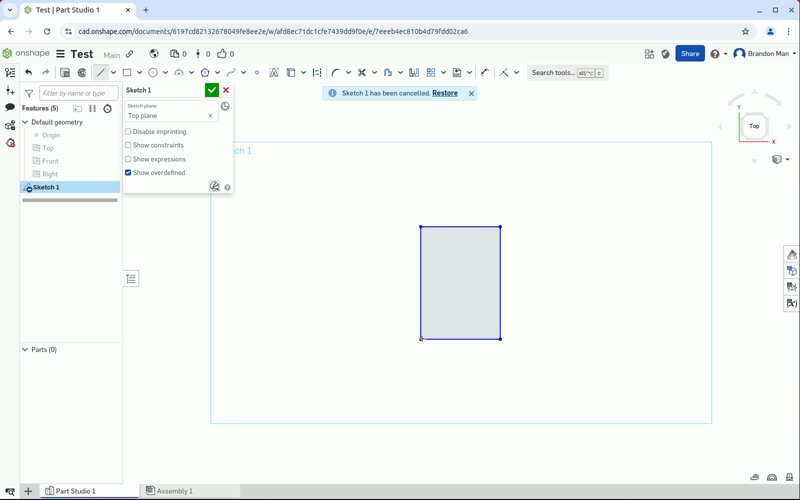
scroll(6)
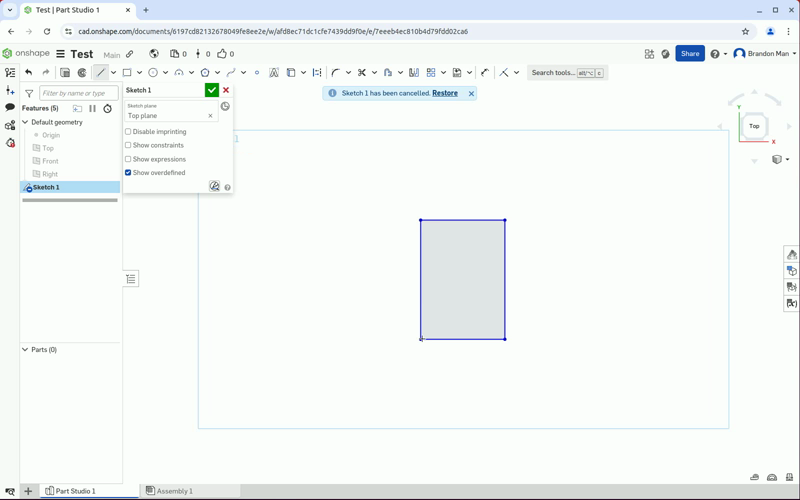
scroll(6)
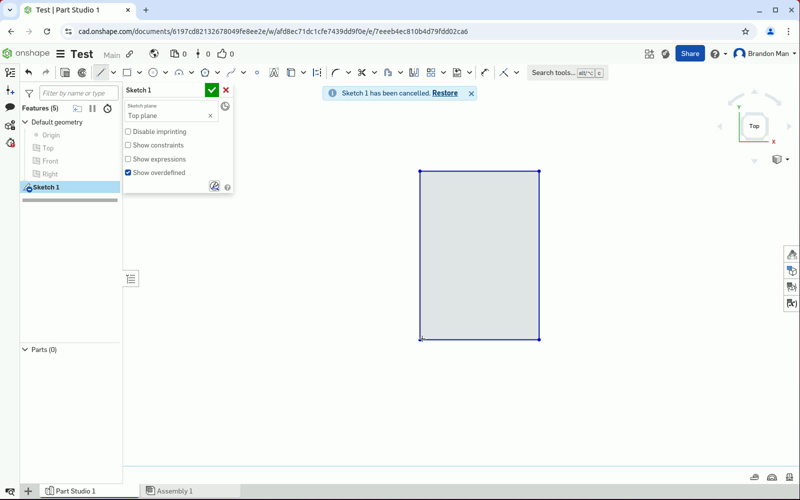
scroll(6)
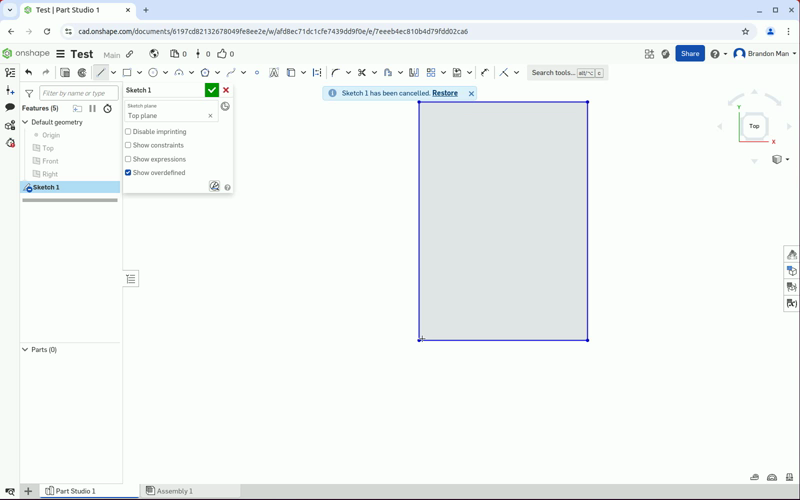
scroll(6)
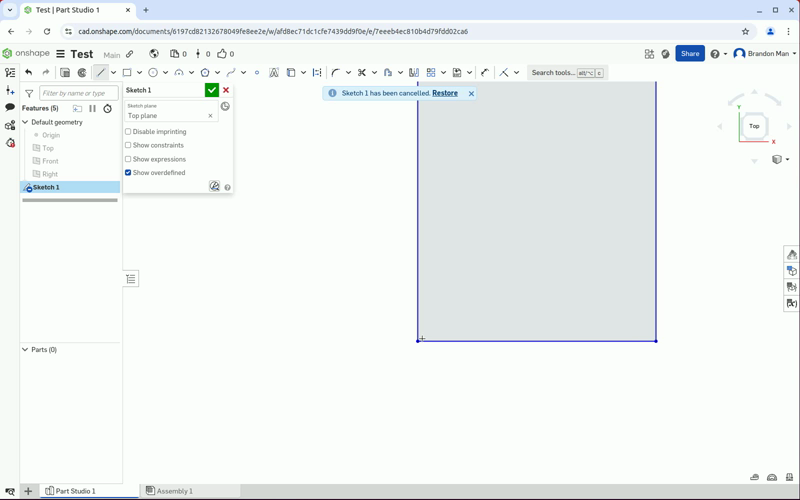
scroll(6)
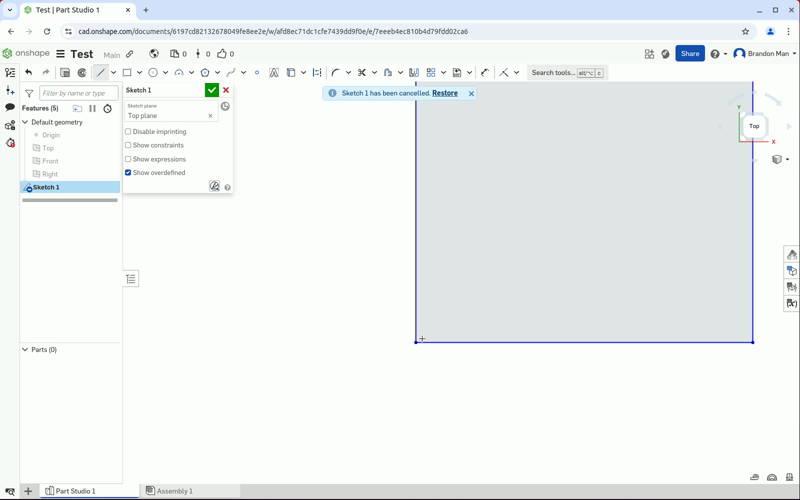
scroll(6)
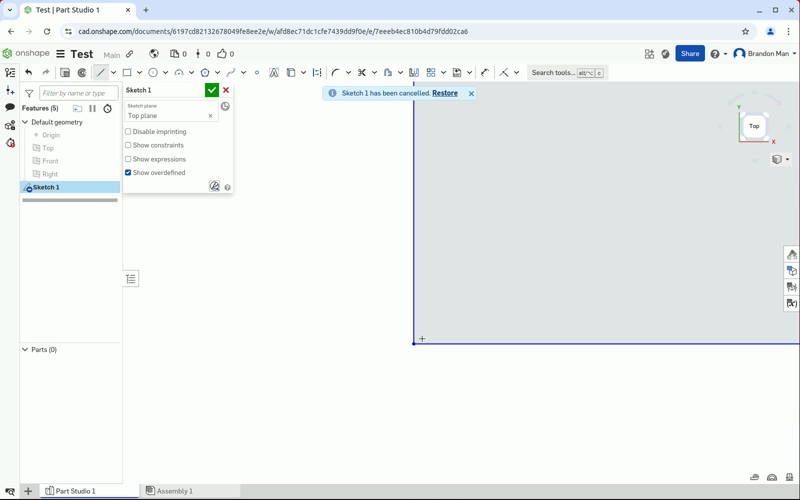
scroll(6)
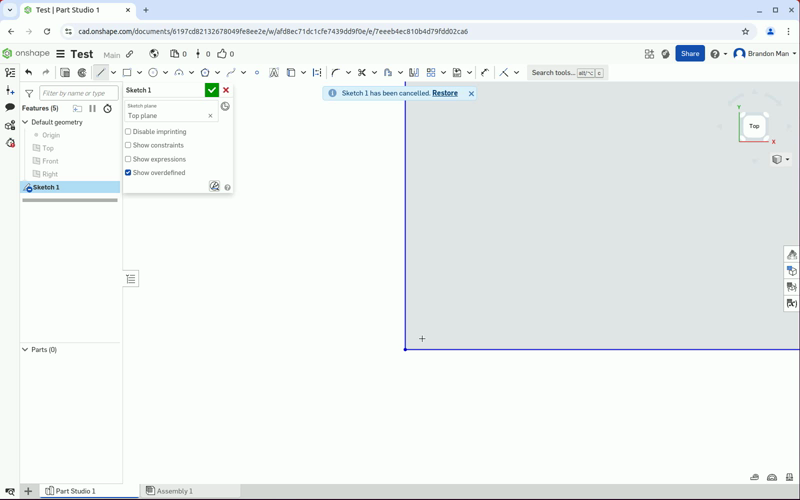
click(422, 338)
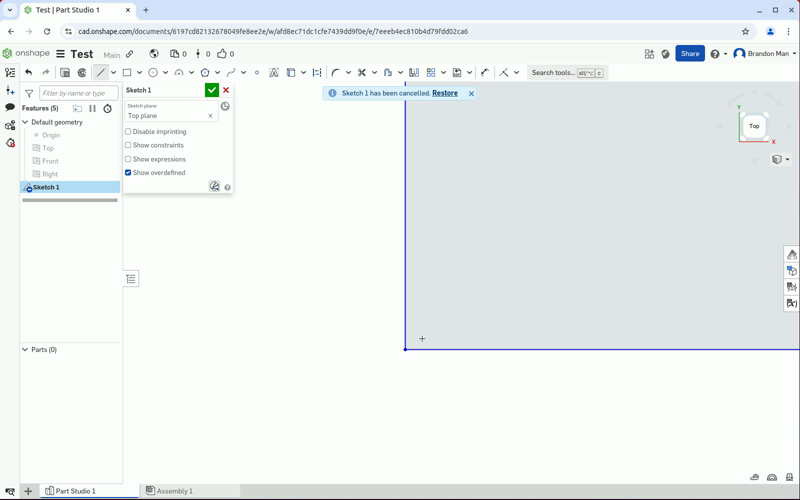
scroll(-6)
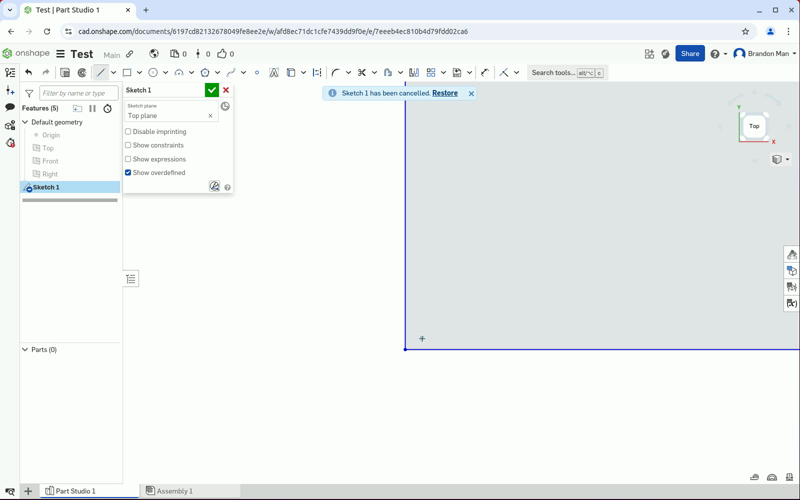
scroll(-6)
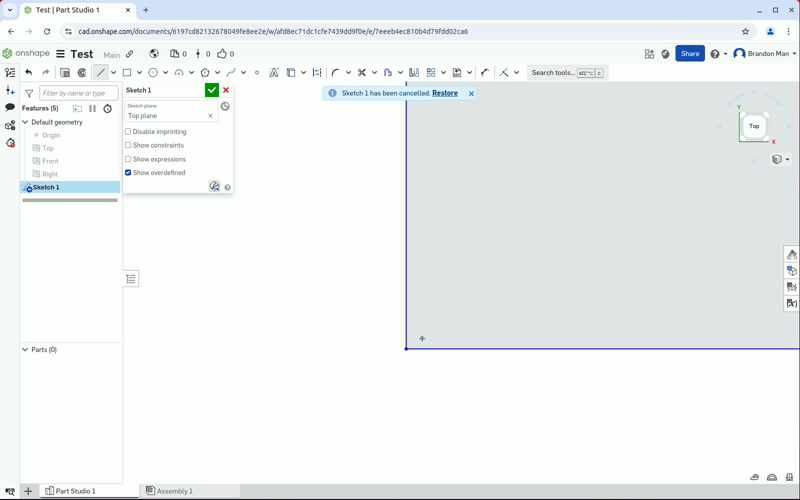
scroll(-6)
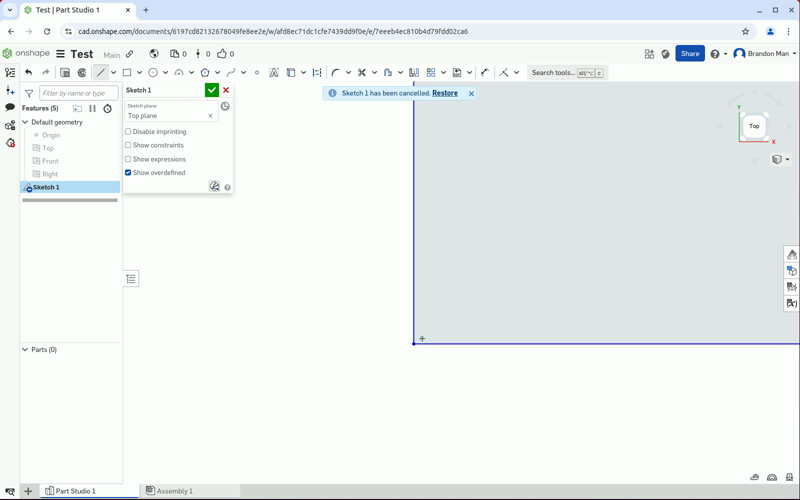
scroll(-6)
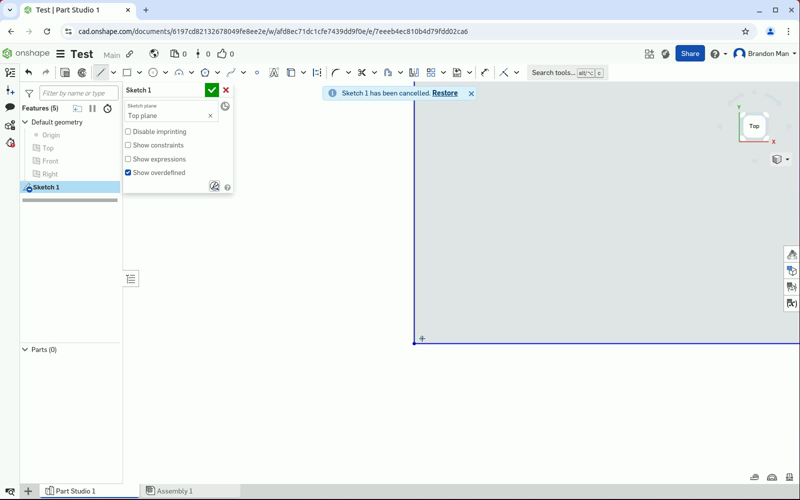
scroll(-6)
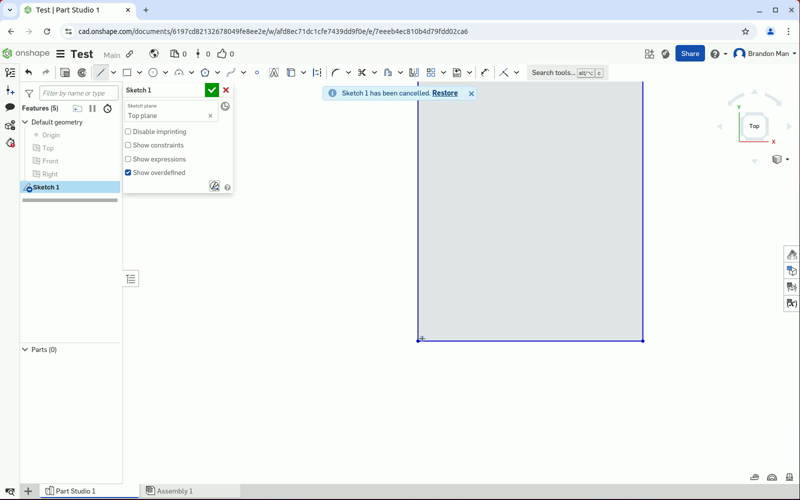
scroll(-6)
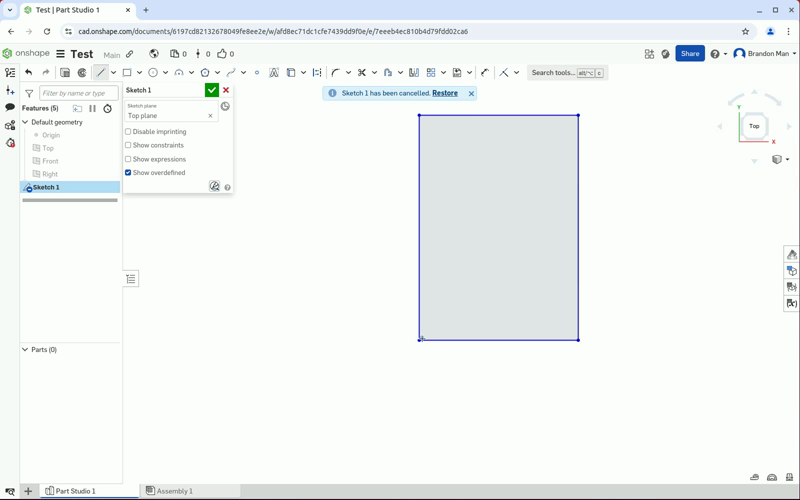
scroll(-6)
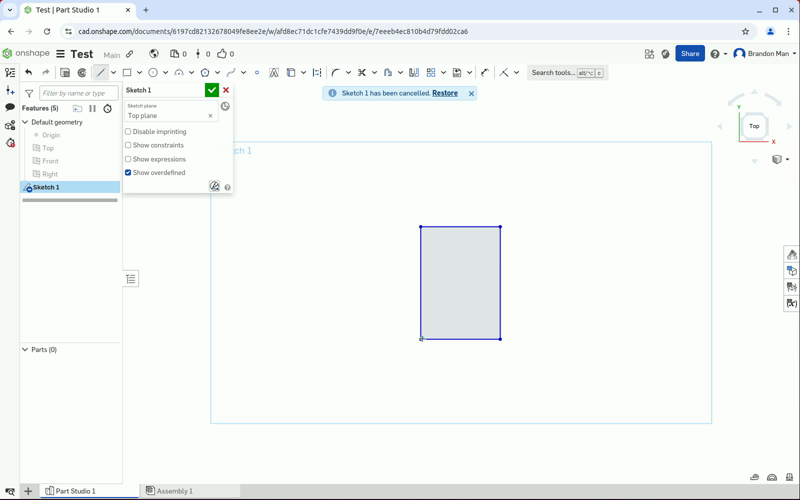
key_up(shift)
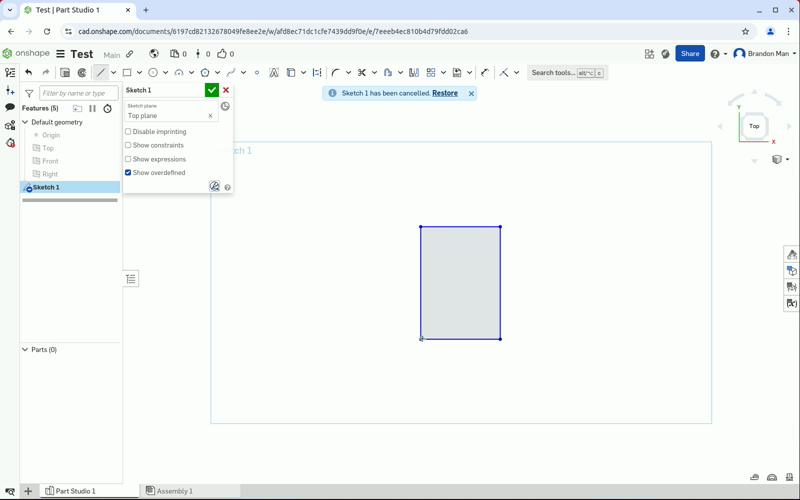
key_down(shift)
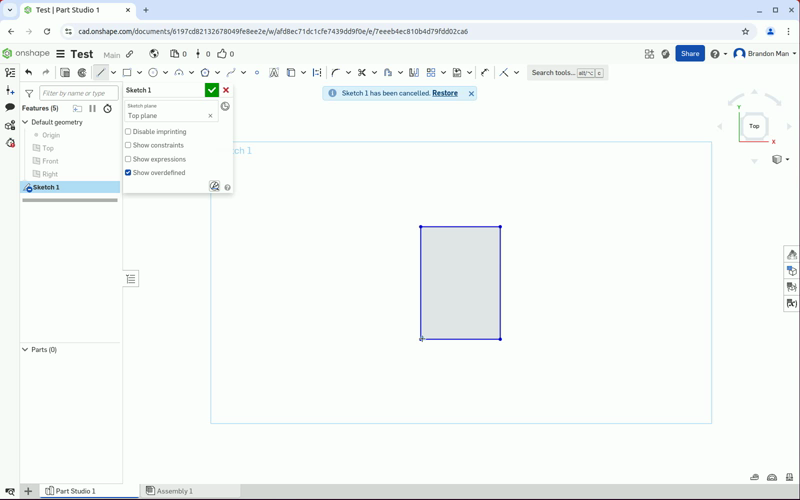
mouse_move(498, 338)
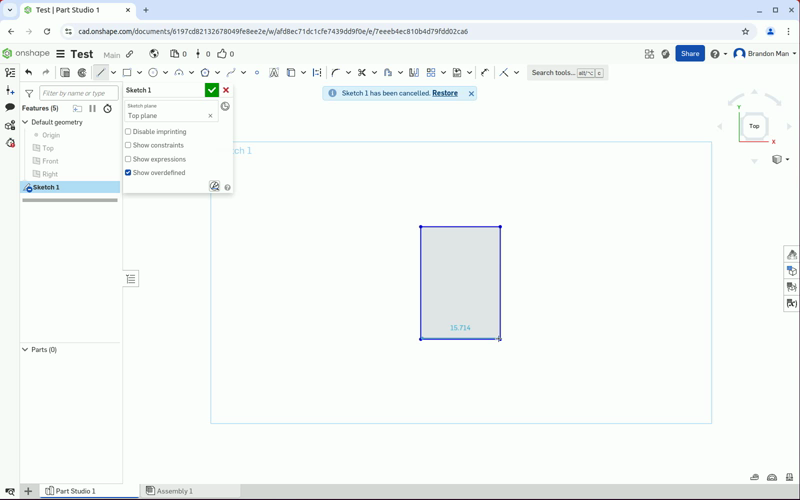
scroll(6)
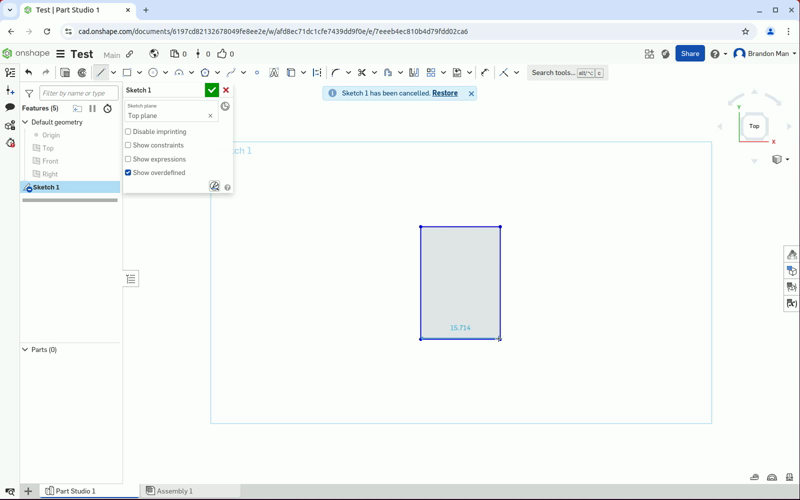
scroll(6)
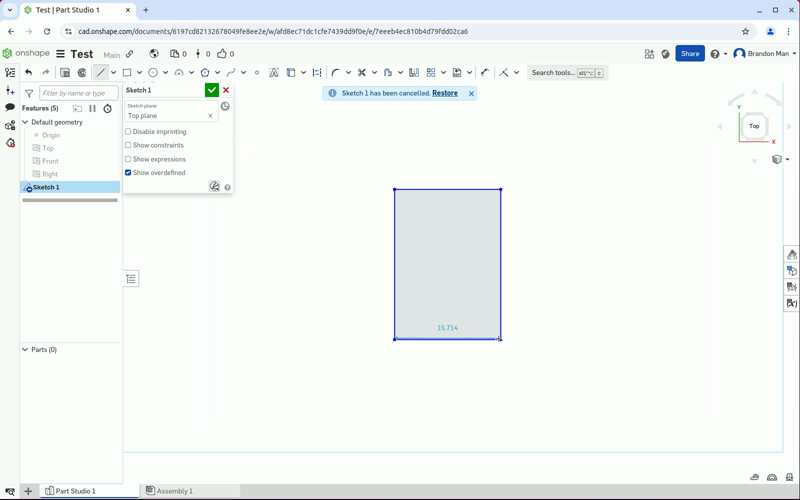
scroll(6)
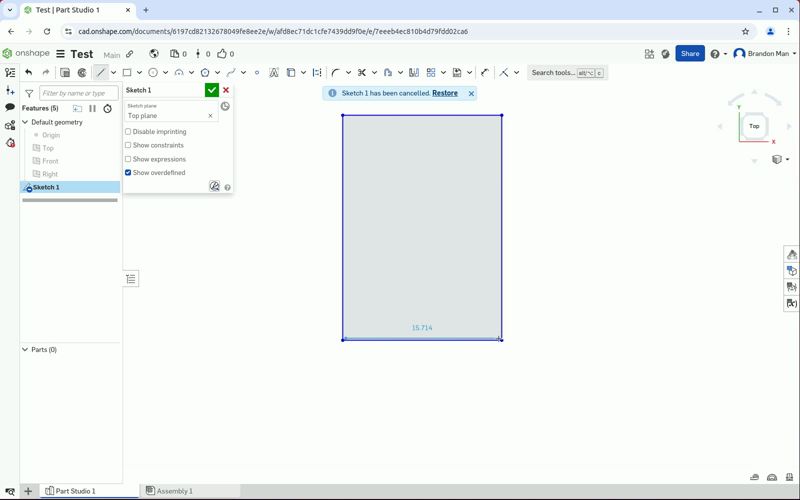
scroll(6)
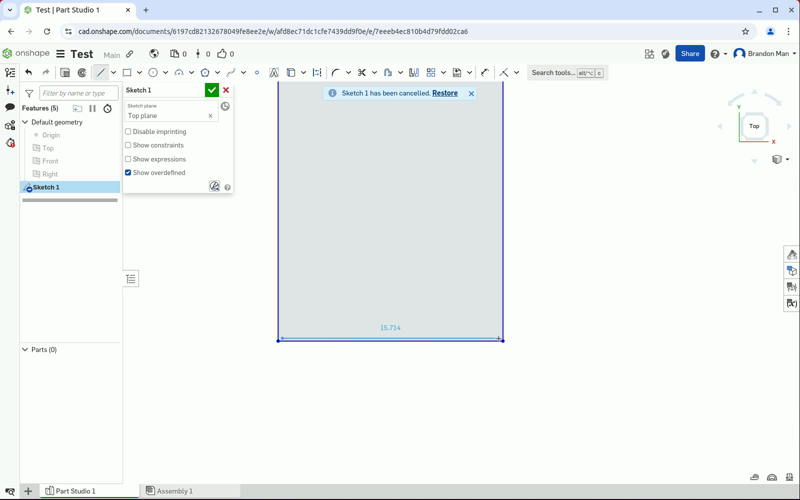
scroll(6)
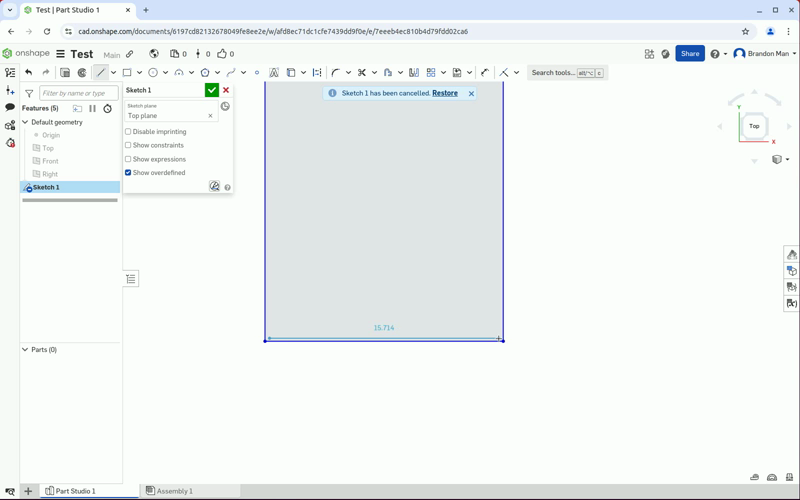
scroll(6)
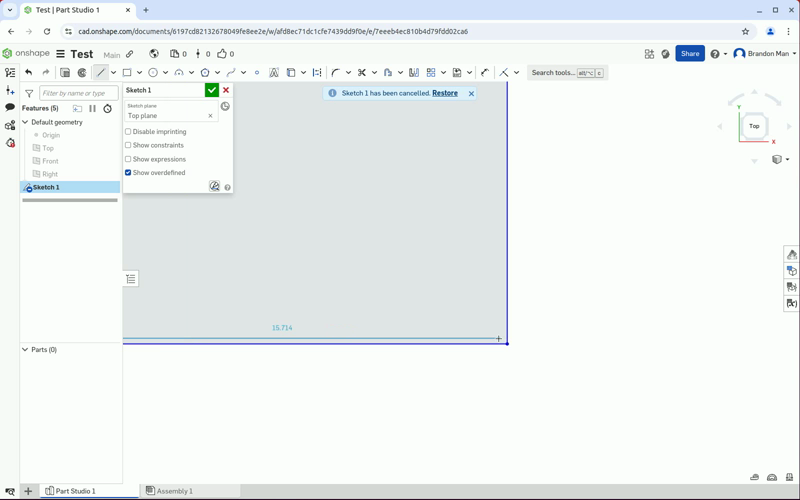
scroll(6)
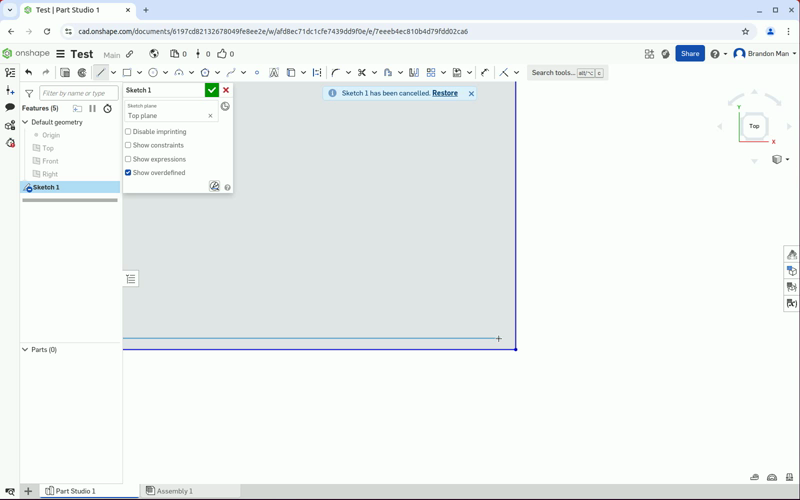
click(498, 338)
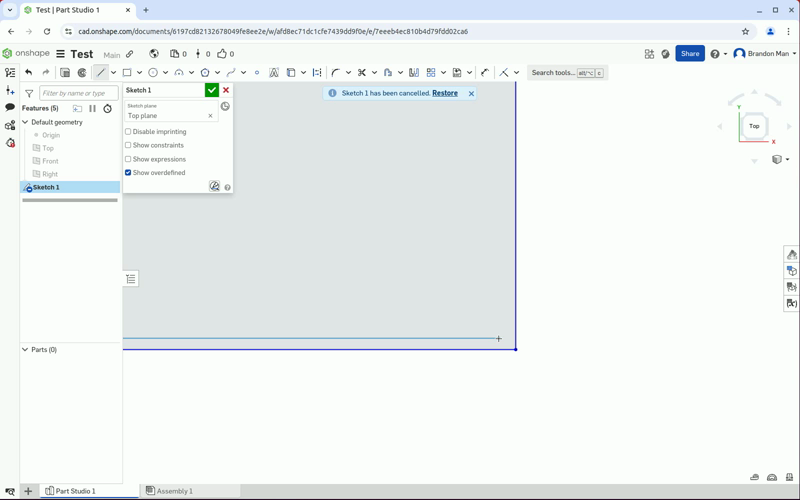
scroll(-6)
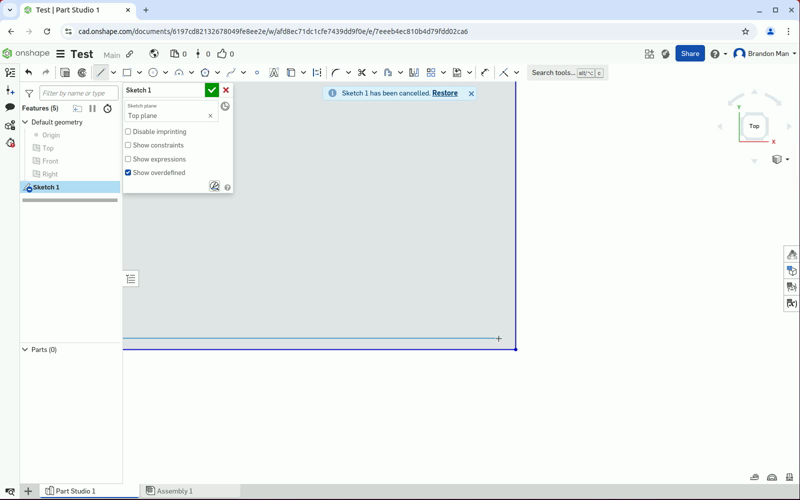
scroll(-6)
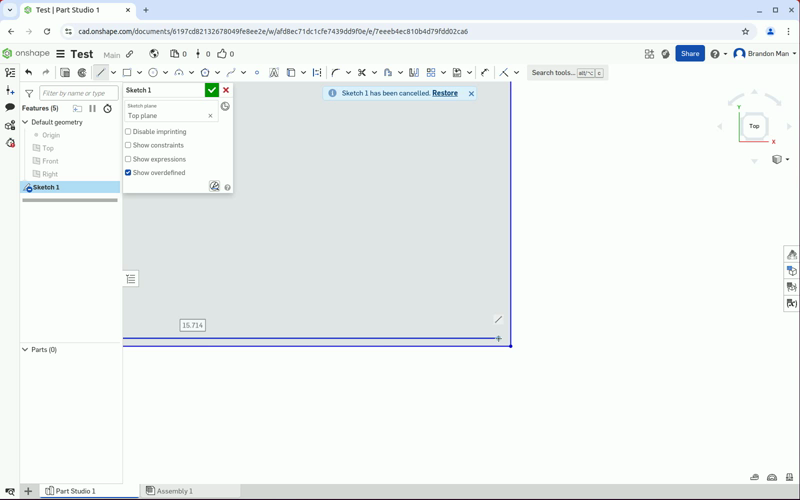
scroll(-6)
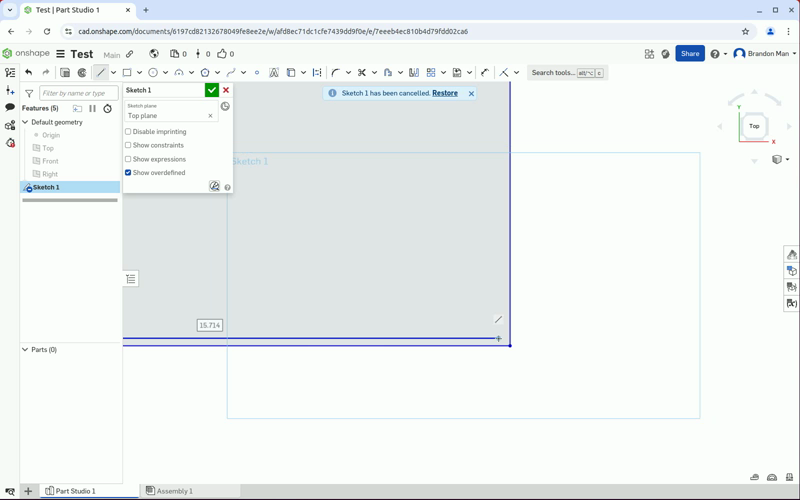
scroll(-6)
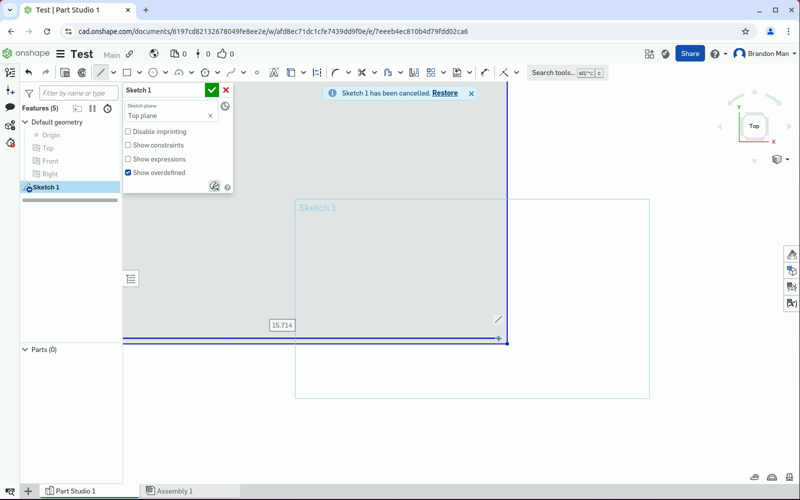
scroll(-6)
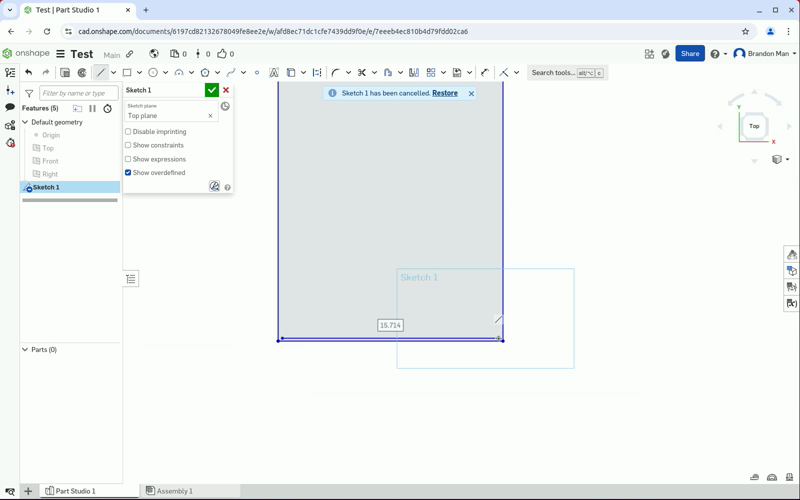
scroll(-6)
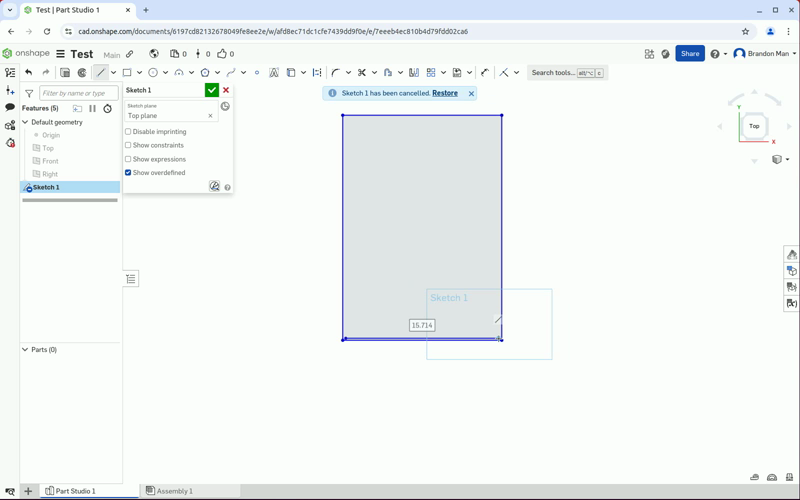
scroll(-6)
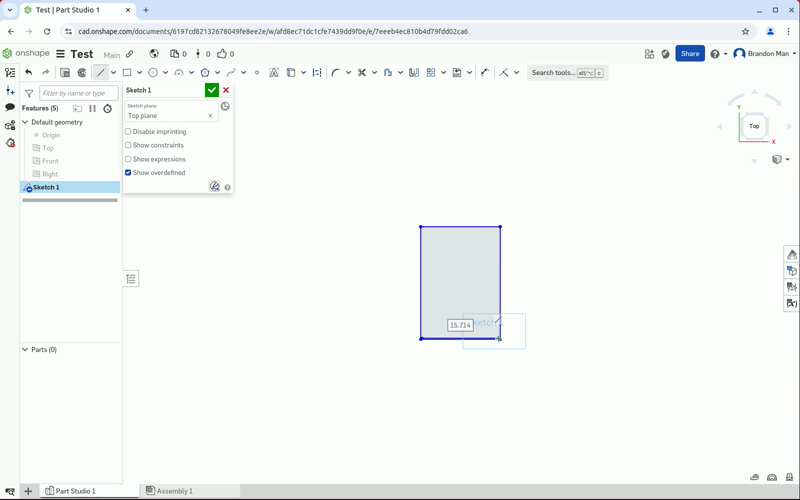
key_up(shift)
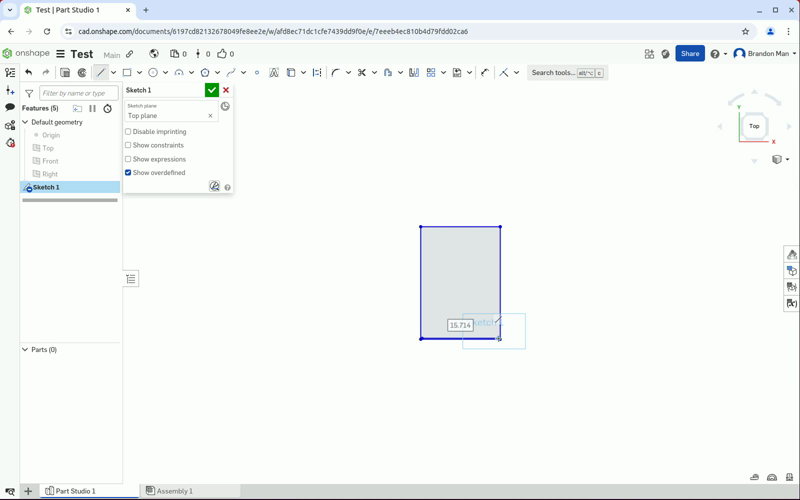
key_down(shift)
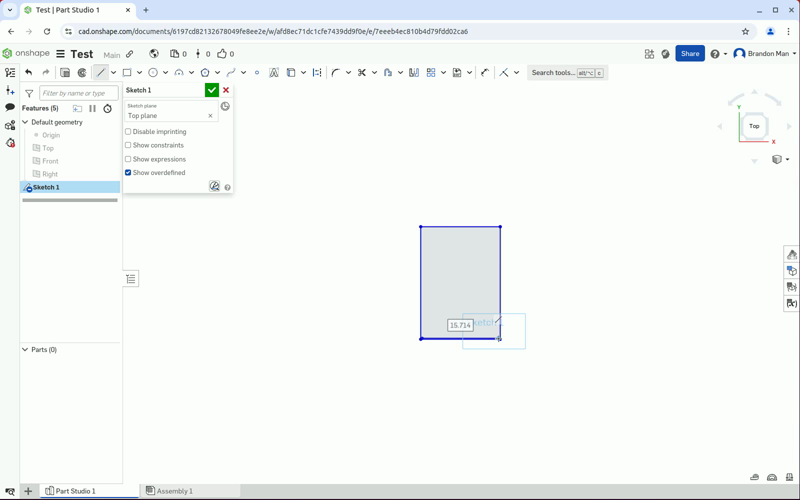
mouse_move(498, 227)
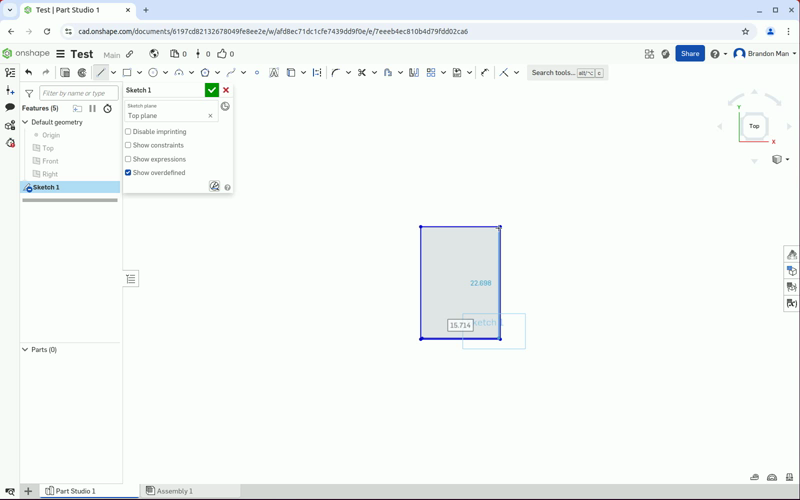
scroll(6)
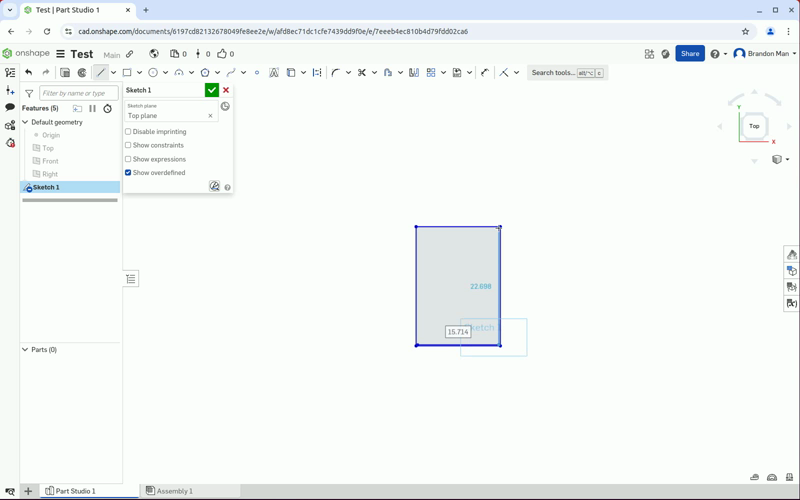
scroll(6)
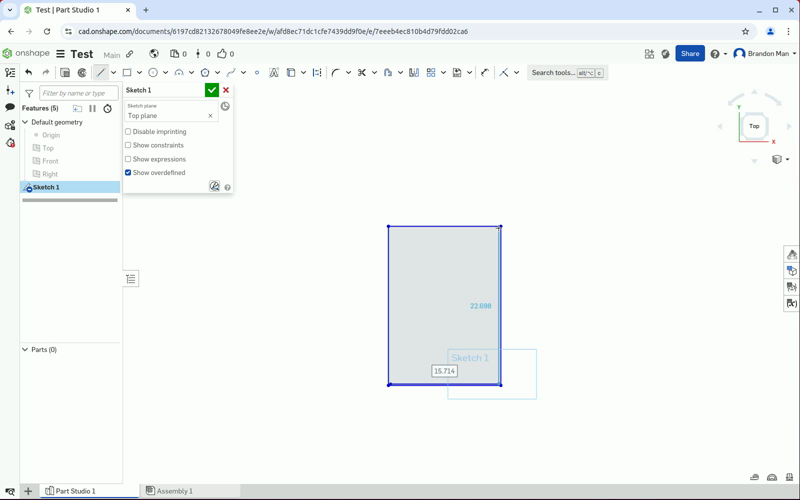
scroll(6)
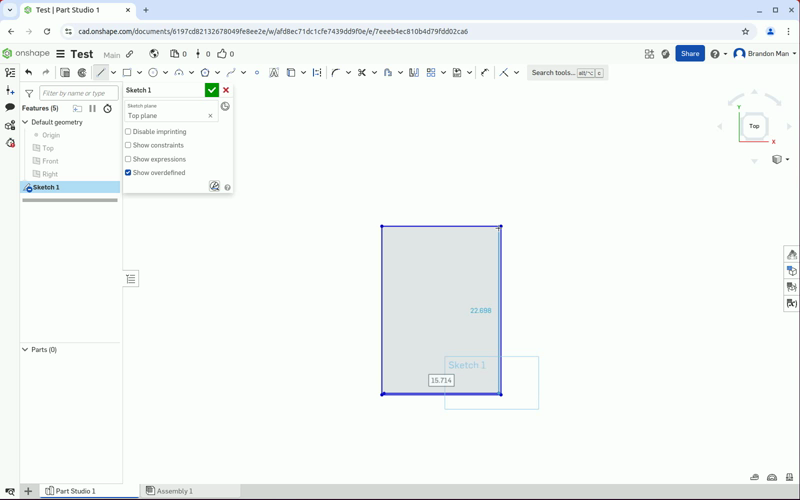
scroll(6)
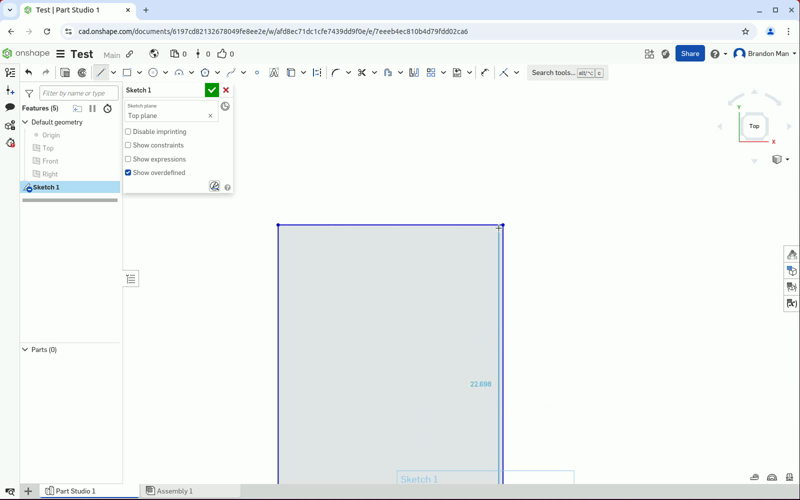
scroll(6)
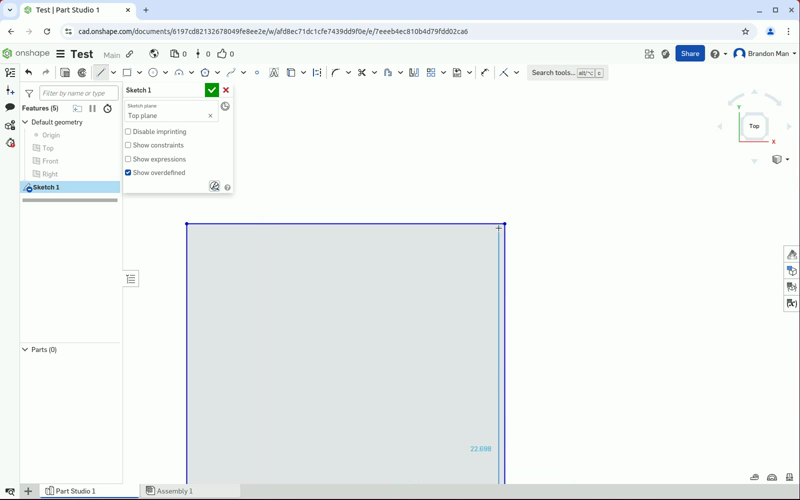
scroll(6)
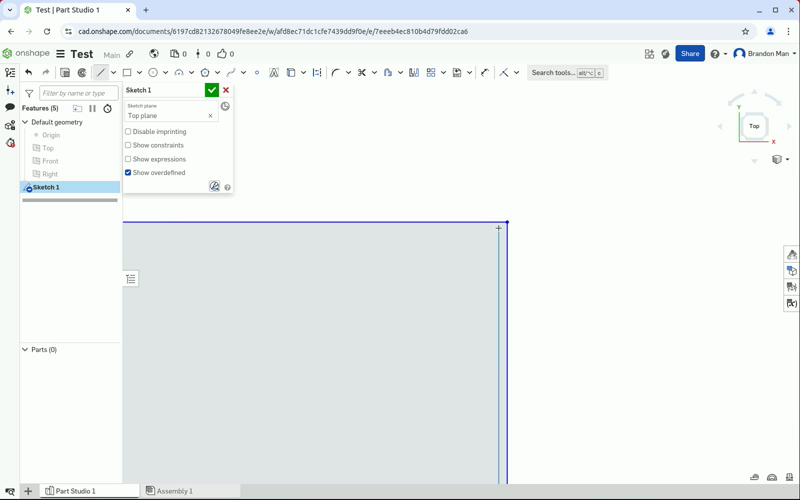
scroll(6)
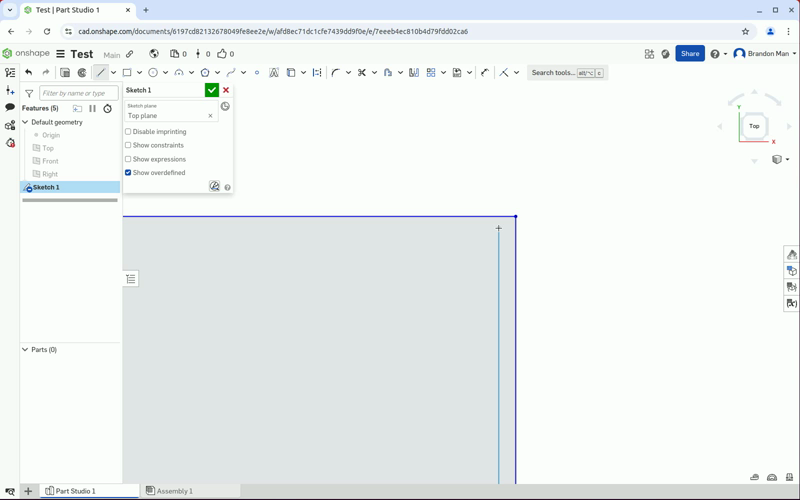
click(498, 227)
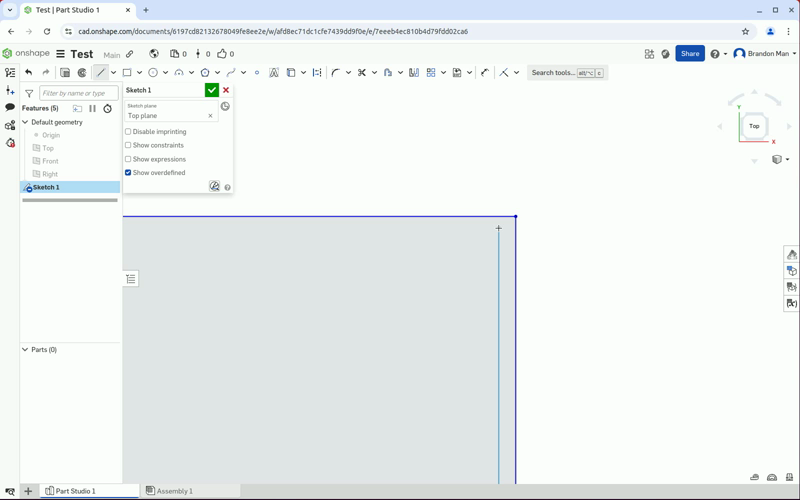
scroll(-6)
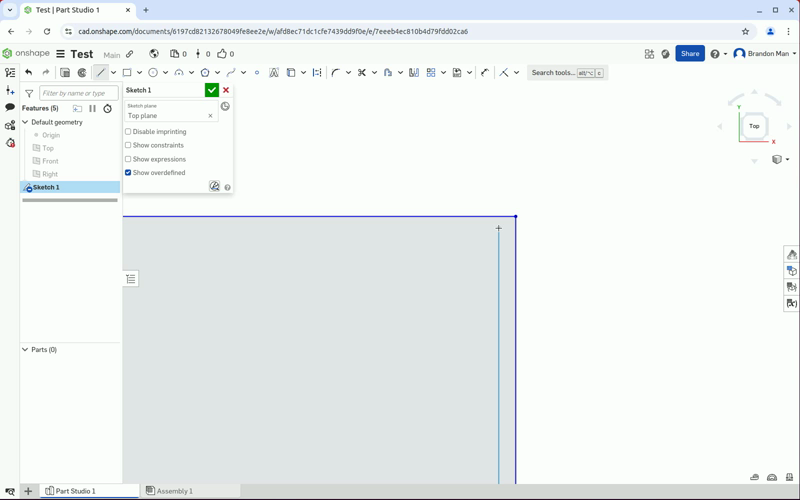
scroll(-6)
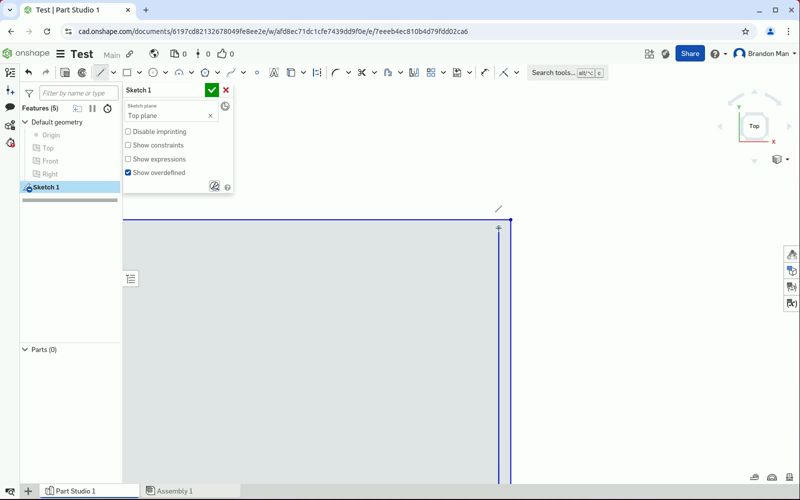
scroll(-6)
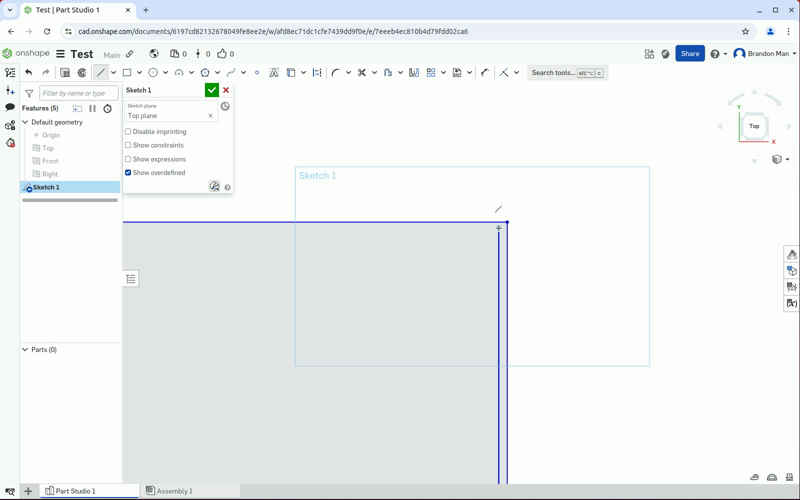
scroll(-6)
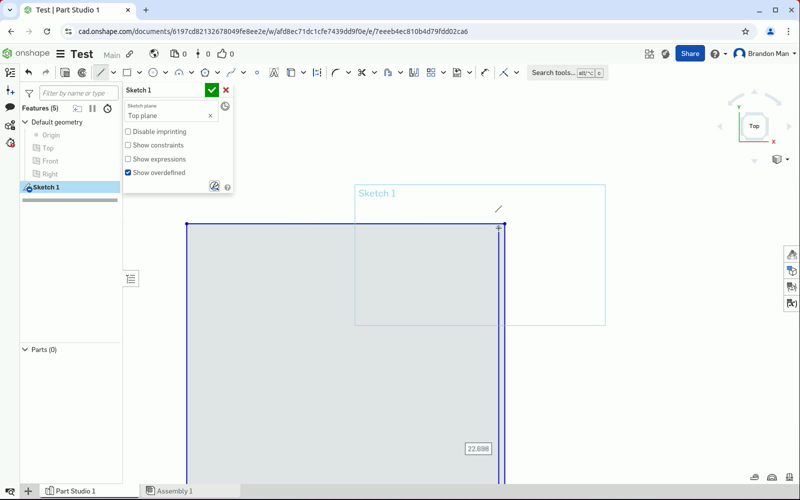
scroll(-6)
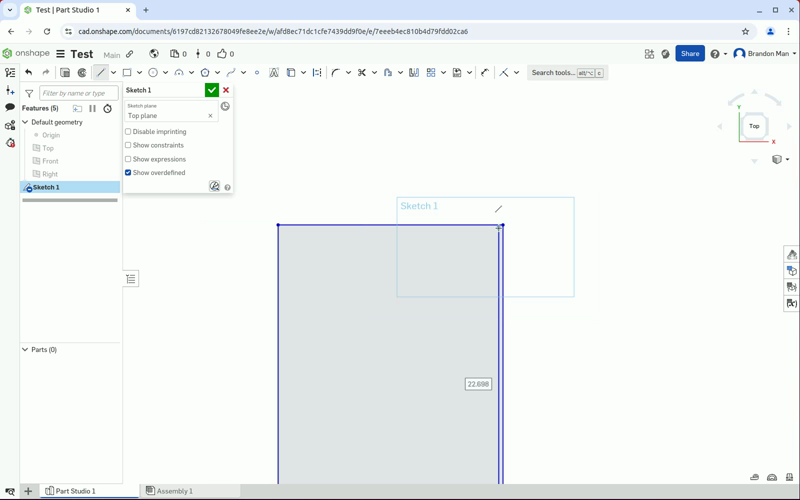
scroll(-6)
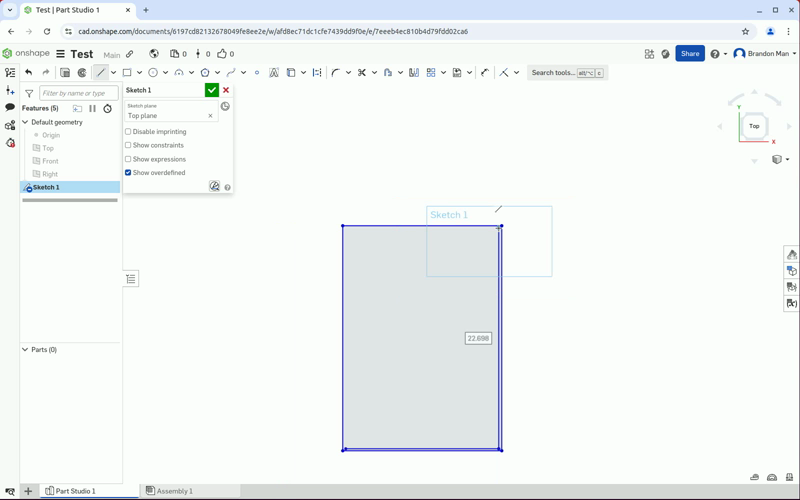
scroll(-6)
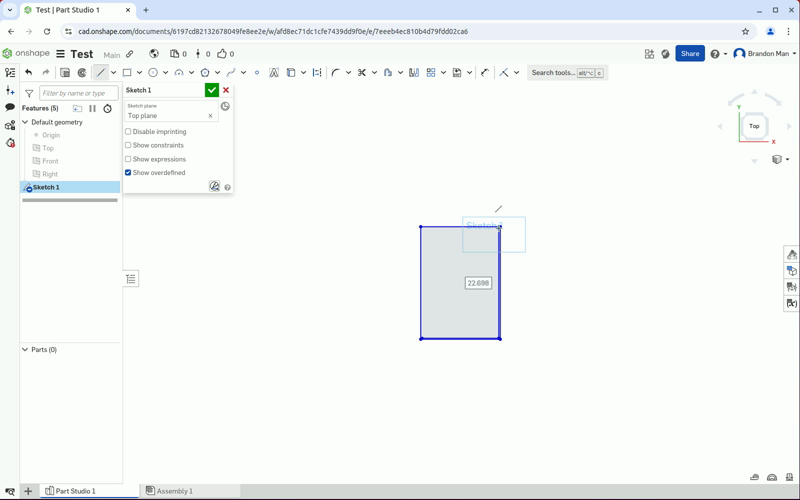
key_up(shift)
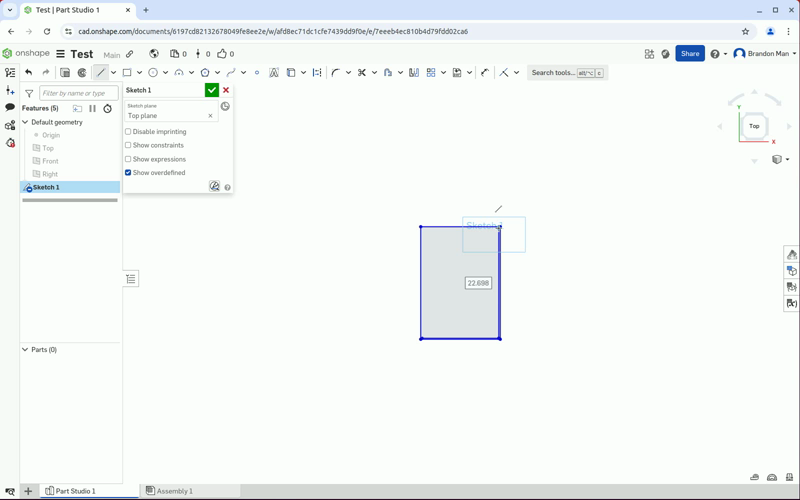
key_down(shift)
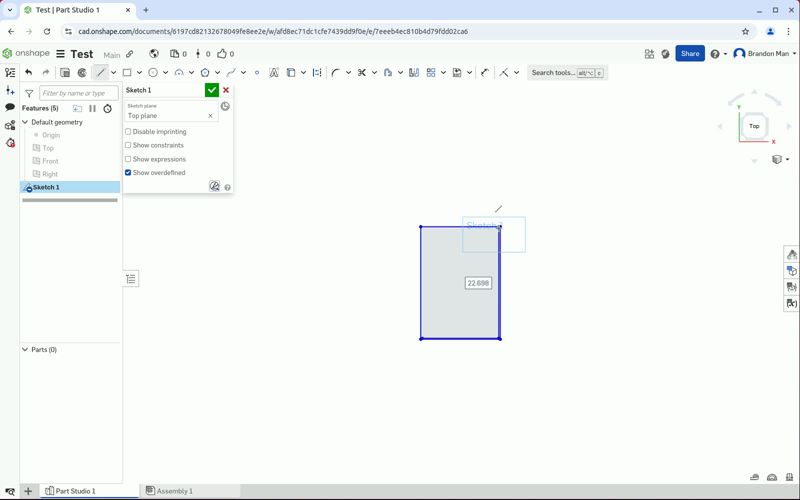
mouse_move(422, 227)
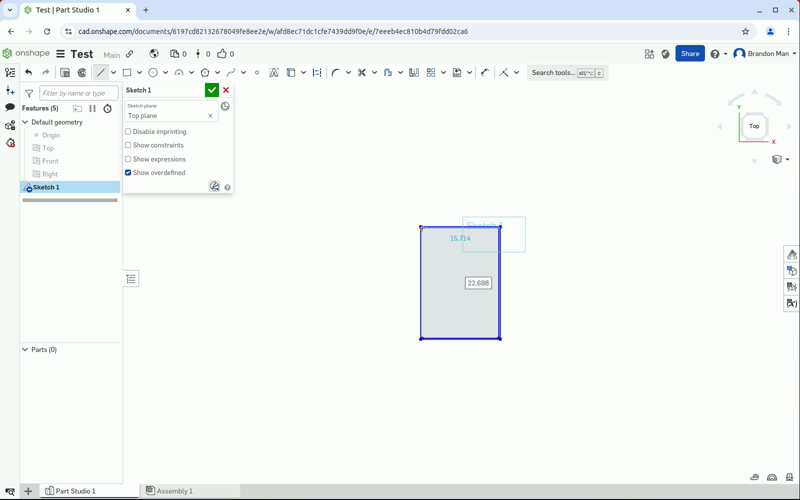
scroll(6)
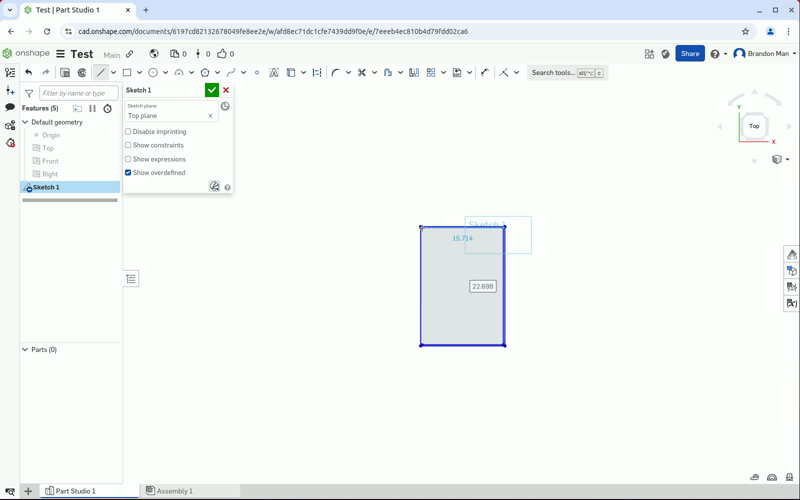
scroll(6)
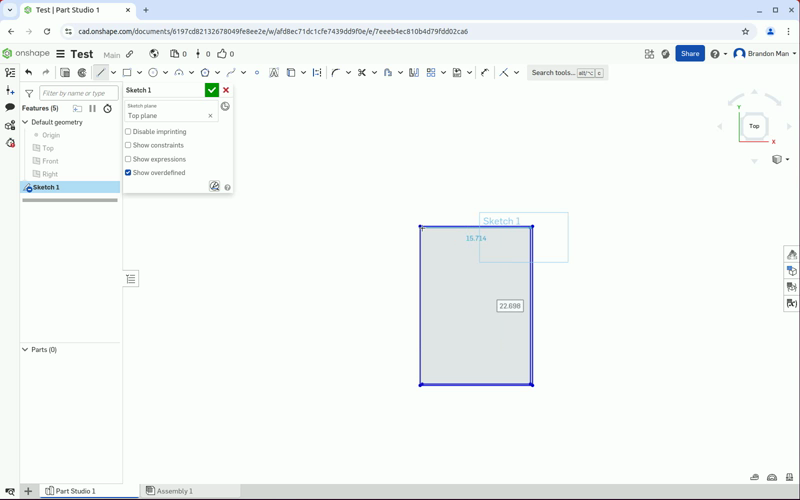
scroll(6)
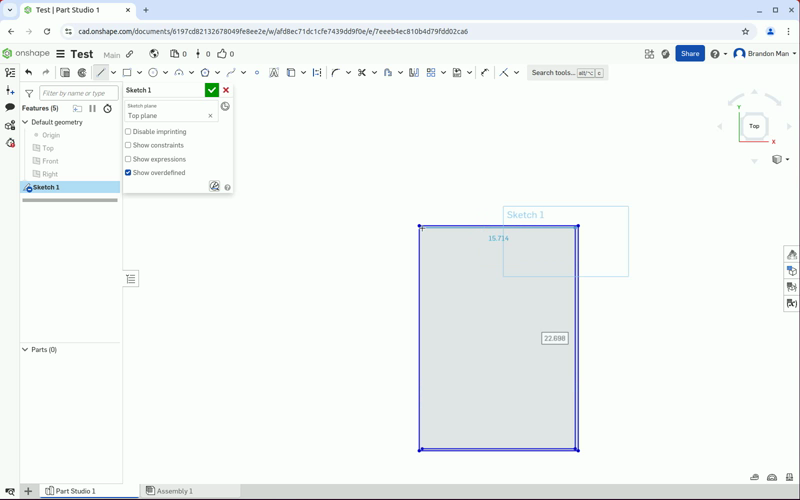
scroll(6)
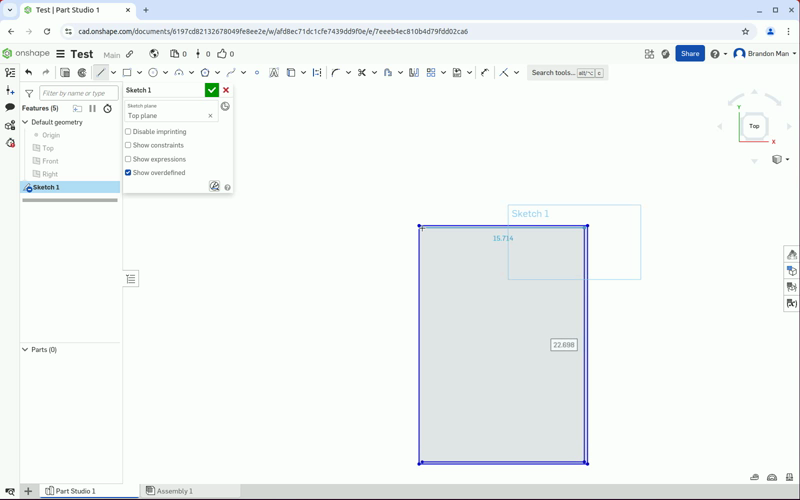
scroll(6)
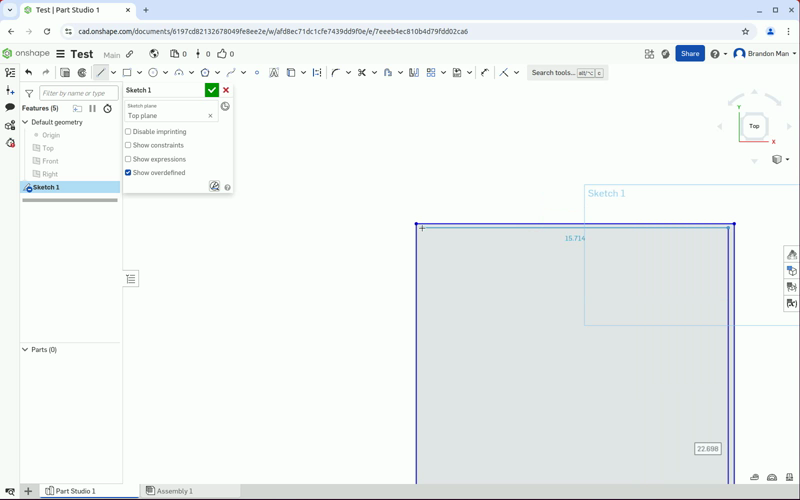
scroll(6)
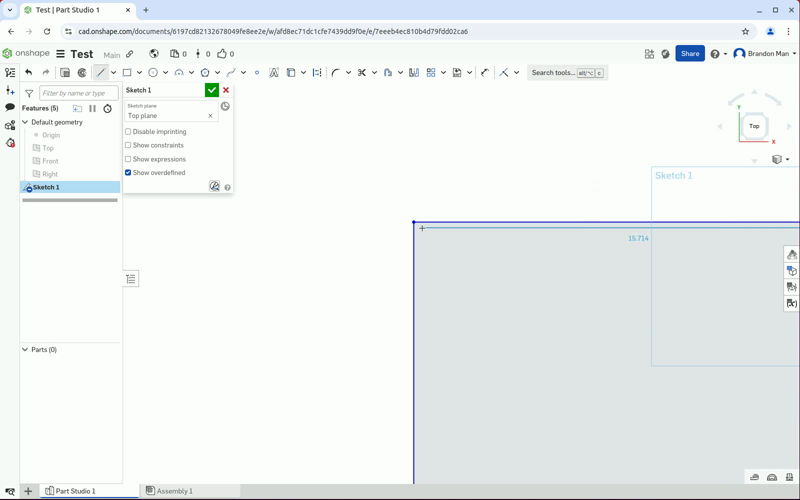
scroll(6)
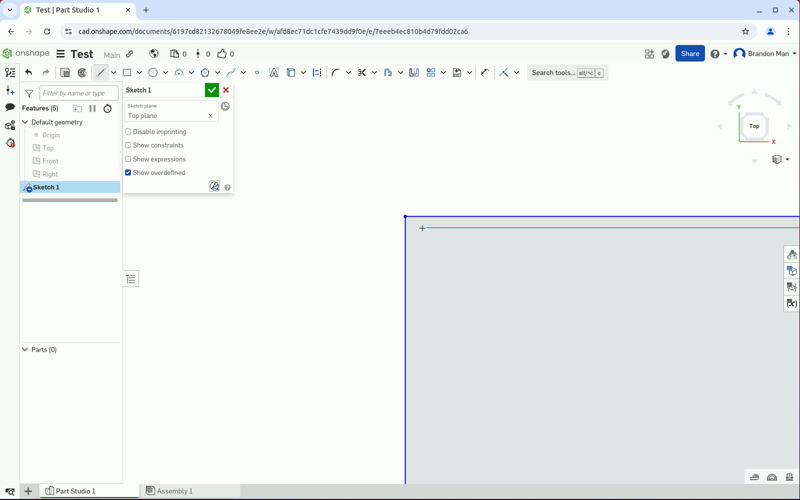
click(422, 227)
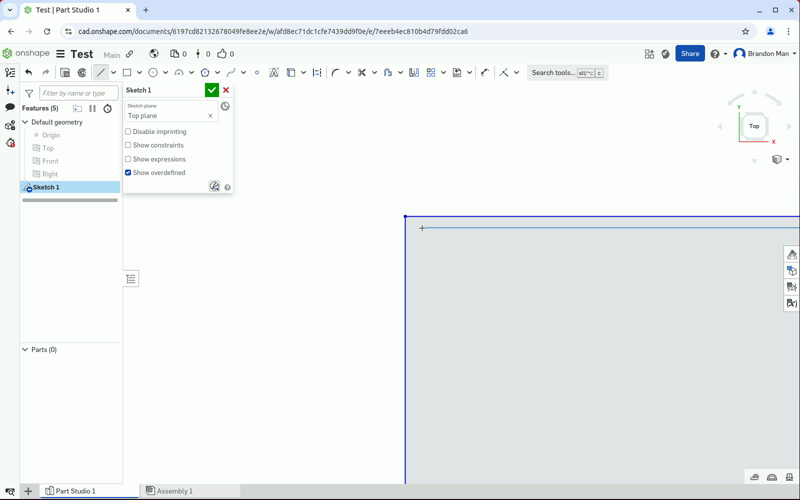
scroll(-6)
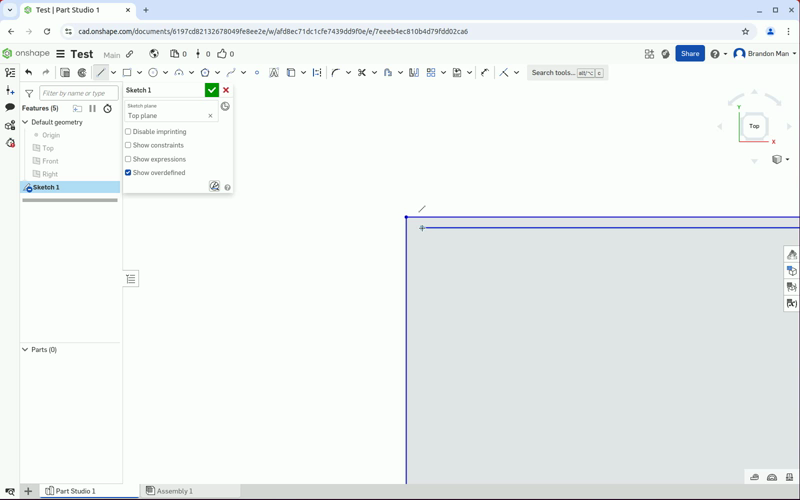
scroll(-6)
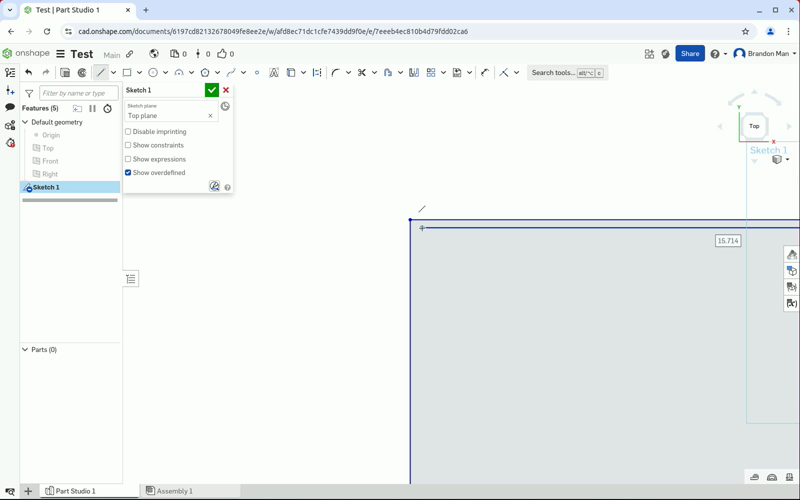
scroll(-6)
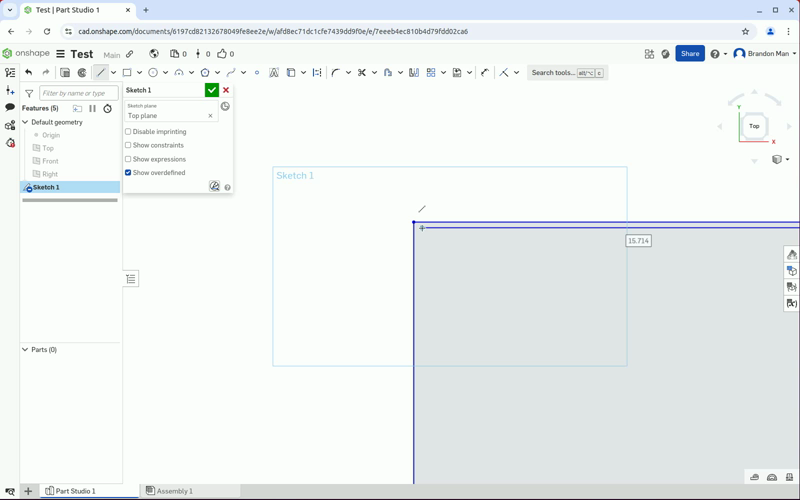
scroll(-6)
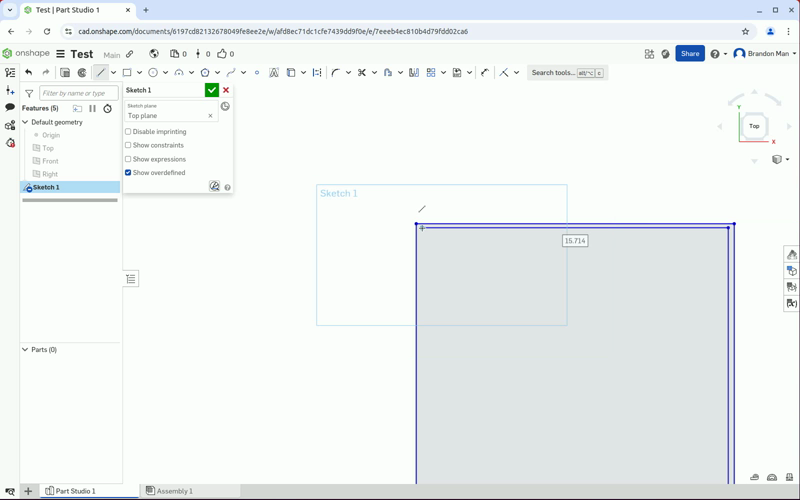
scroll(-6)
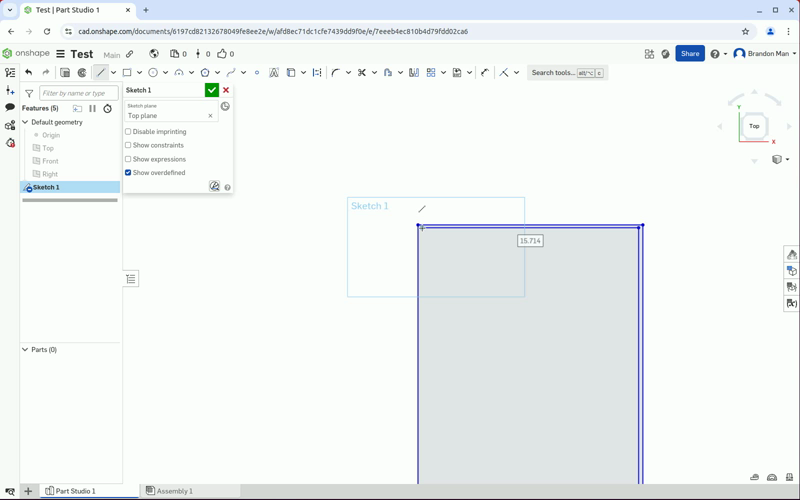
scroll(-6)
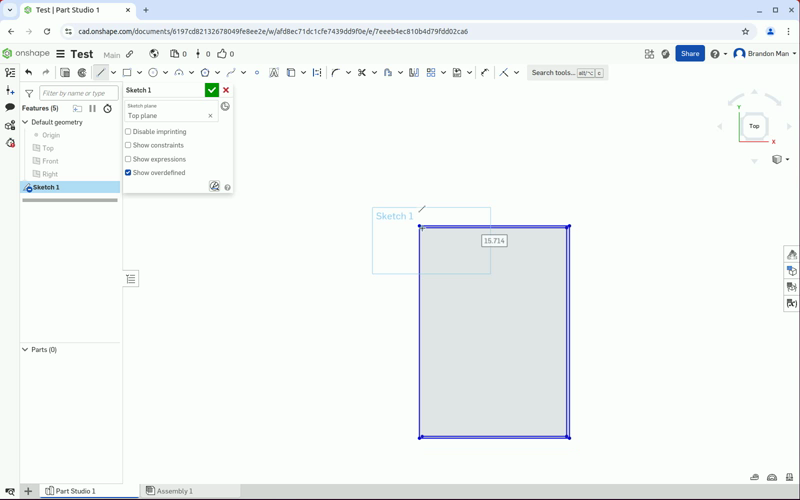
scroll(-6)
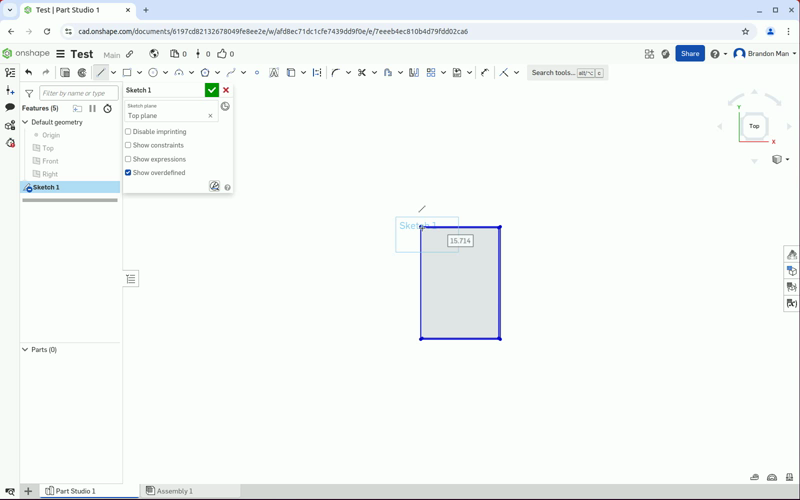
key_up(shift)
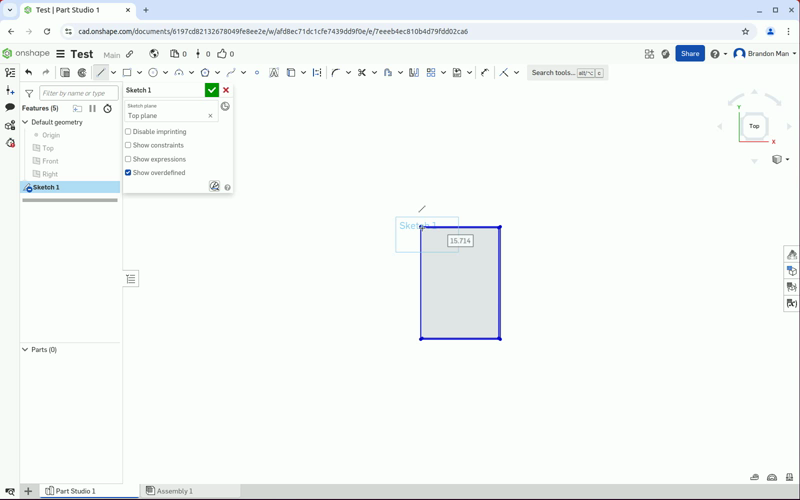
key_down(shift)
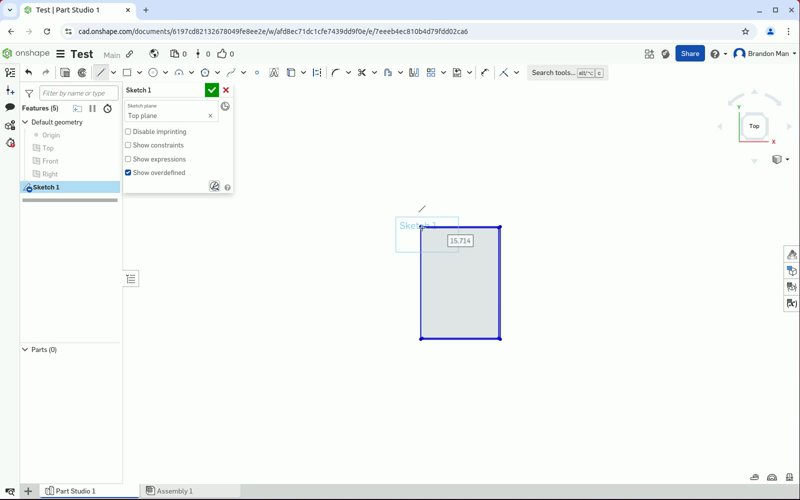
mouse_move(422, 338)
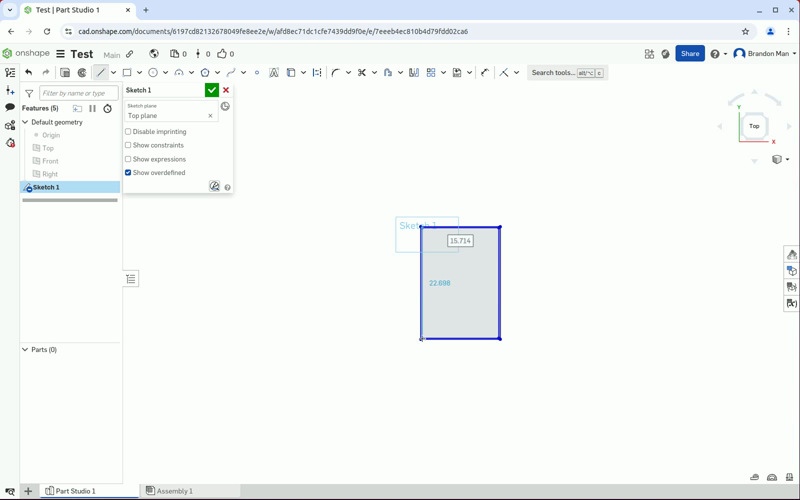
scroll(6)
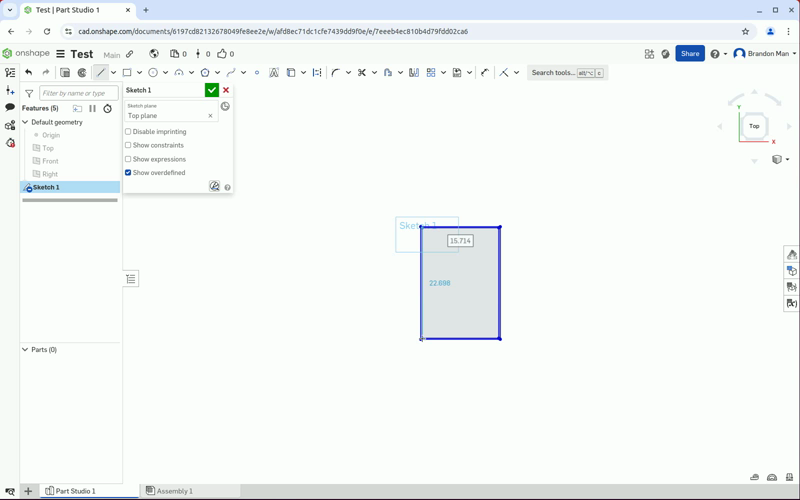
scroll(6)
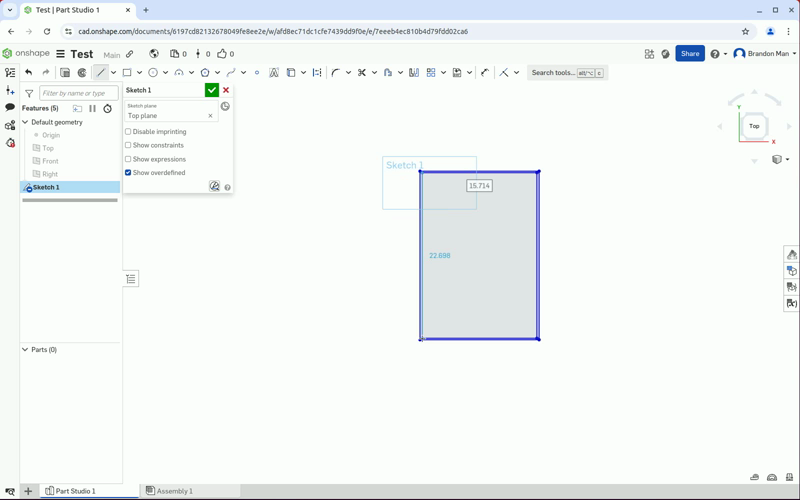
scroll(6)
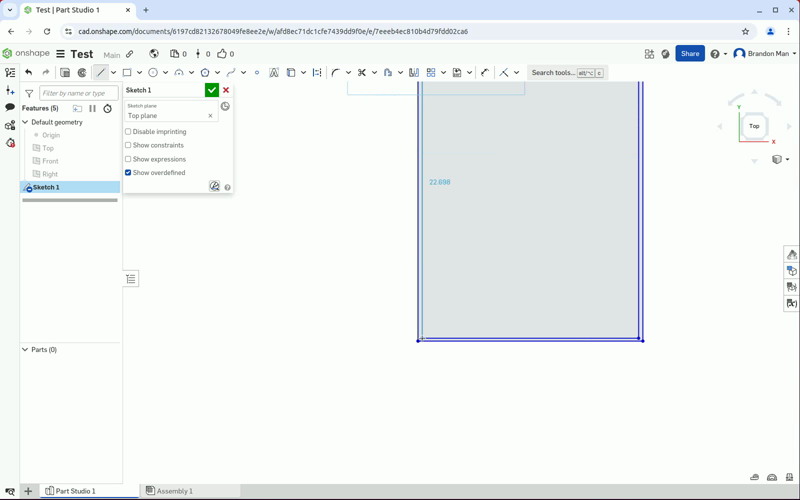
scroll(6)
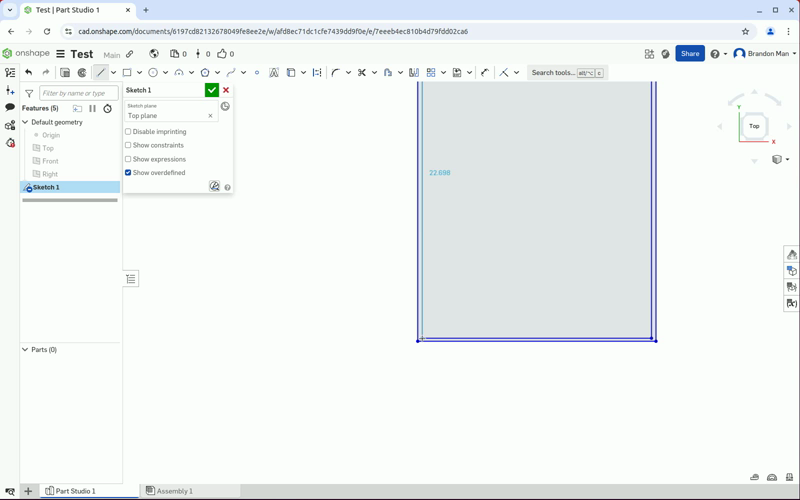
scroll(6)
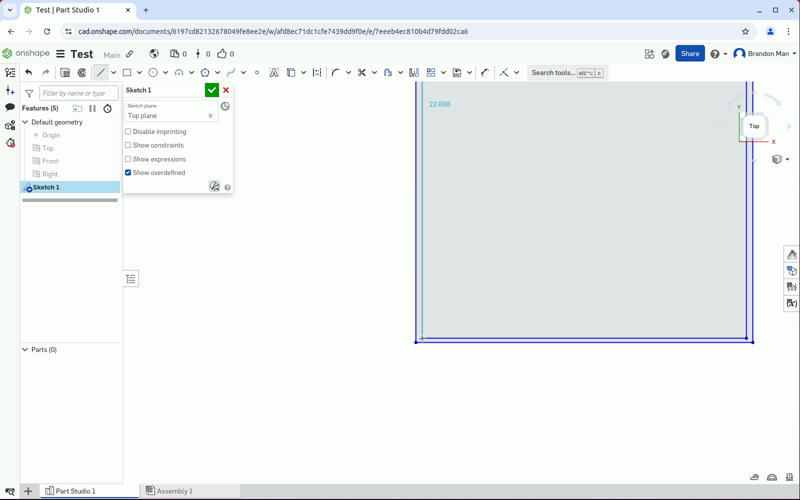
scroll(6)
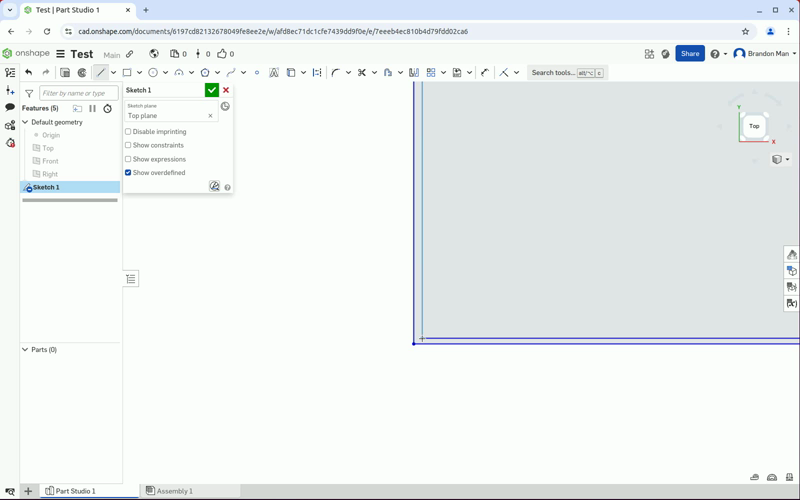
scroll(6)
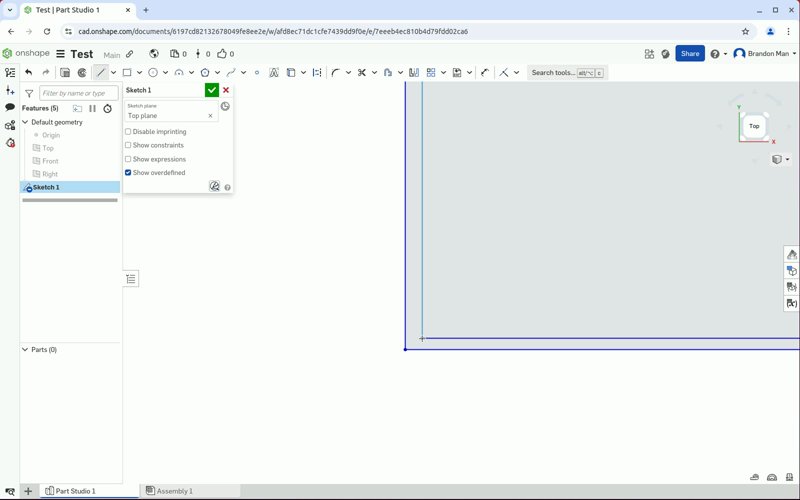
key_up(shift)
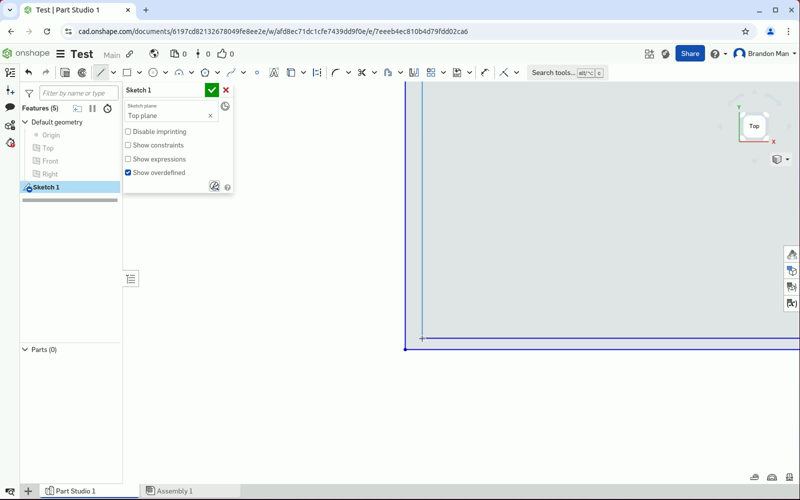
click(422, 338)
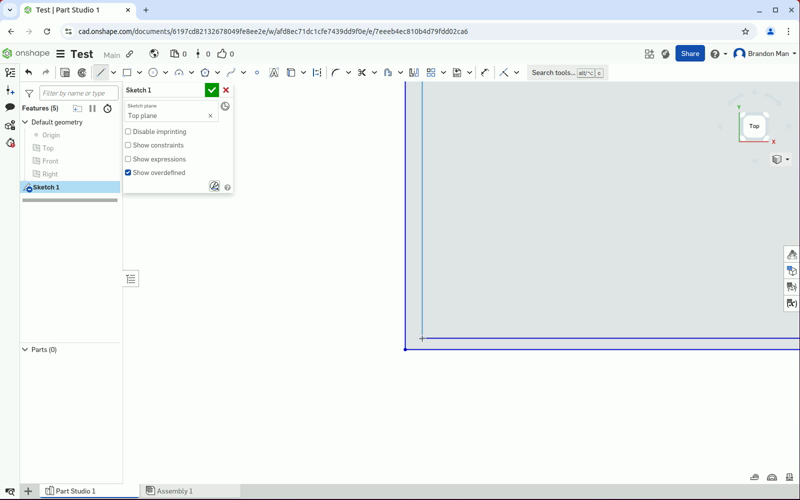
scroll(-6)
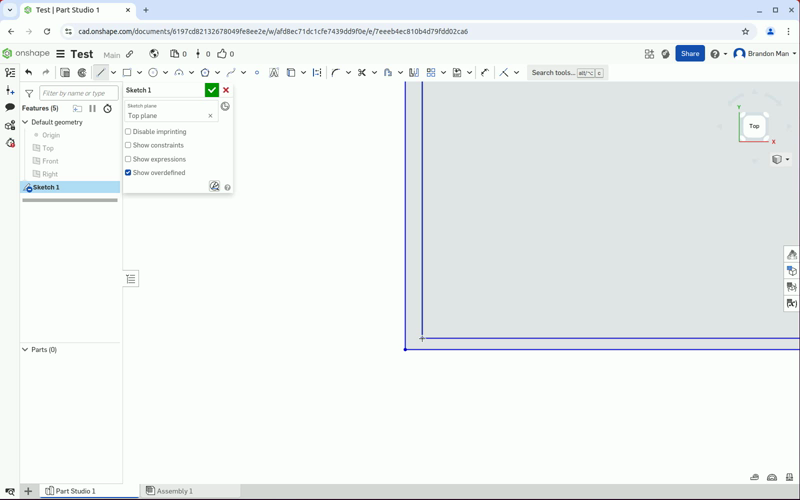
scroll(-6)
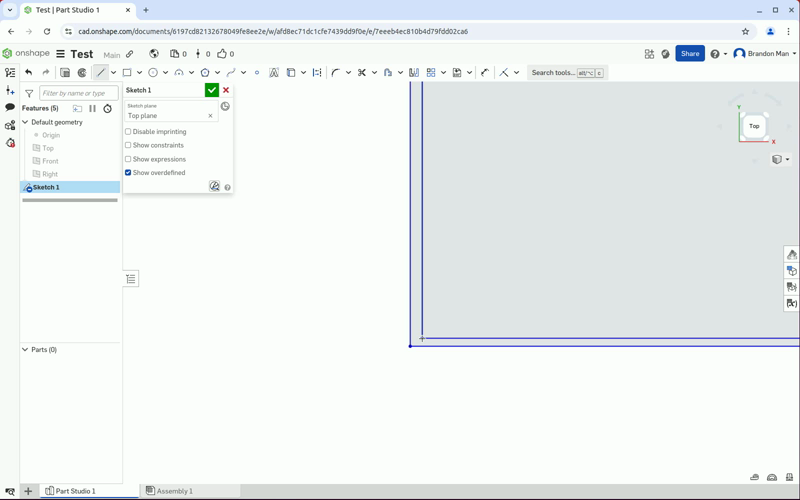
scroll(-6)
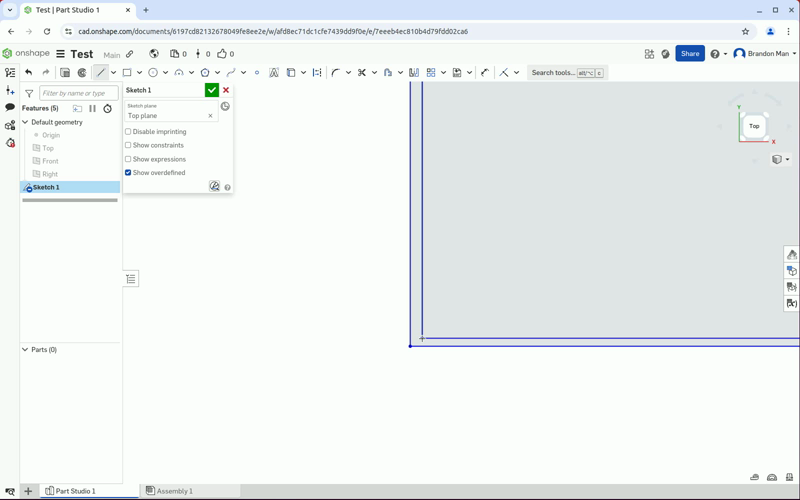
scroll(-6)
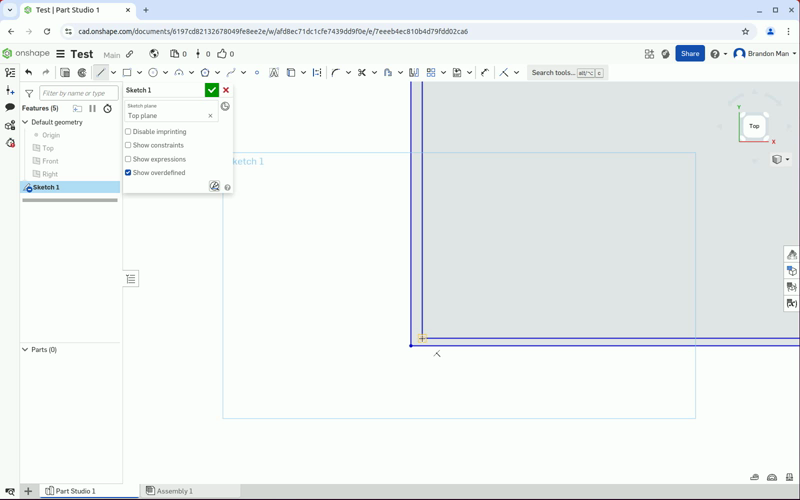
scroll(-6)
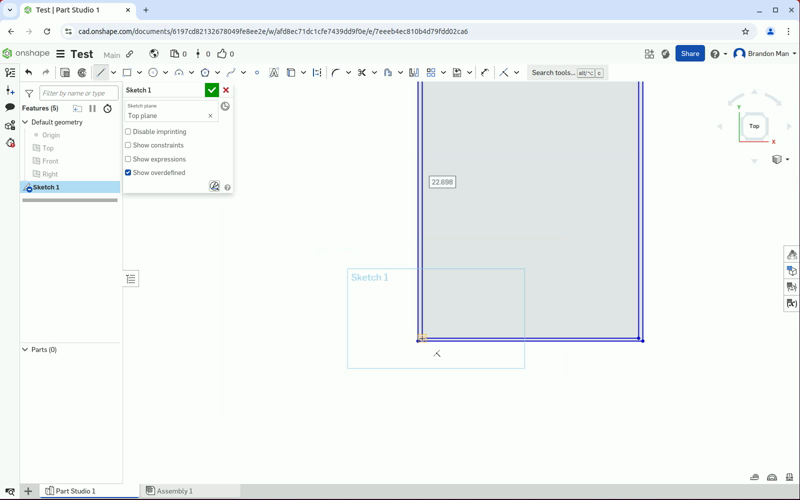
scroll(-6)
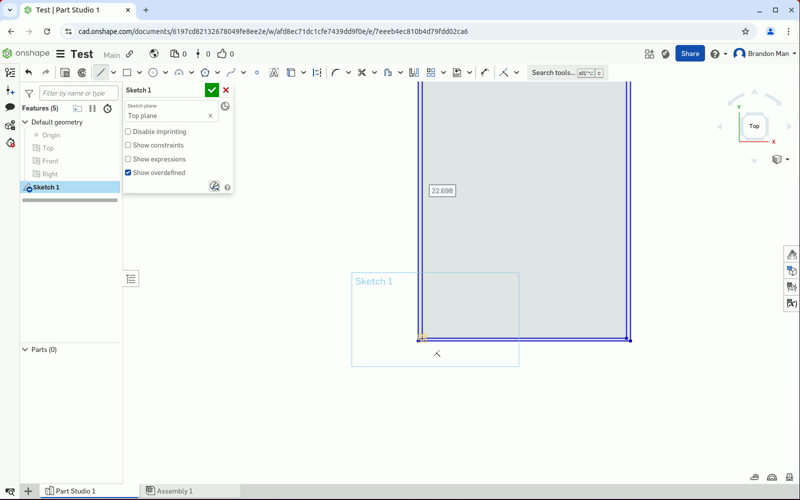
scroll(-6)
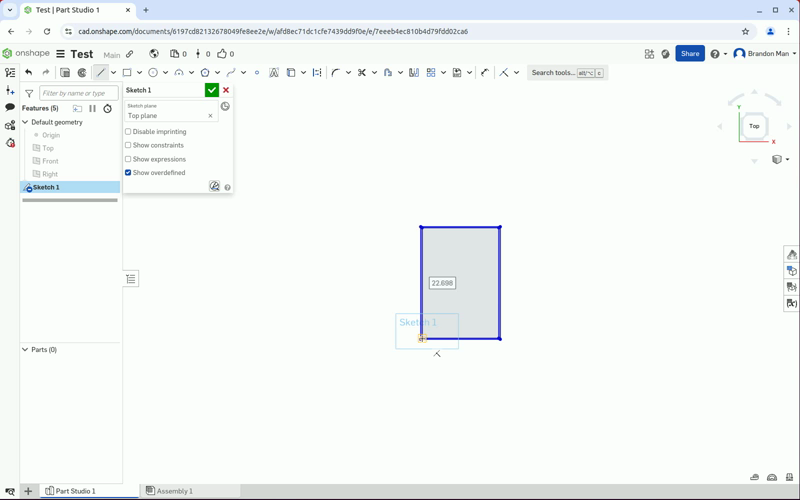
key(esc)
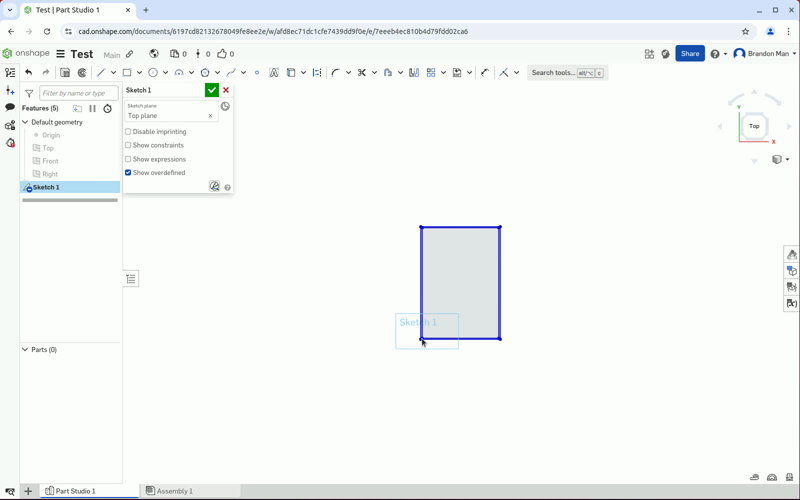
mouse_move(499, 298)
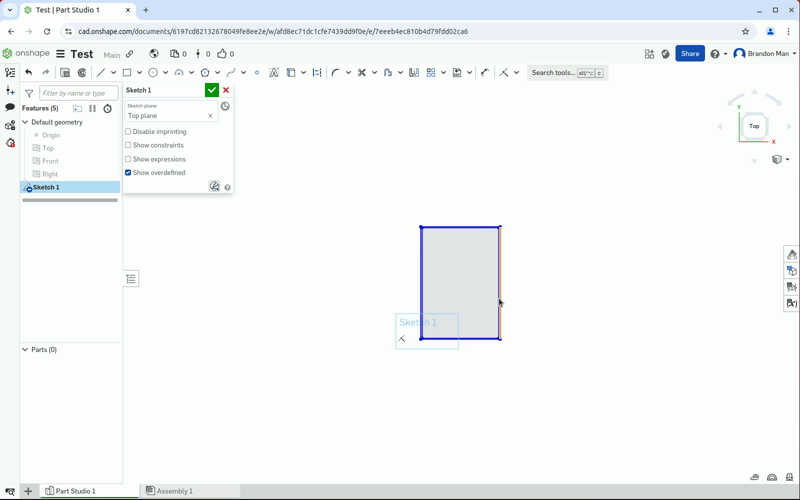
scroll(6)
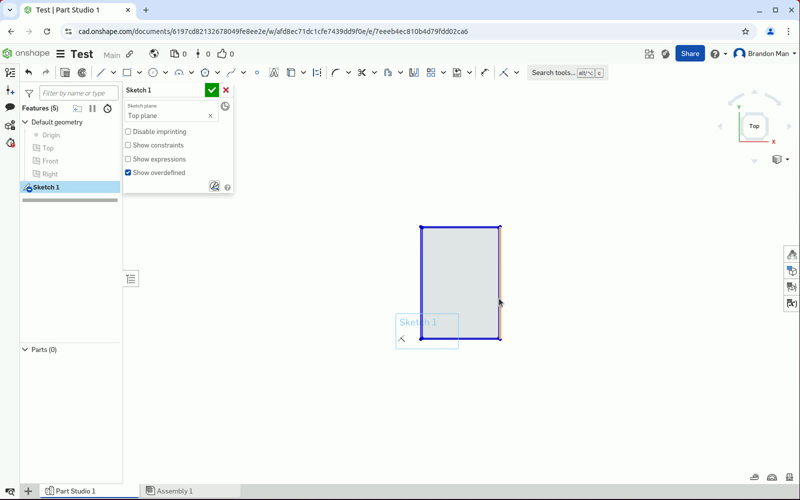
scroll(6)
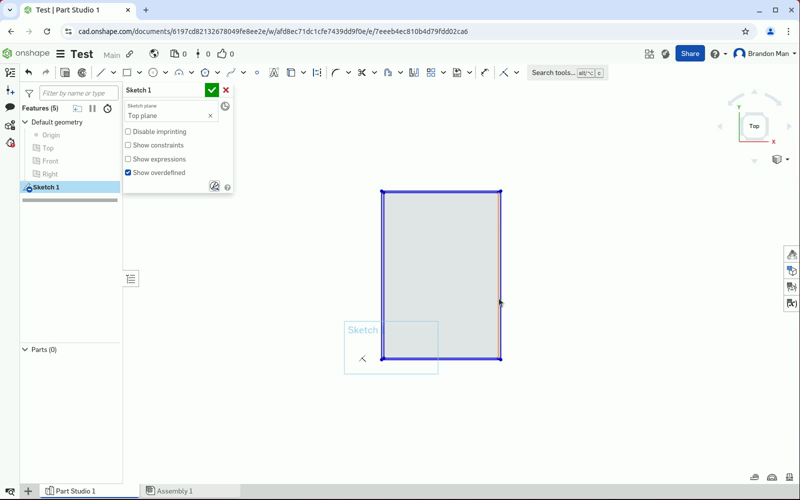
scroll(6)
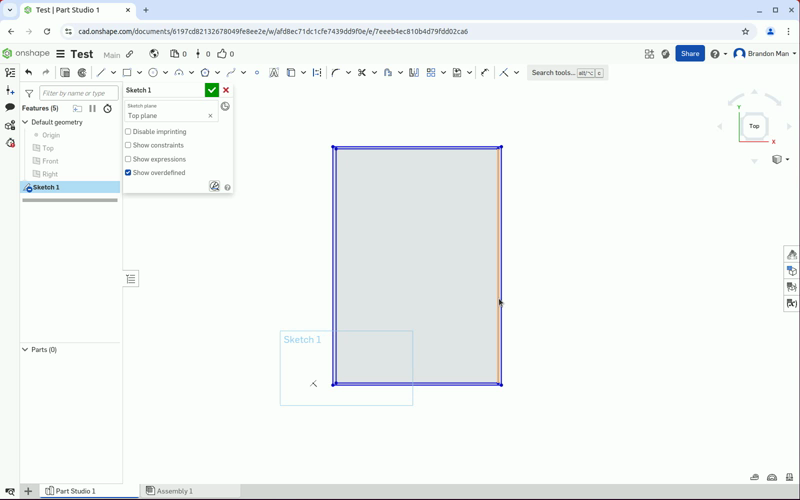
scroll(6)
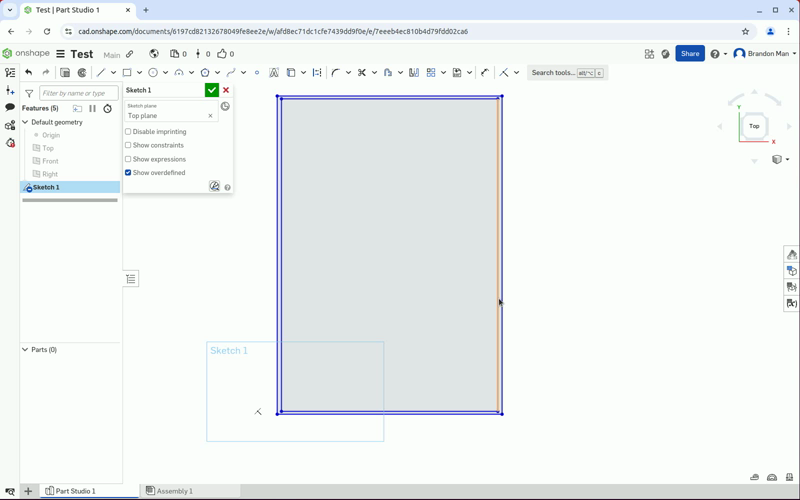
scroll(6)
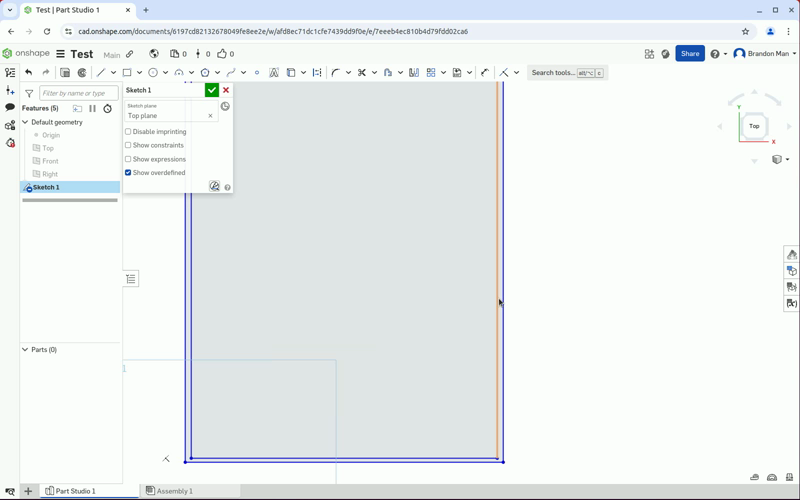
scroll(6)
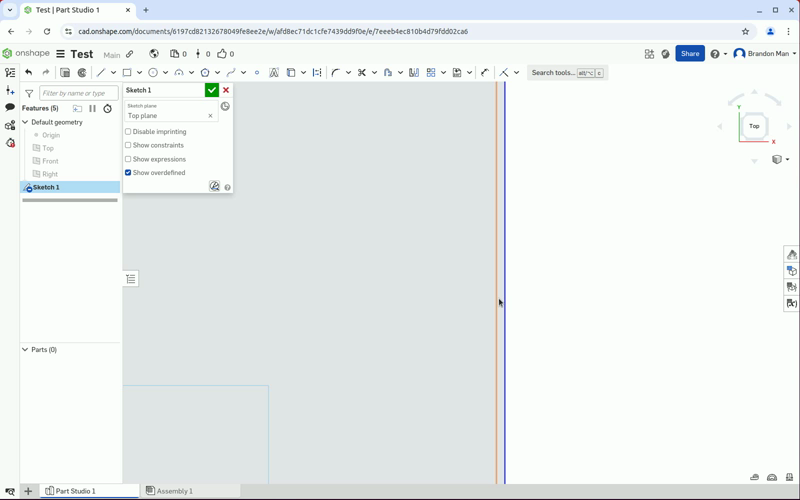
scroll(6)
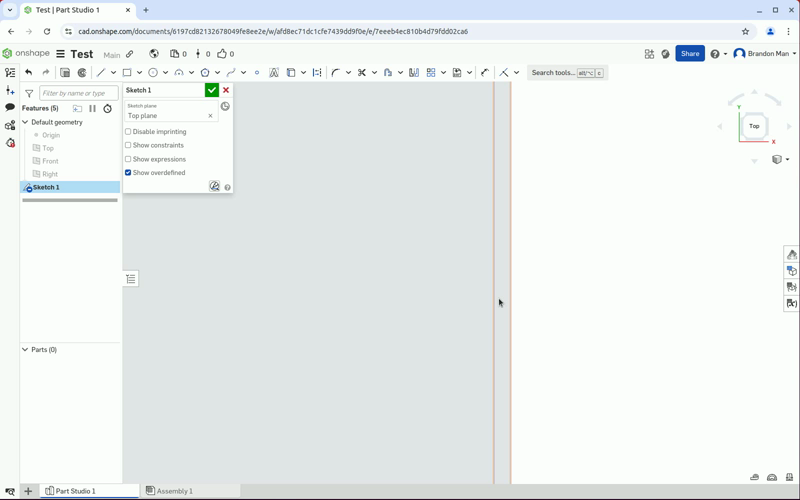
click(499, 298)
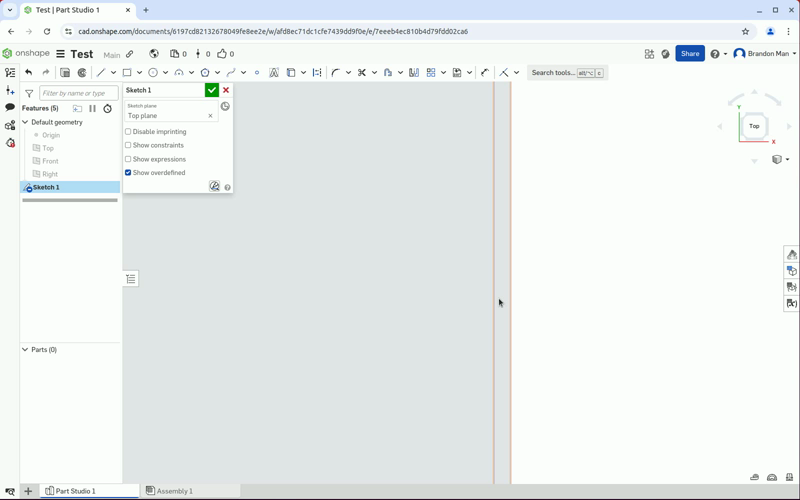
scroll(-6)
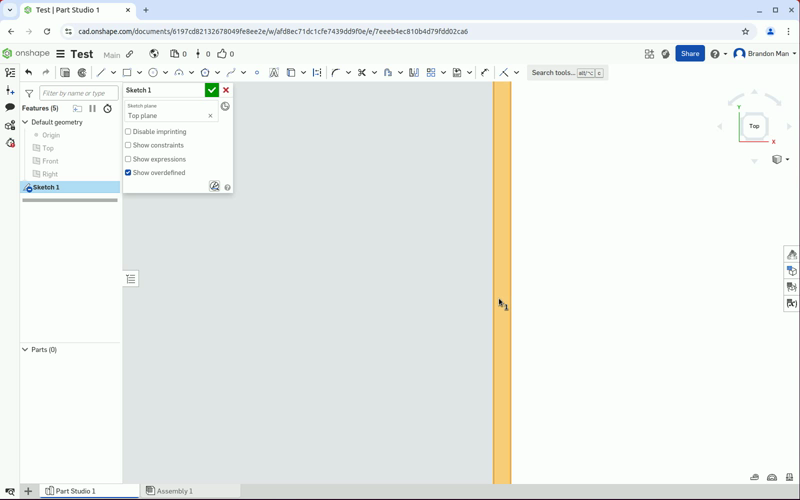
scroll(-6)
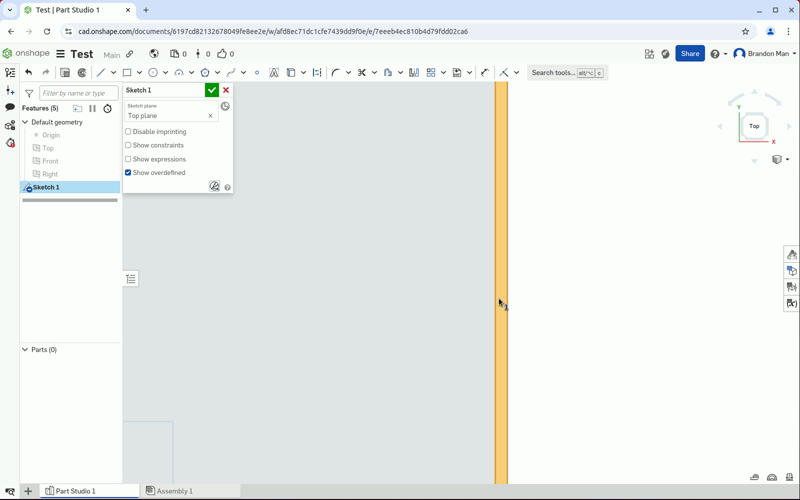
scroll(-6)
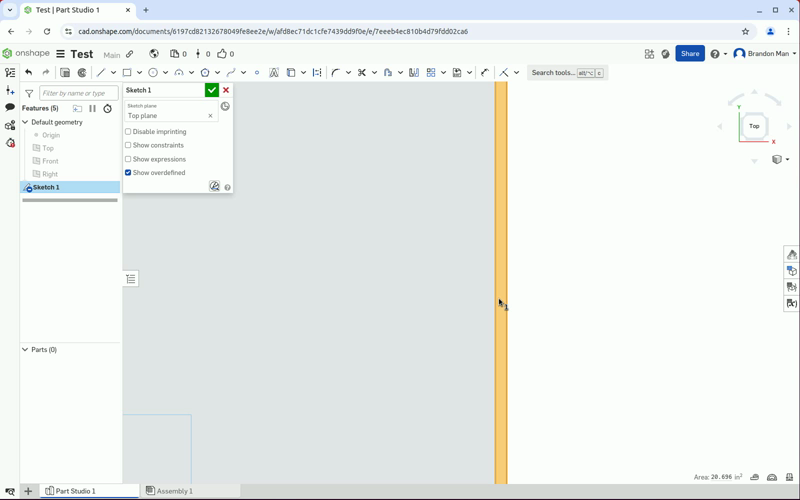
scroll(-6)
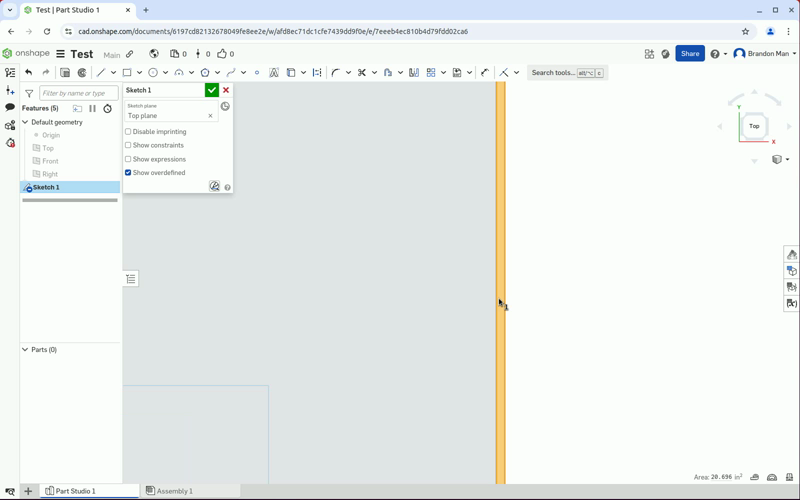
scroll(-6)
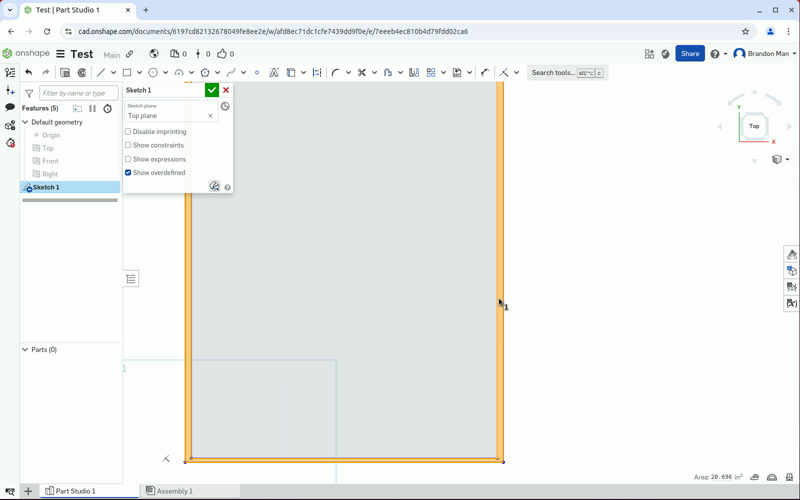
scroll(-6)
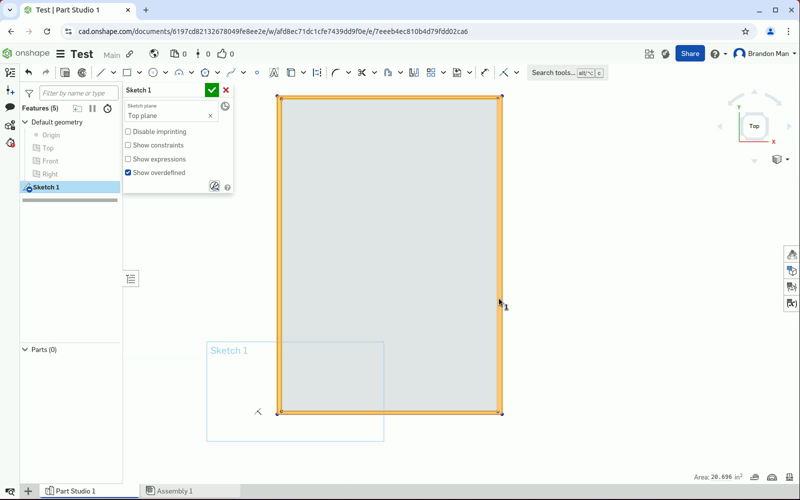
scroll(-6)
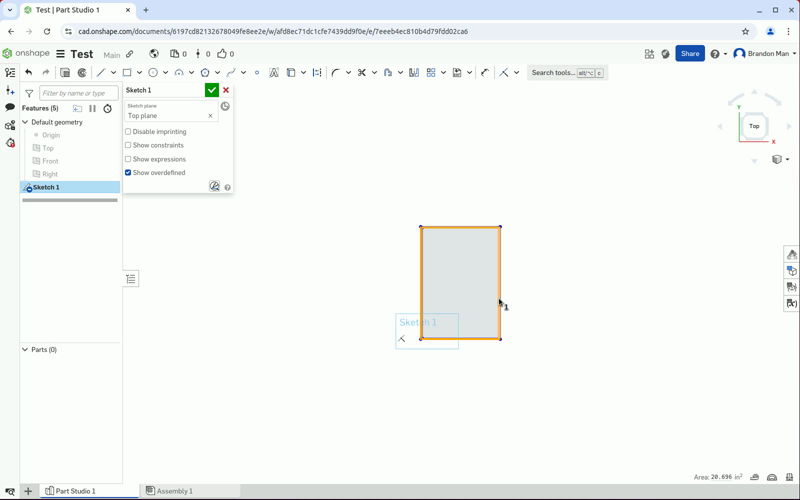
mouse_move(73, 352)
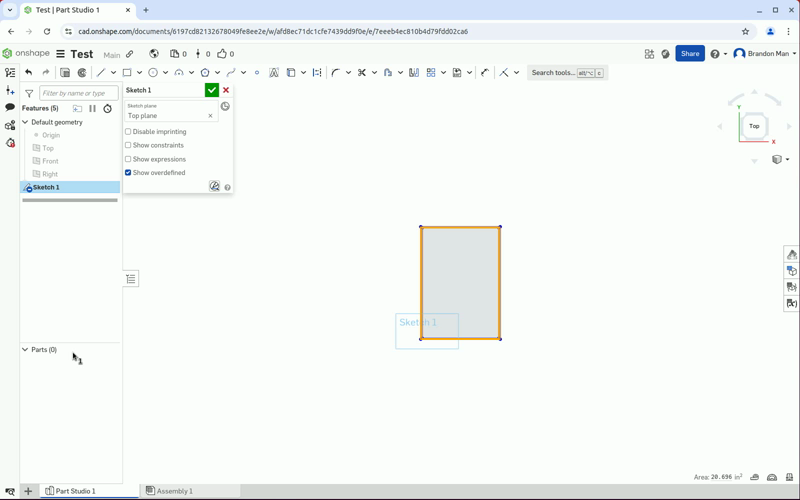
key(shift+y)
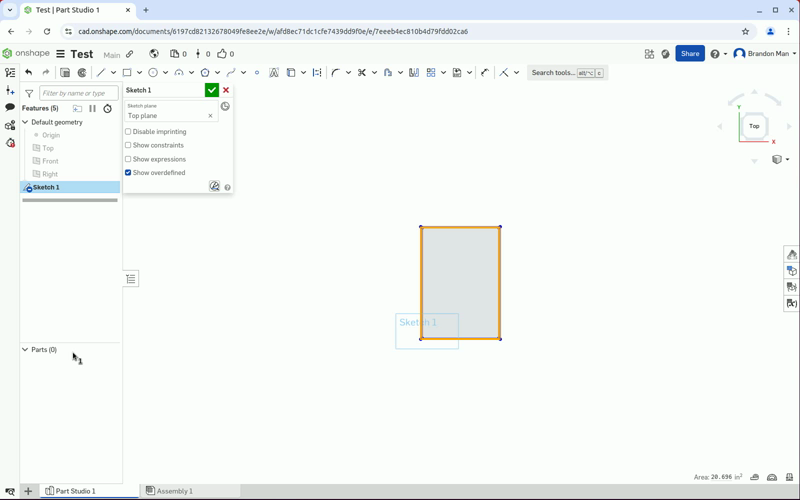
key(shift+e)
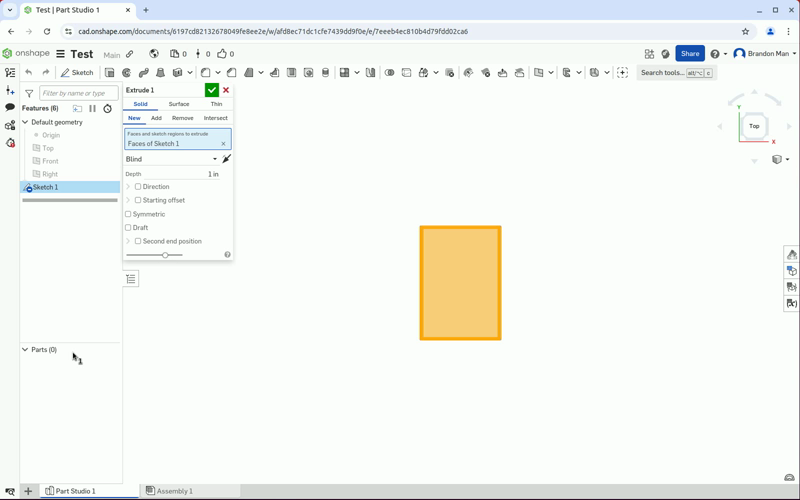
mouse_move(143, 106)
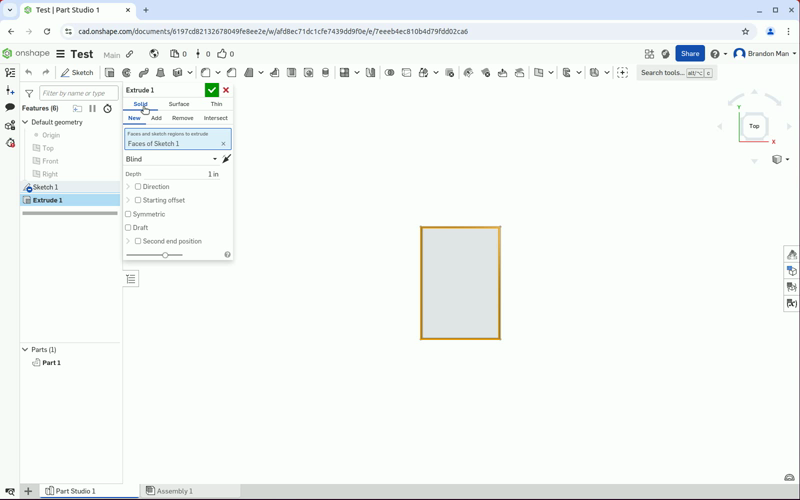
click(143, 106)
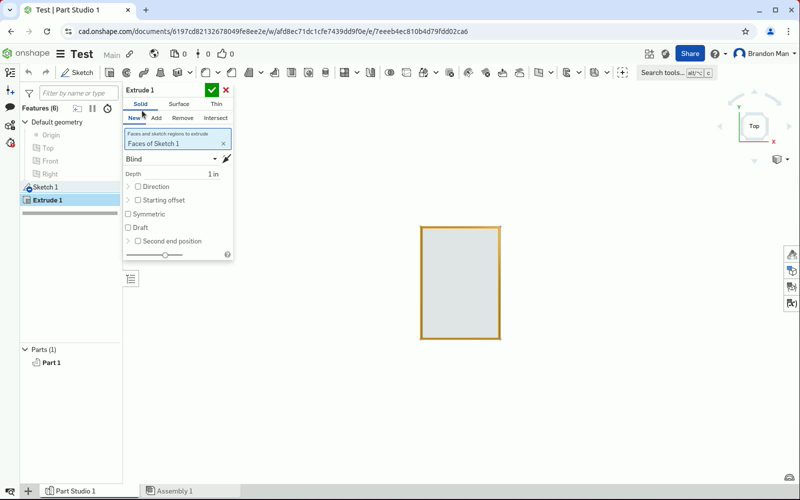
mouse_move(137, 120)
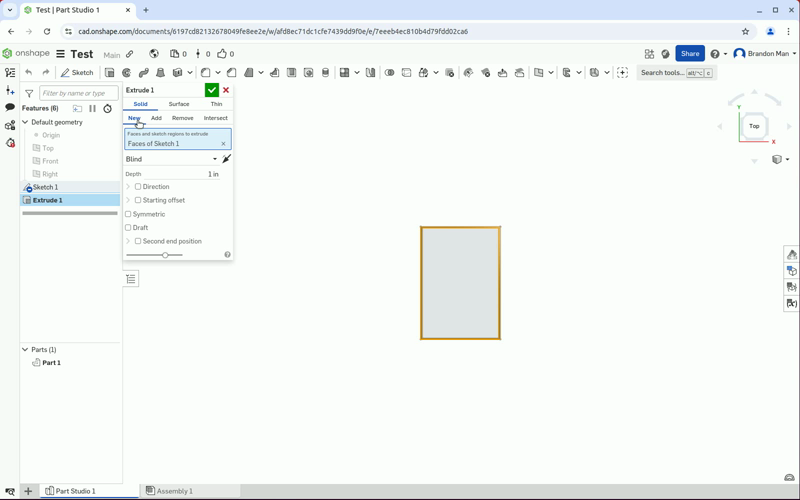
click(137, 120)
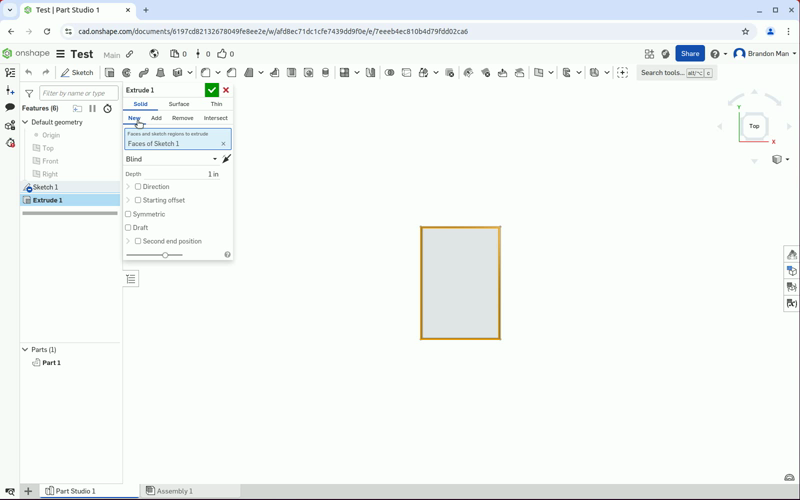
key(tab, 4)
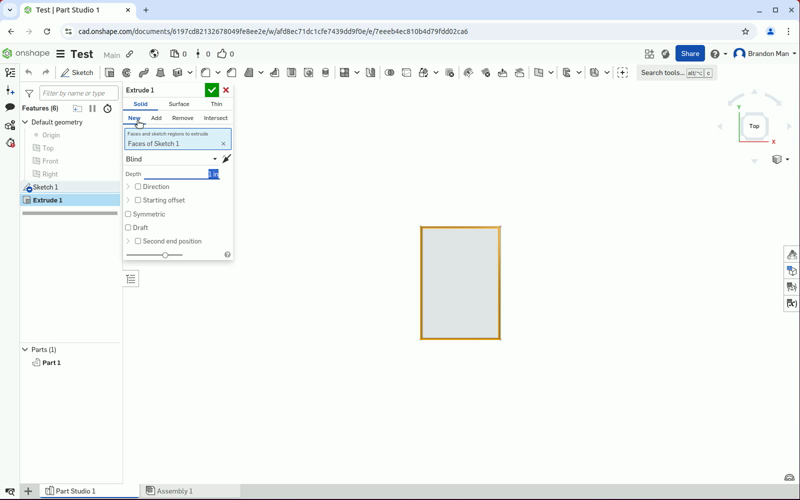
text(23.108)
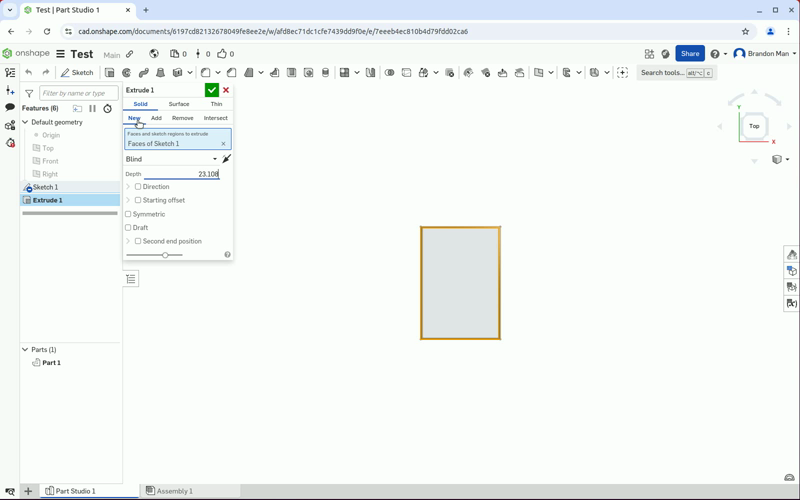
key(enter)
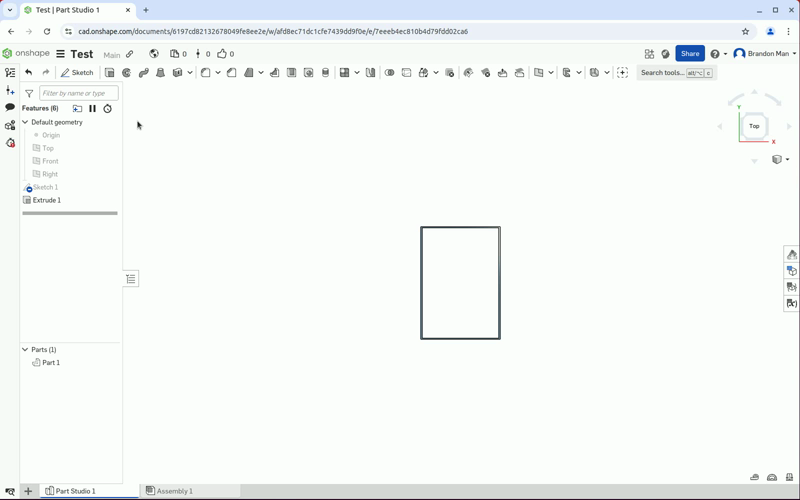
key(shift+h)
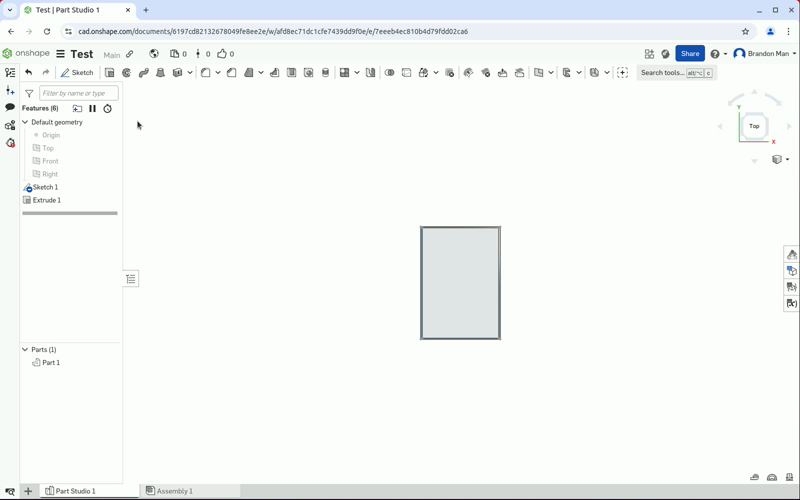
key(shift+h)
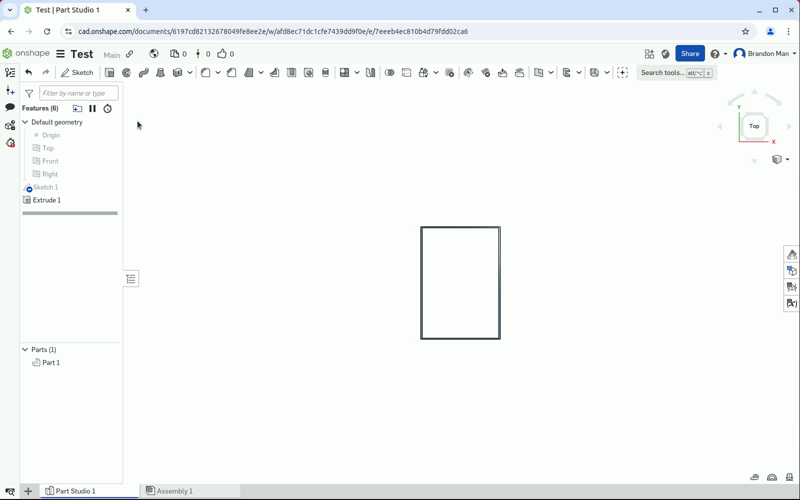
mouse_move(73, 189)
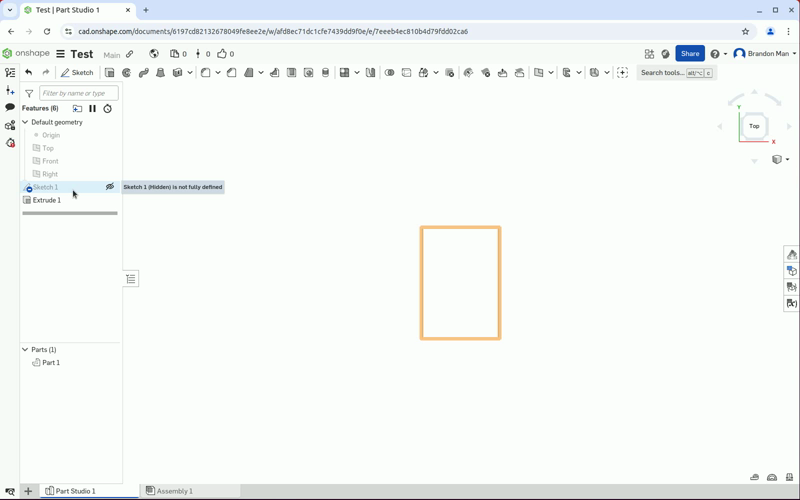
click(73, 189)
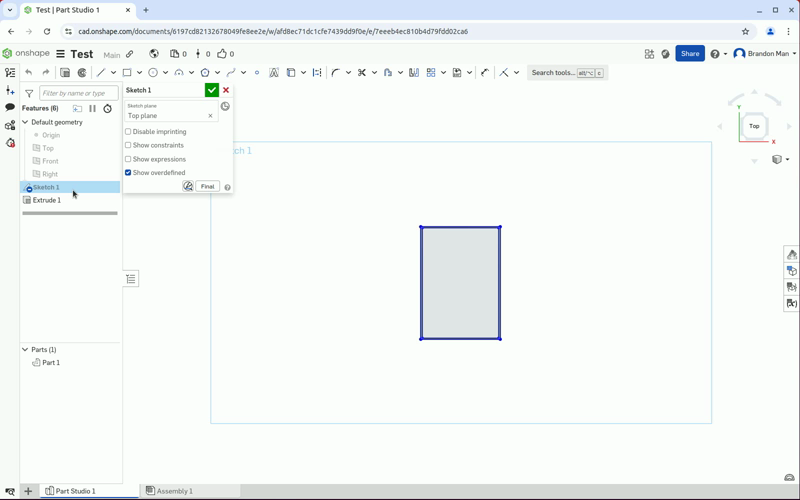
mouse_move(229, 92)
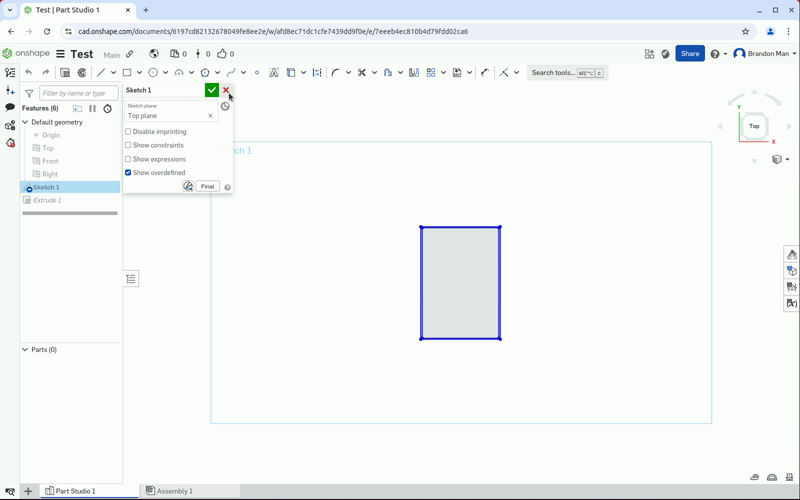
click(229, 92)
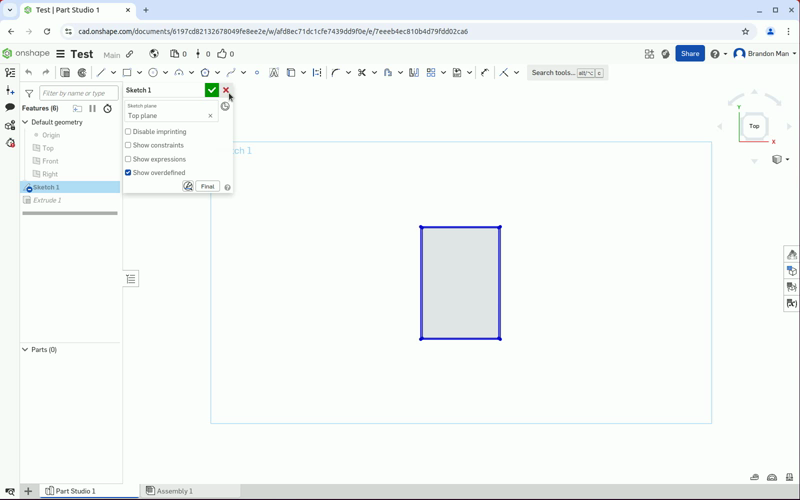
key(shift+s)
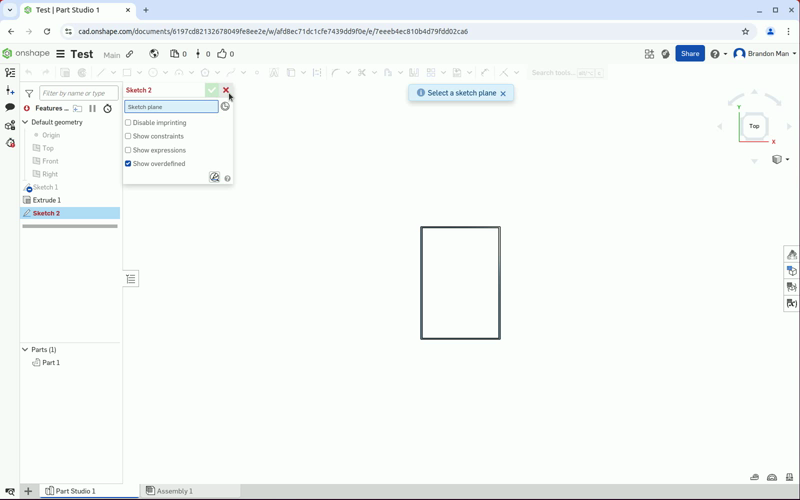
mouse_move(73, 150)
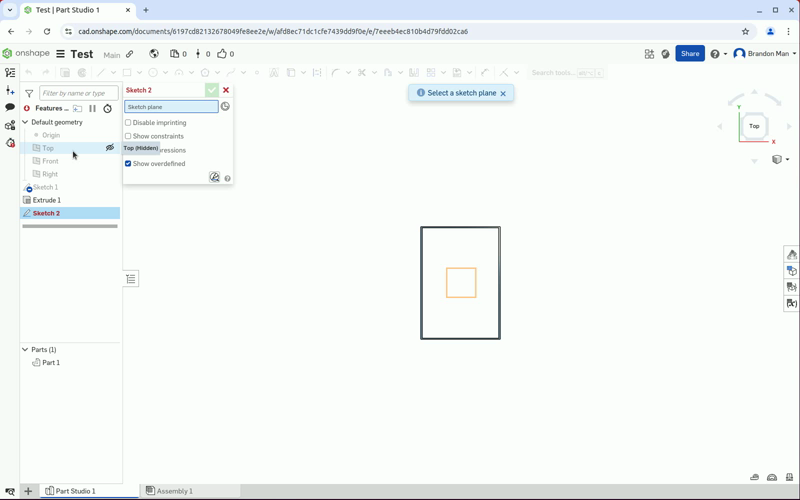
click(73, 150)
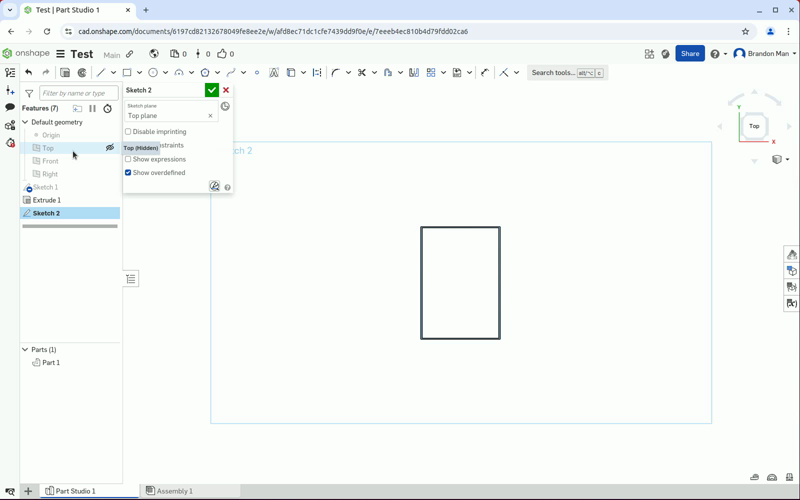
mouse_move(73, 352)
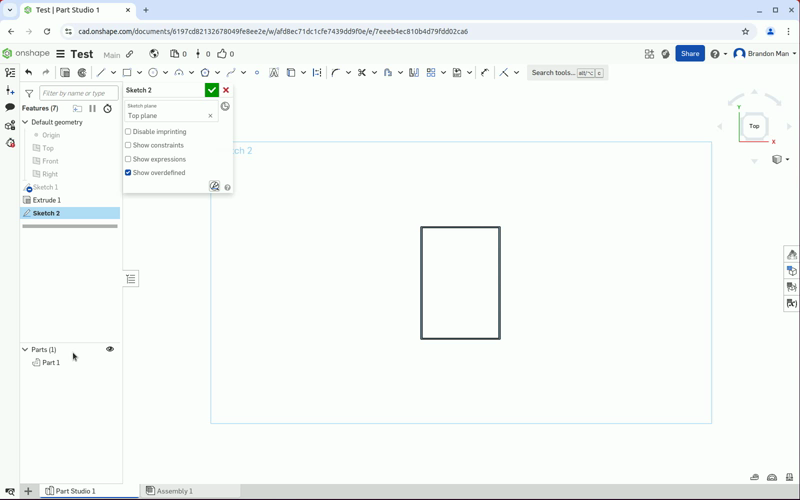
key(y)
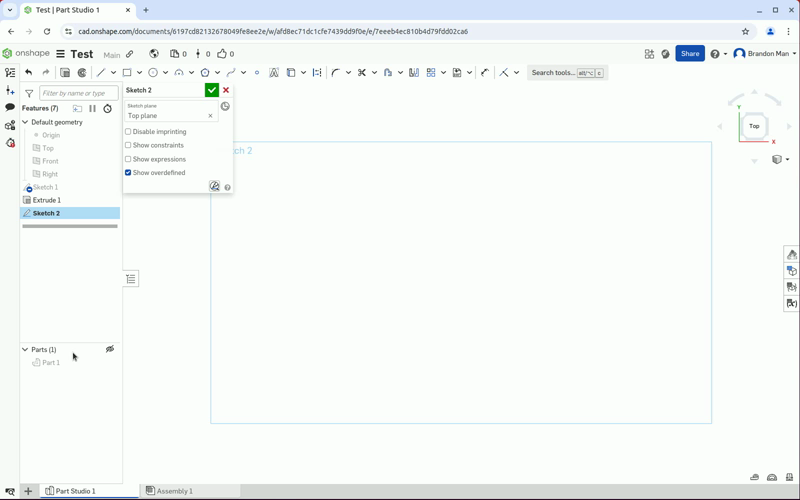
key(l)
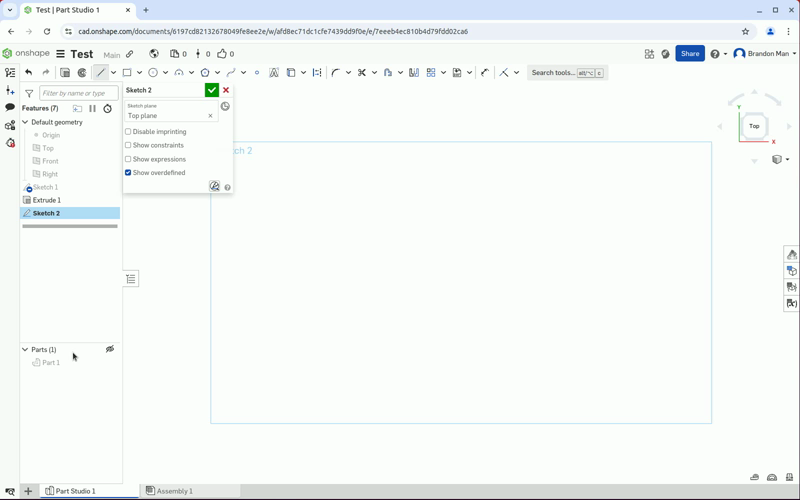
key_down(shift)
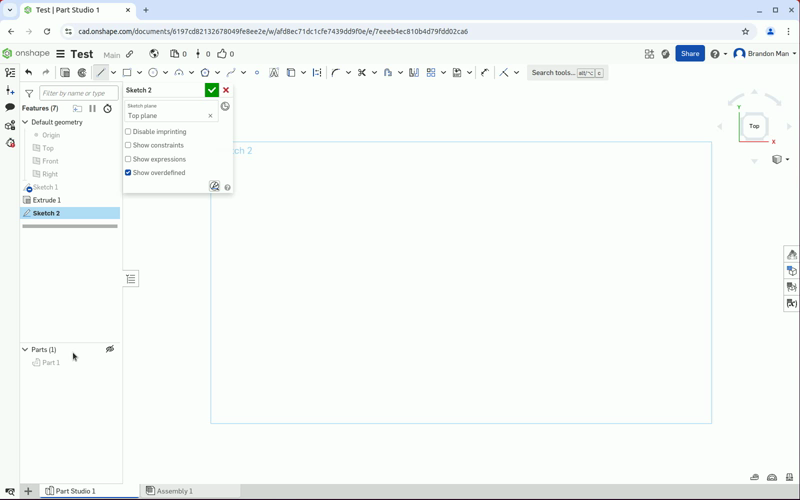
mouse_move(422, 337)
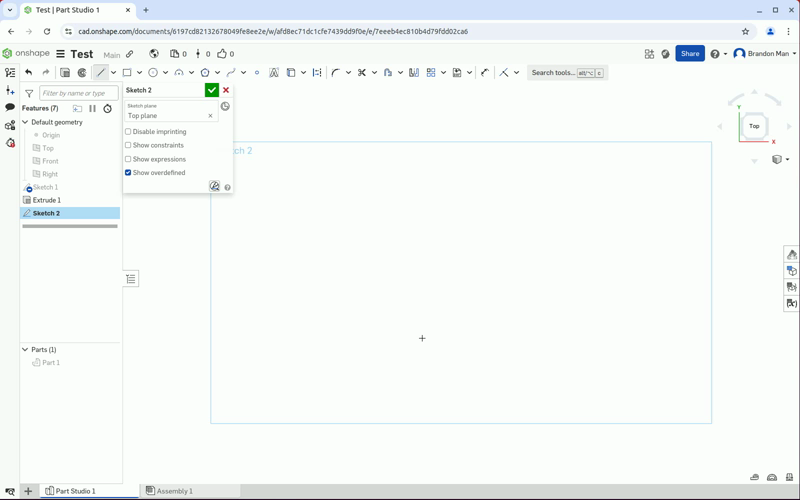
click(422, 337)
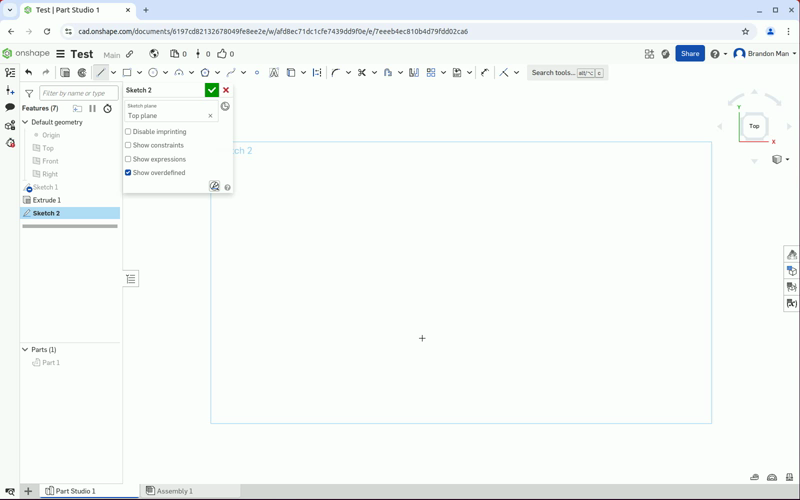
key_up(shift)
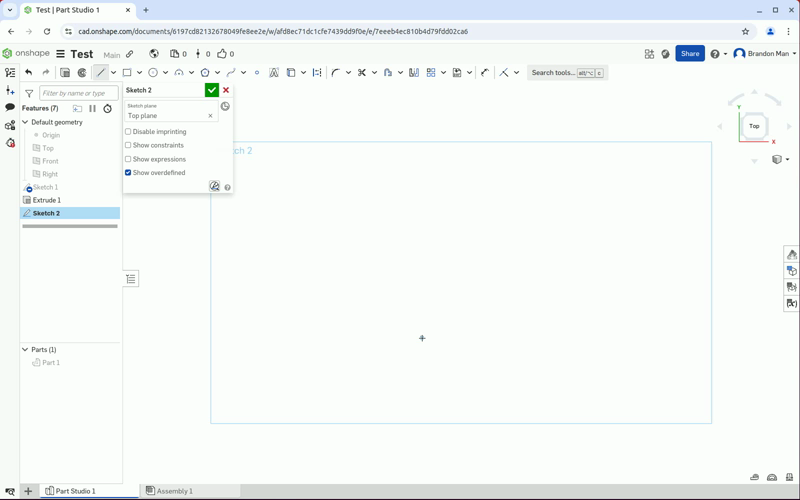
key_down(shift)
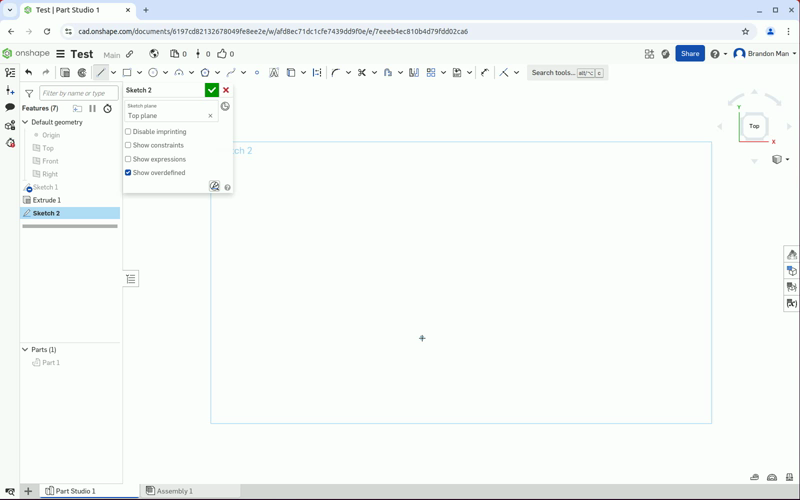
mouse_move(498, 337)
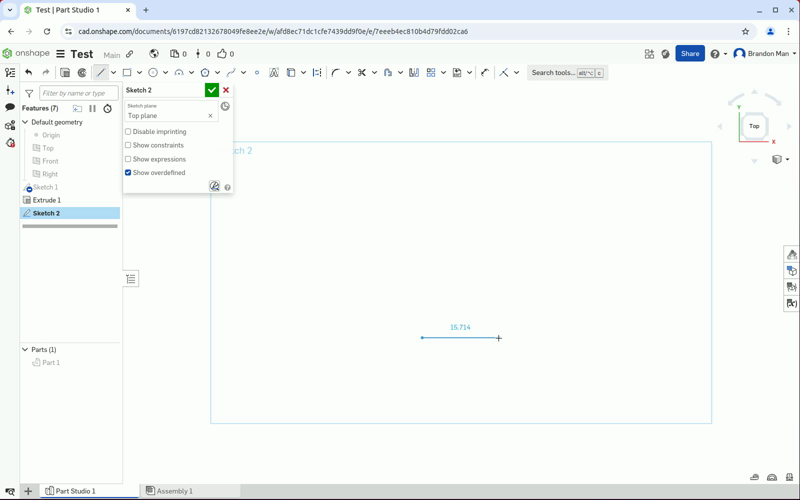
click(498, 337)
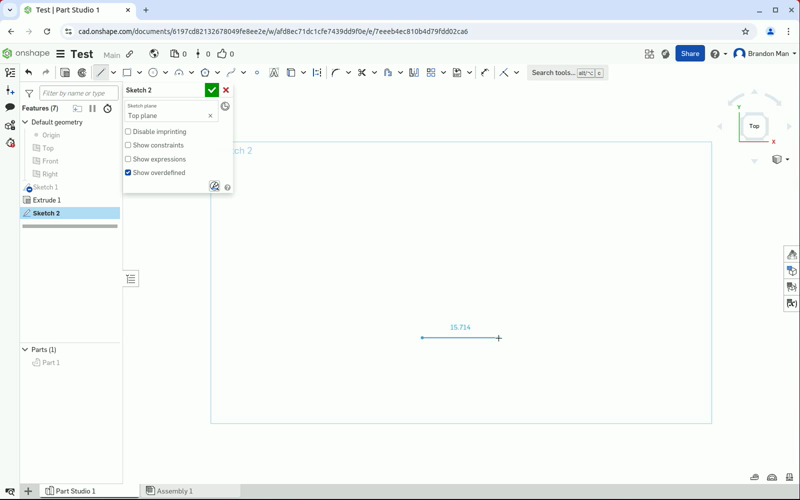
key_up(shift)
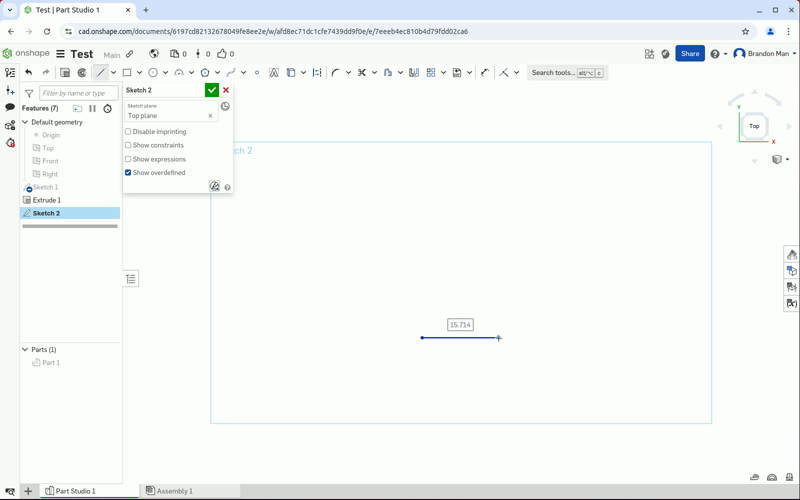
key_down(shift)
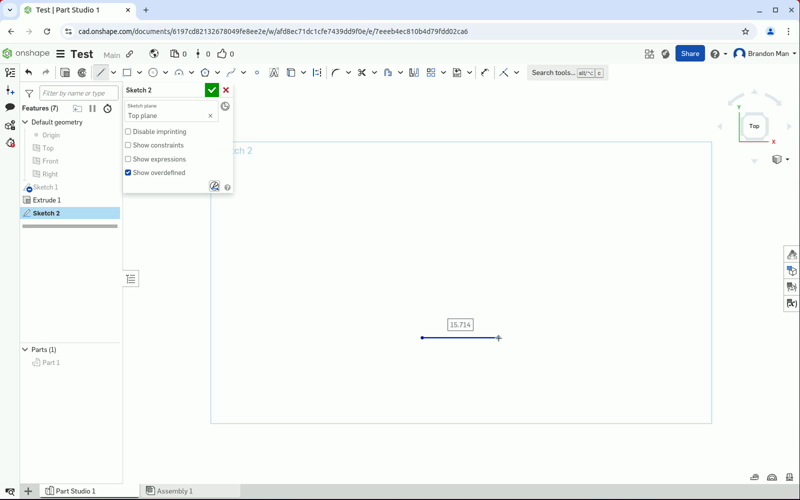
mouse_move(498, 227)
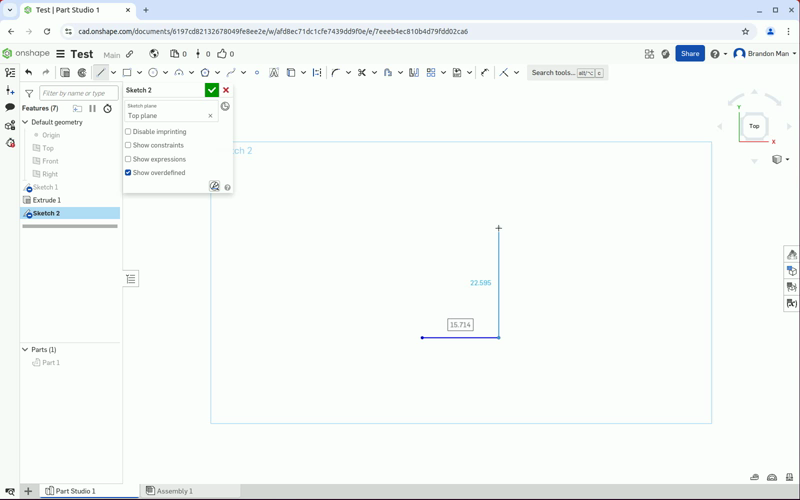
click(498, 227)
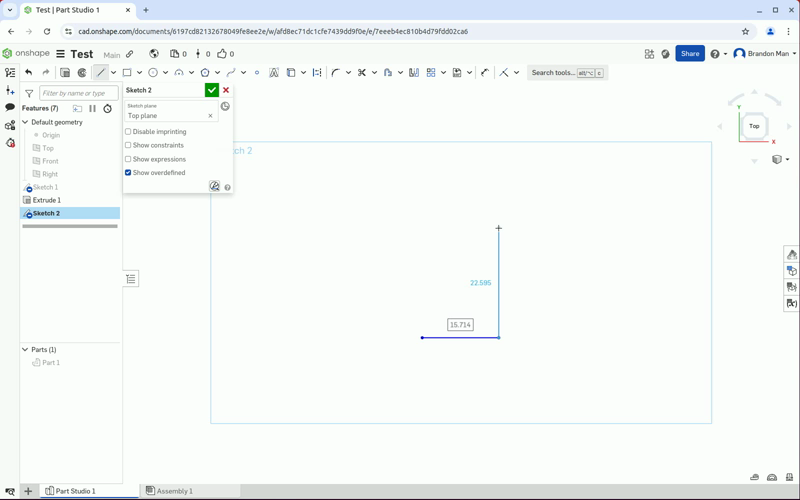
key_up(shift)
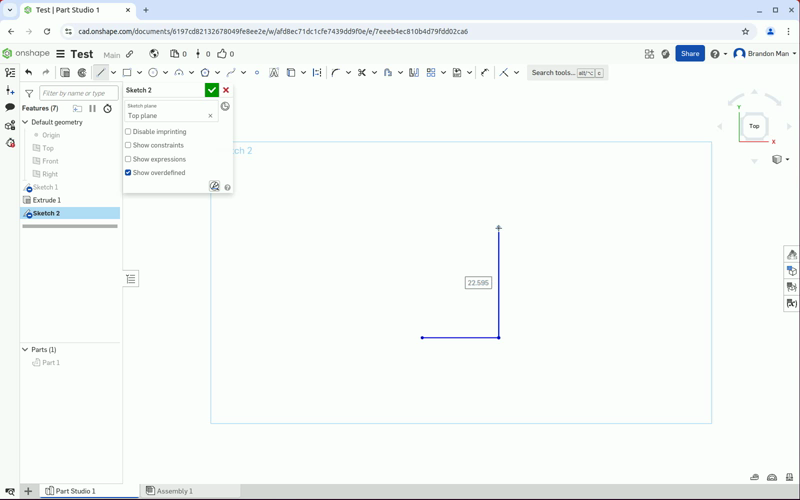
key_down(shift)
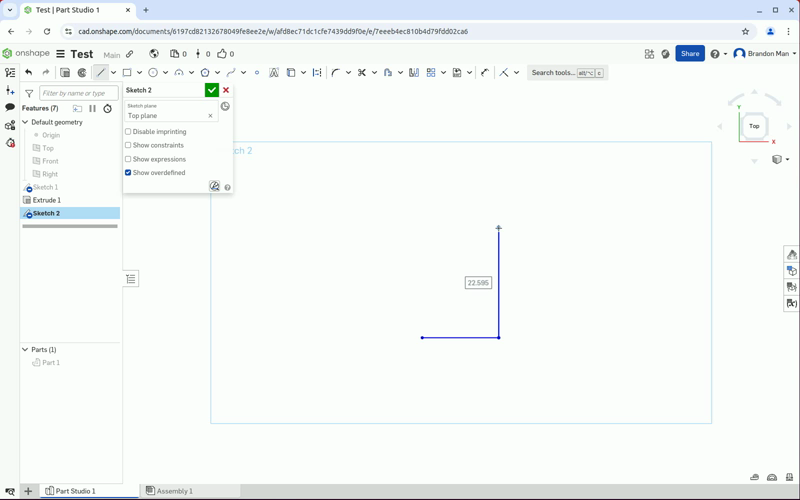
mouse_move(422, 227)
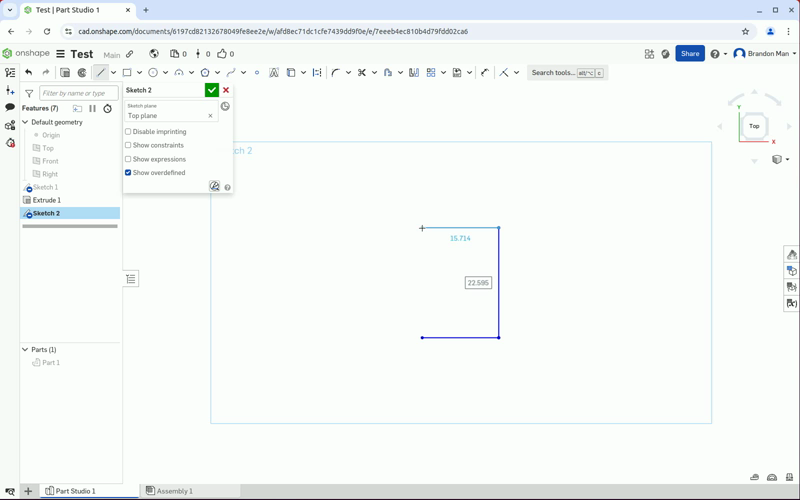
click(422, 227)
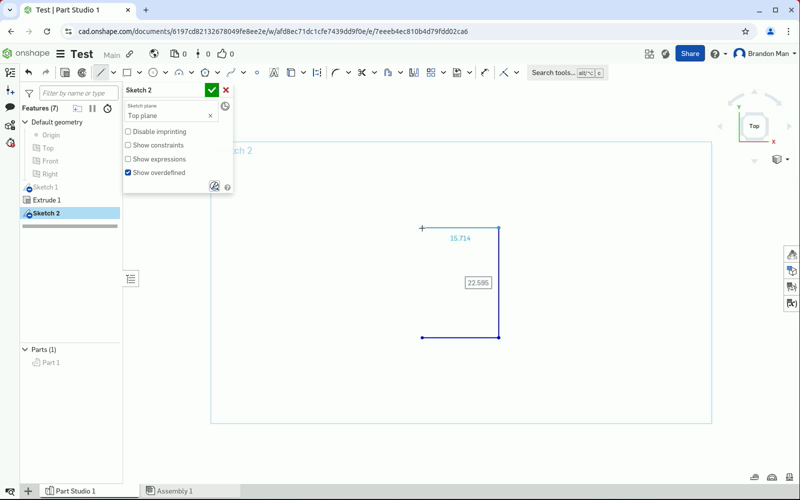
key_up(shift)
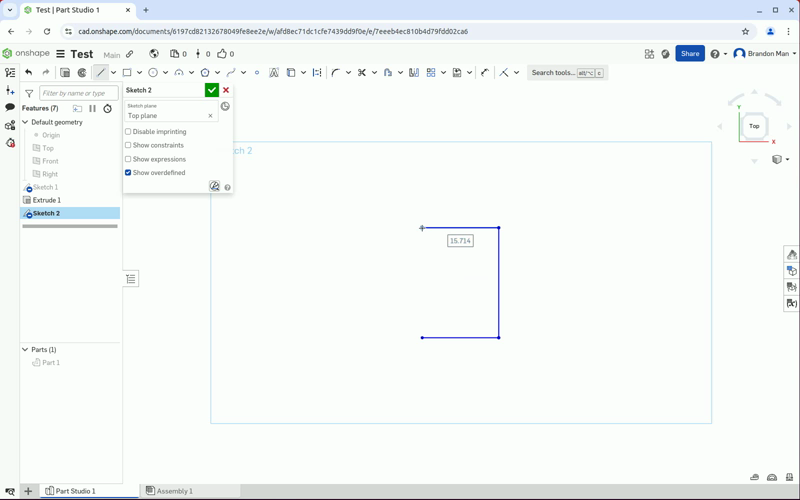
key_down(shift)
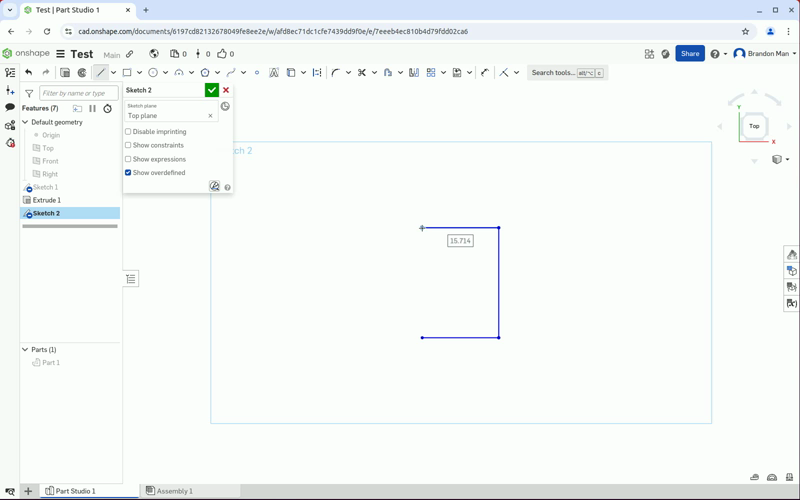
mouse_move(422, 337)
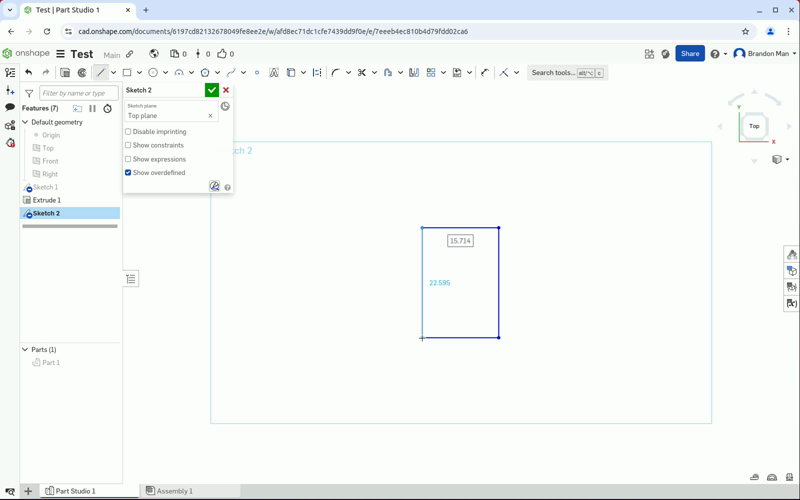
key_up(shift)
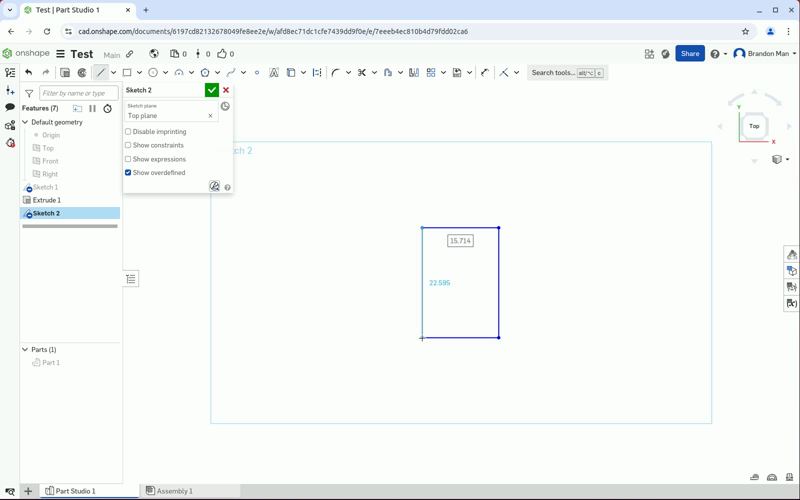
click(422, 337)
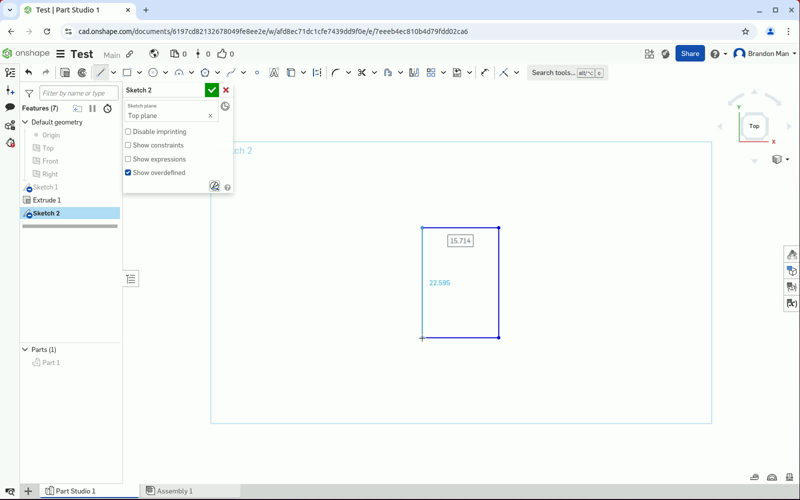
key(esc)
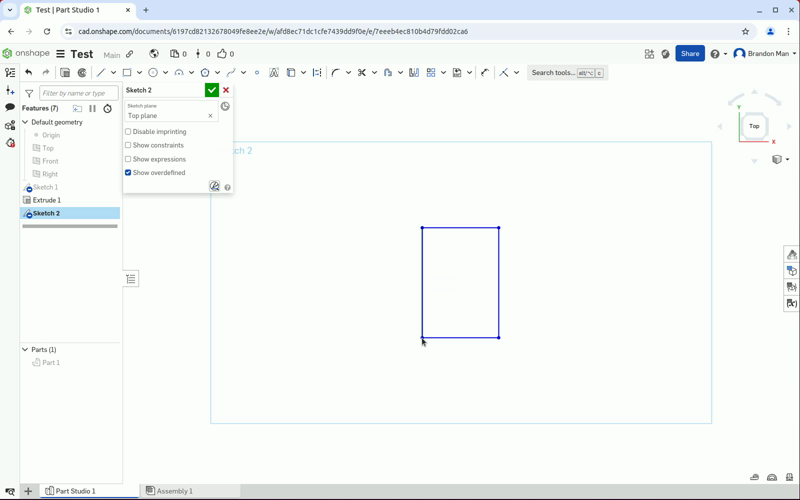
mouse_move(489, 310)
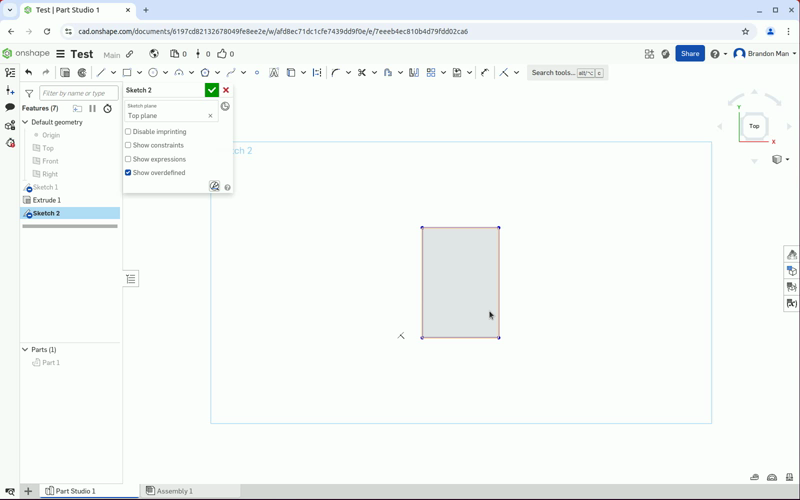
click(489, 310)
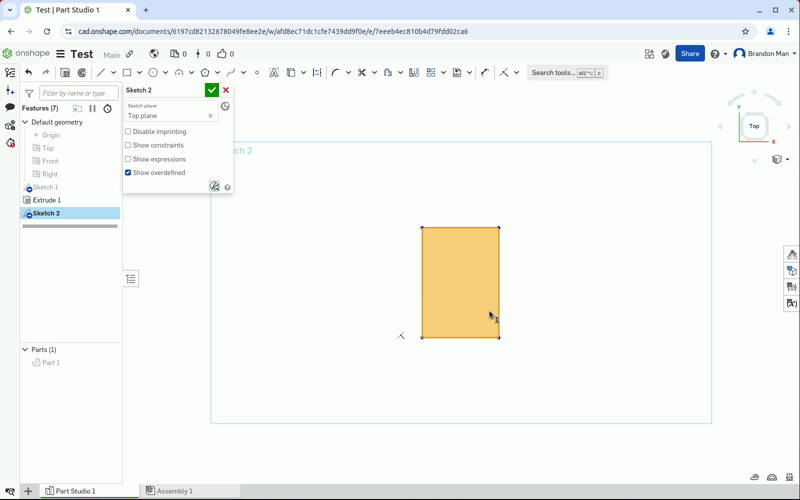
mouse_move(73, 352)
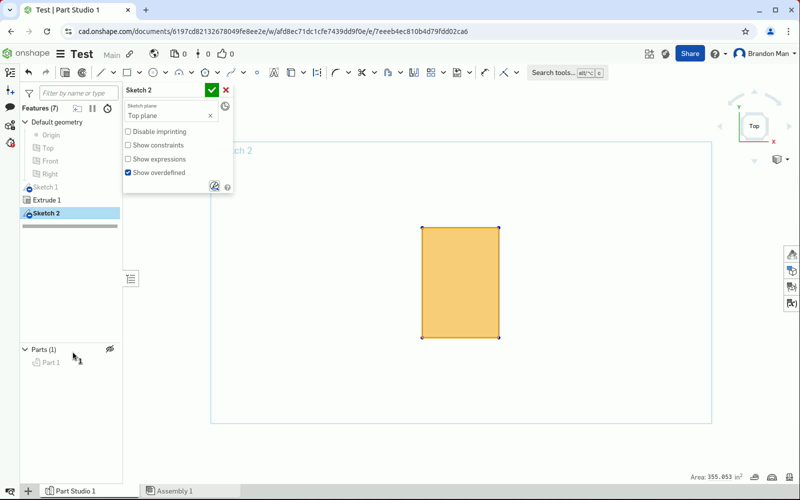
key(shift+y)
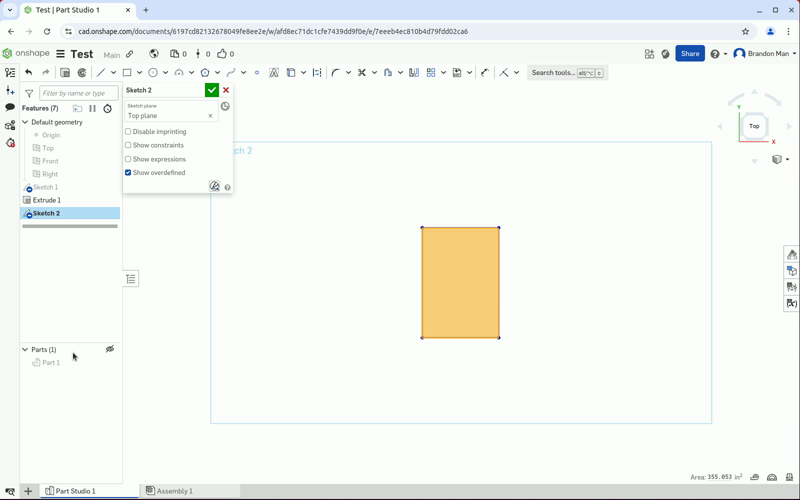
key(shift+e)
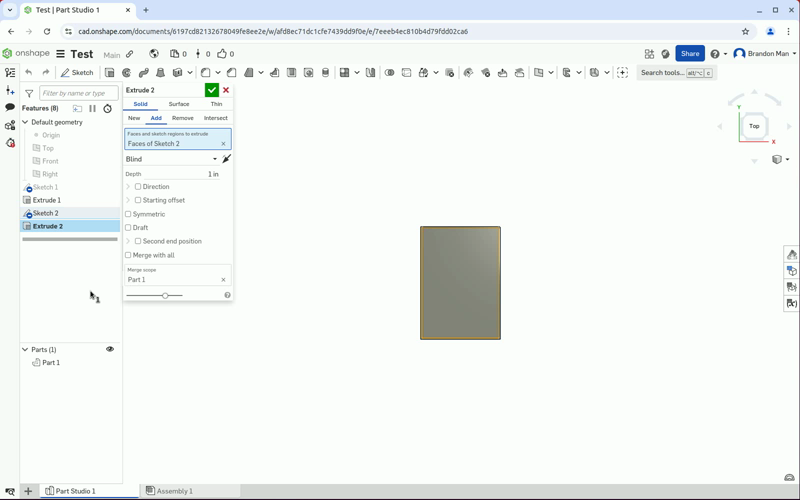
mouse_move(143, 106)
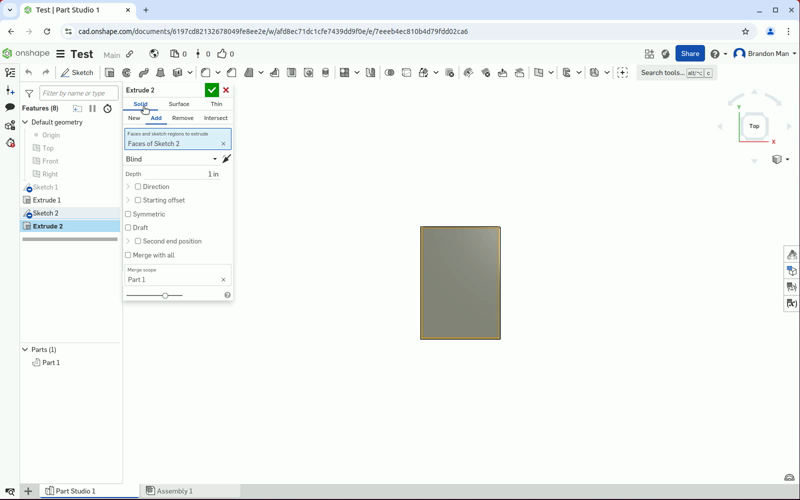
click(143, 106)
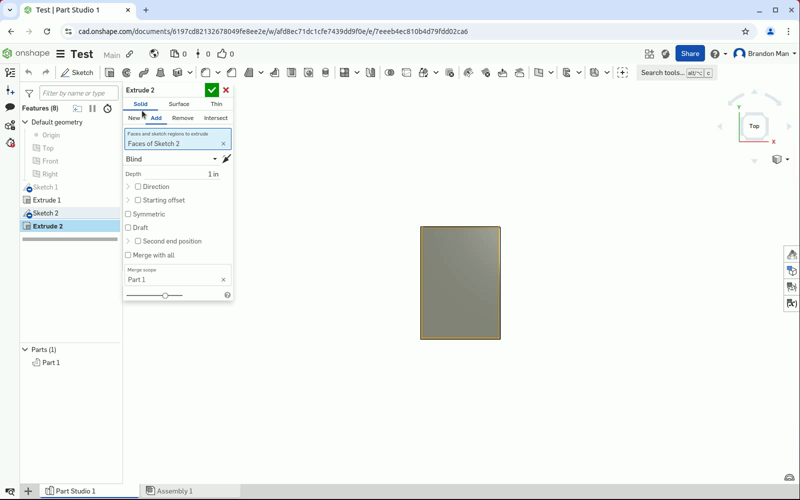
mouse_move(137, 120)
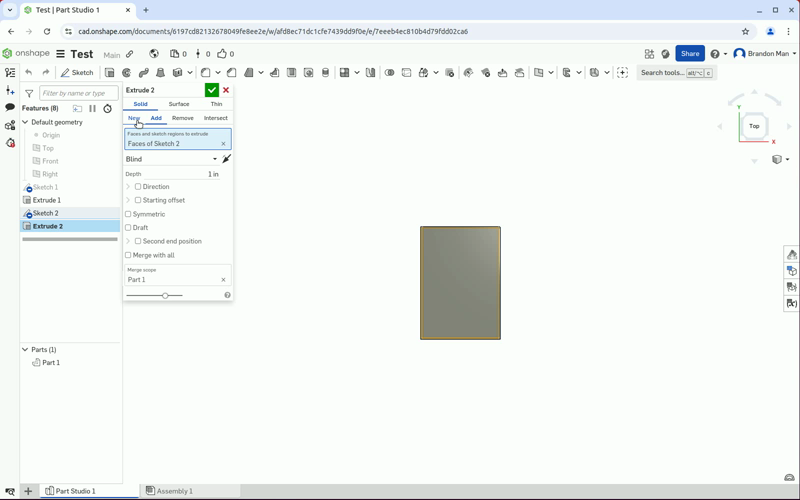
click(137, 120)
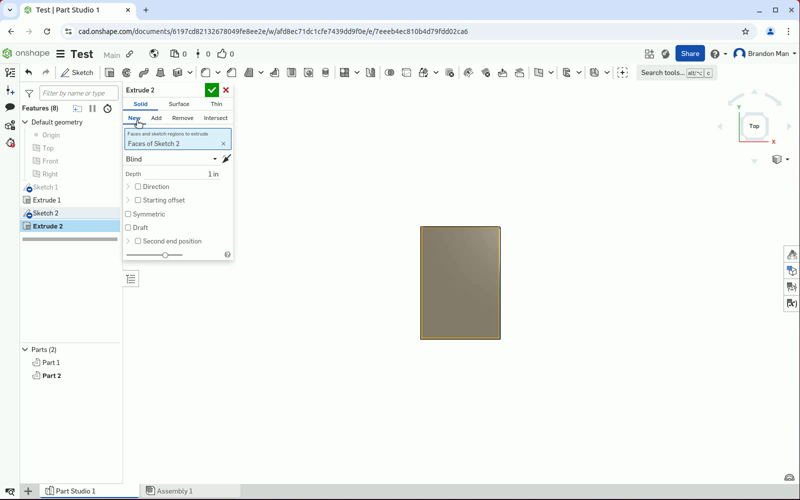
key(tab, 4)
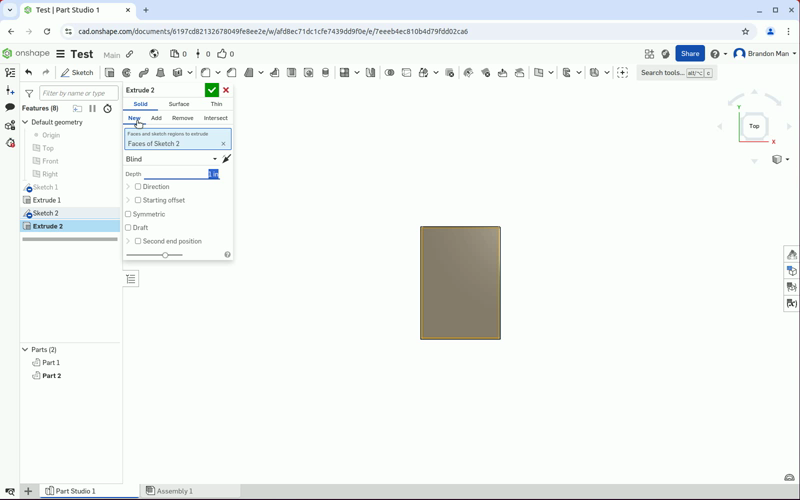
text(0.962)
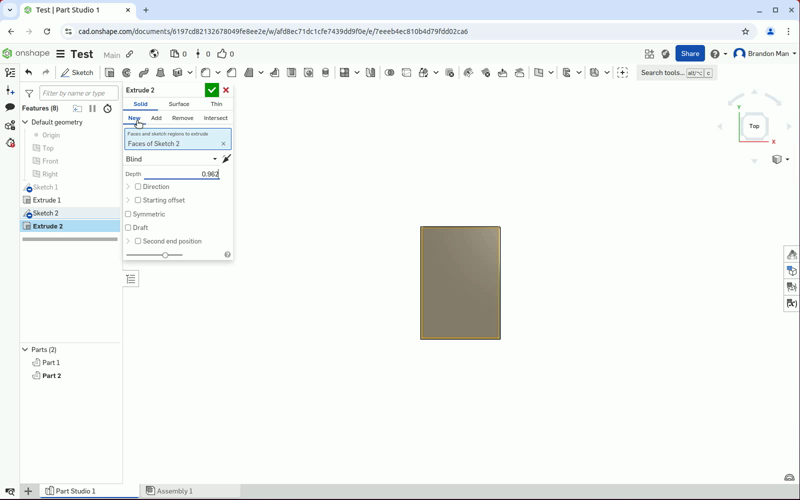
key(tab, 3)
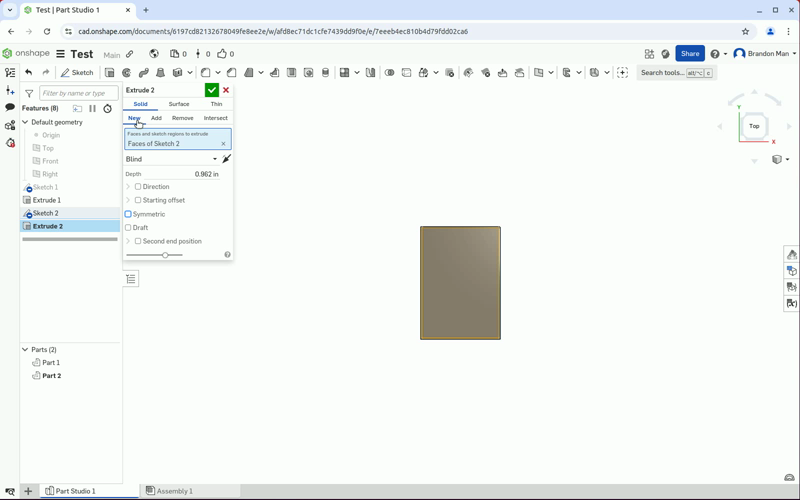
key(space)
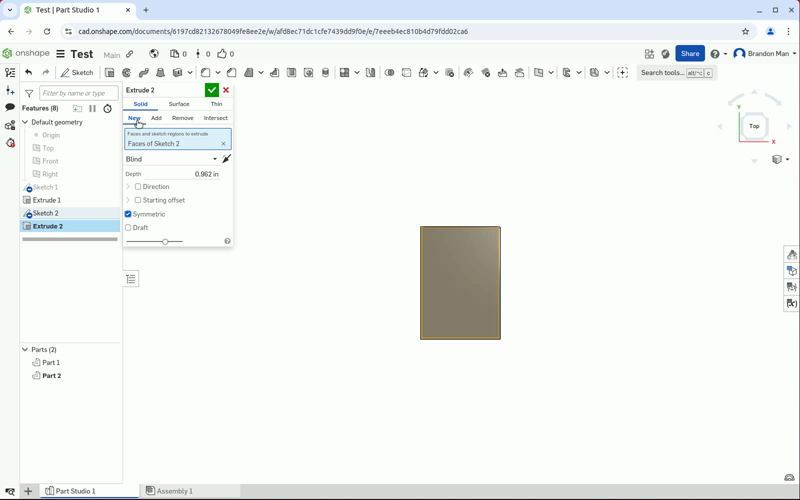
key(enter)
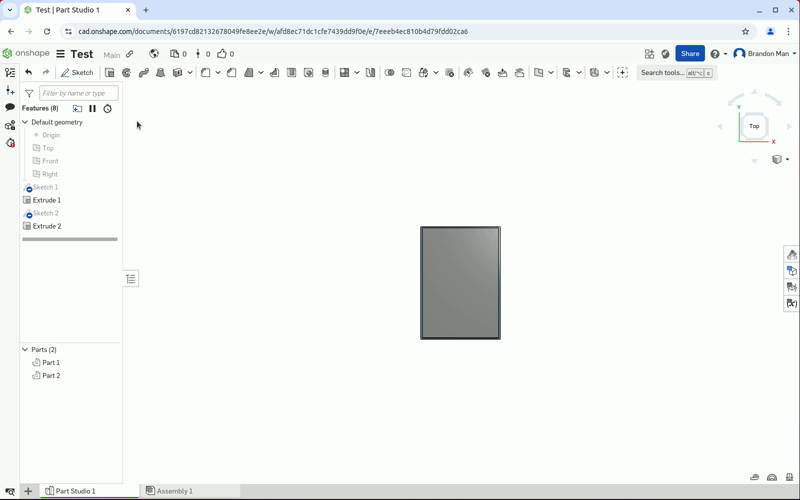
key(shift+h)
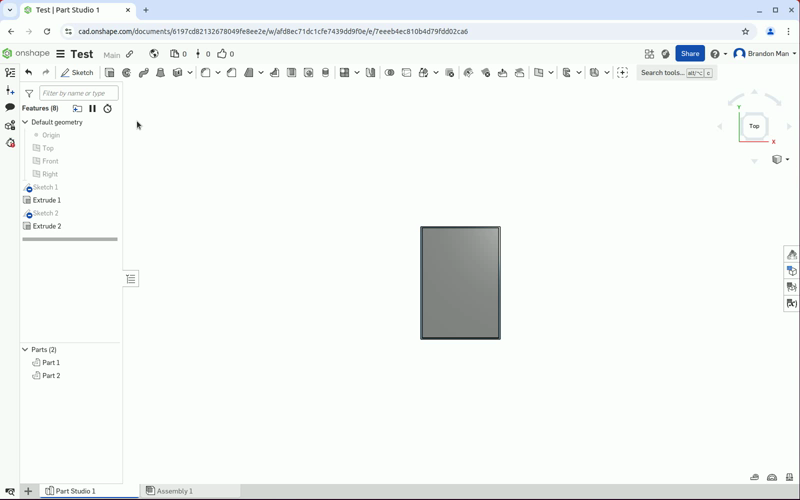
key(shift+h)
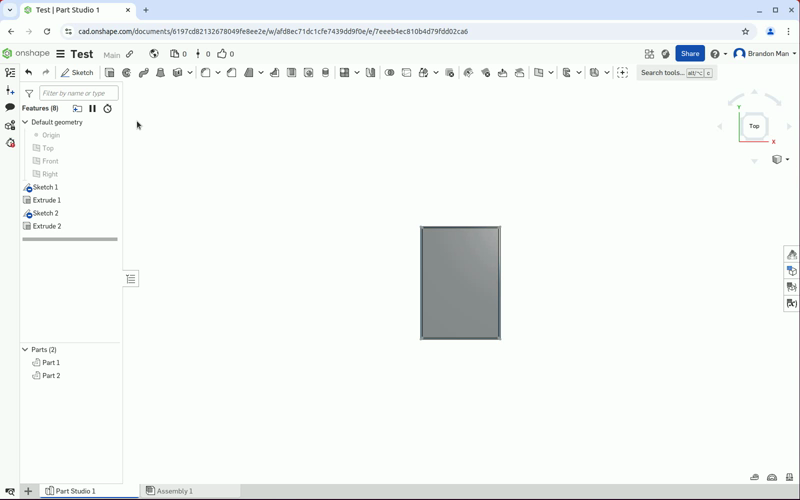
key(shift+7)
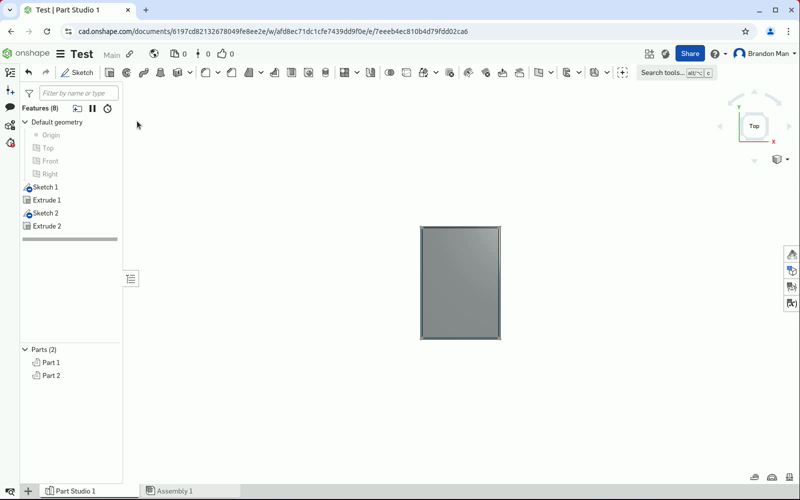
key(up, 3)
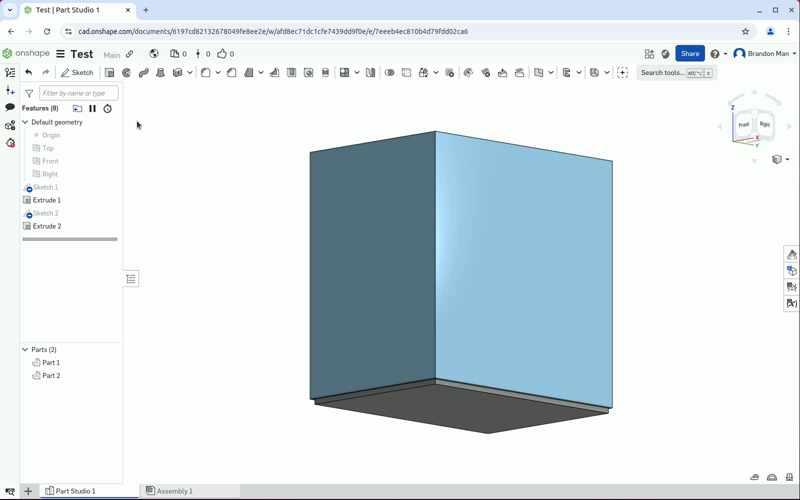
key(left, 3)
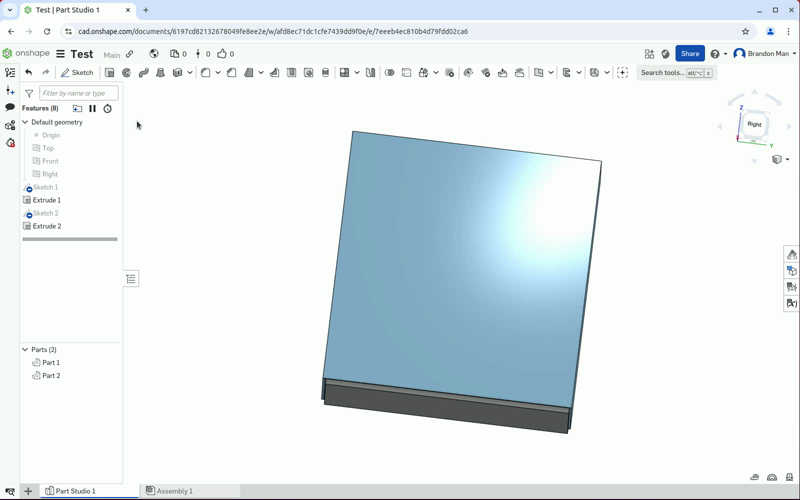
key(right, 3)
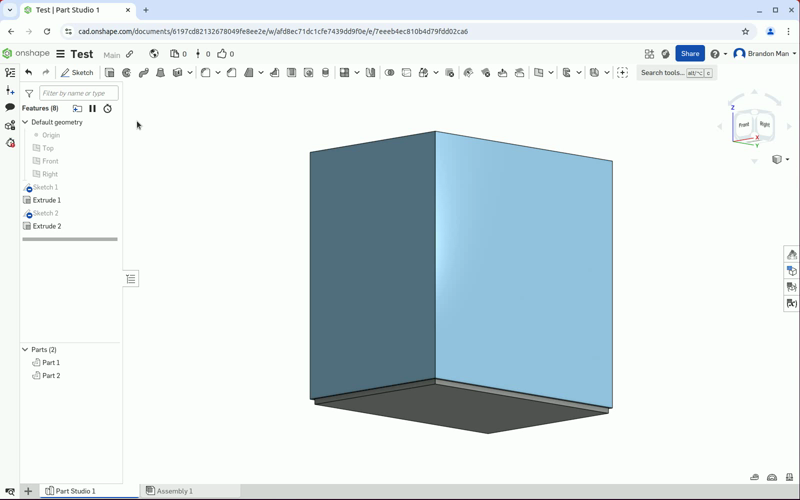
key(down, 3)
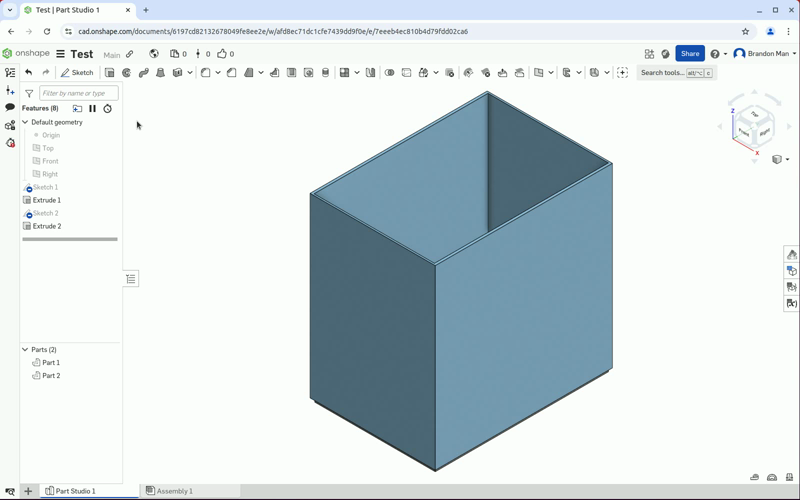
mouse_move(73, 189)
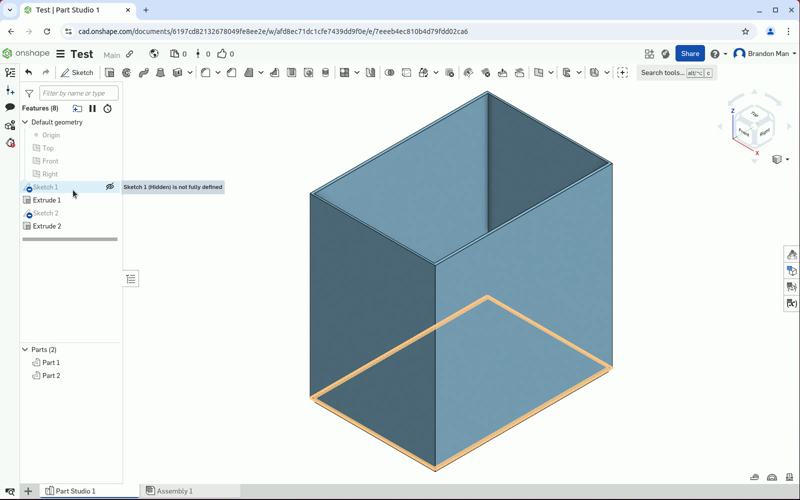
click(73, 189)